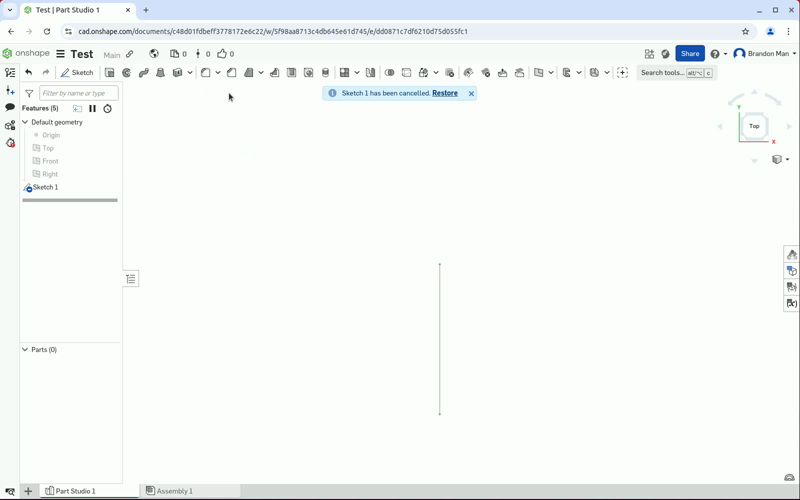
key(shift+h)
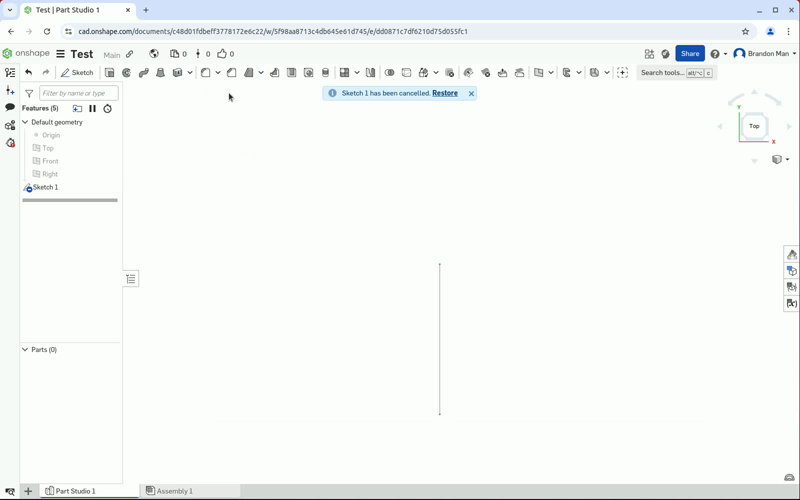
key(shift+s)
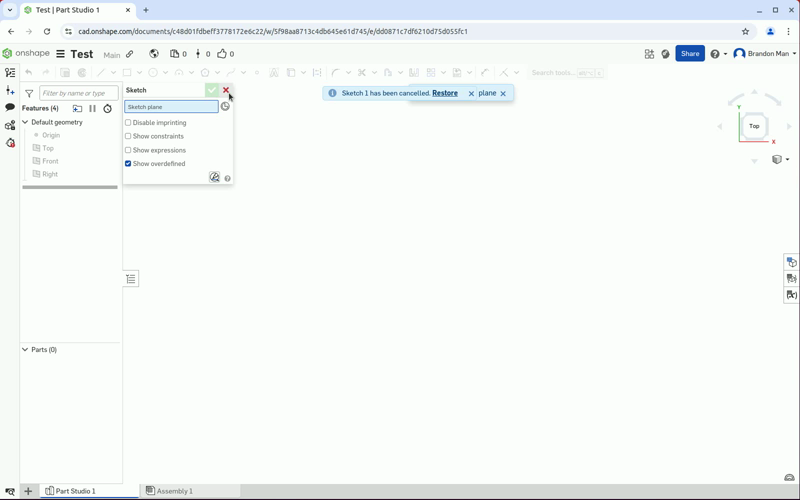
mouse_move(73, 150)
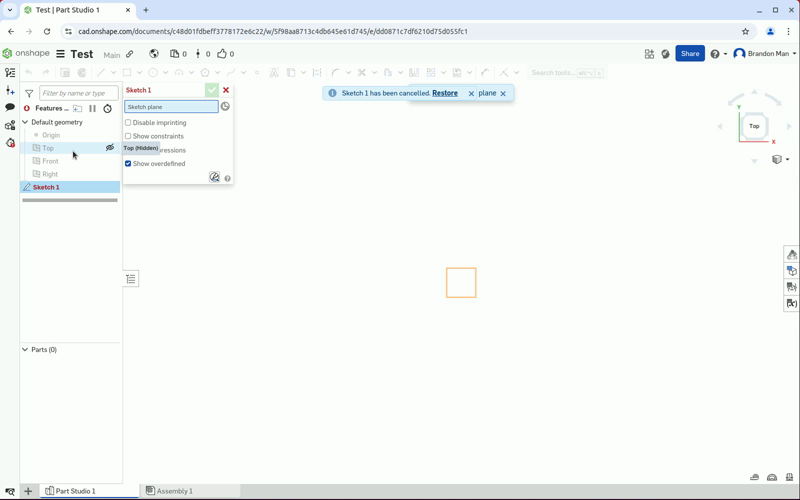
click(73, 150)
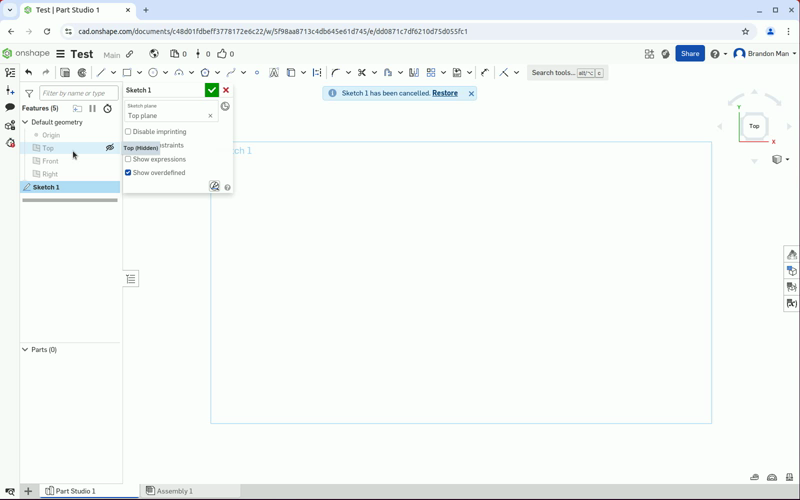
mouse_move(73, 352)
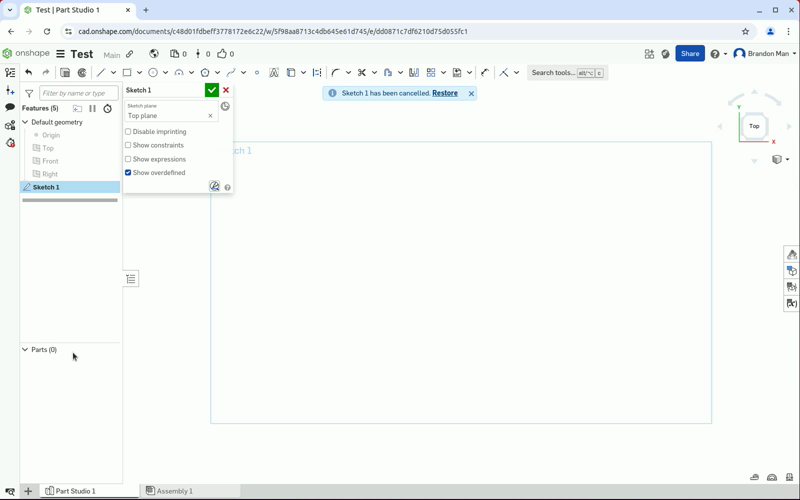
key(y)
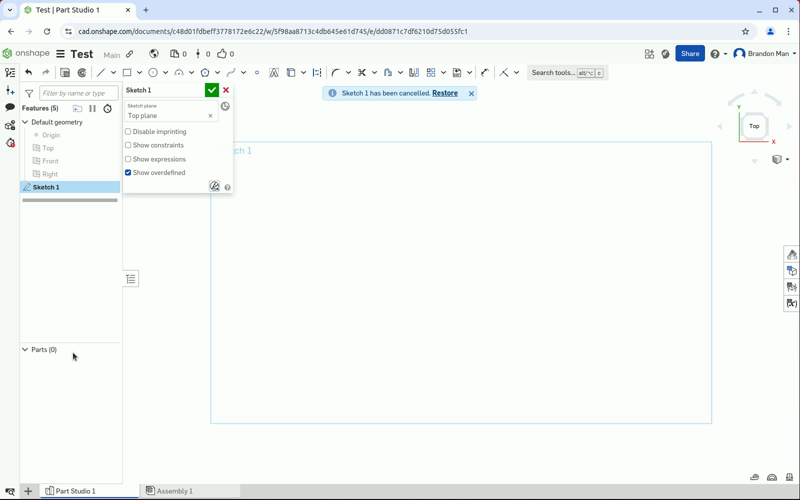
key(l)
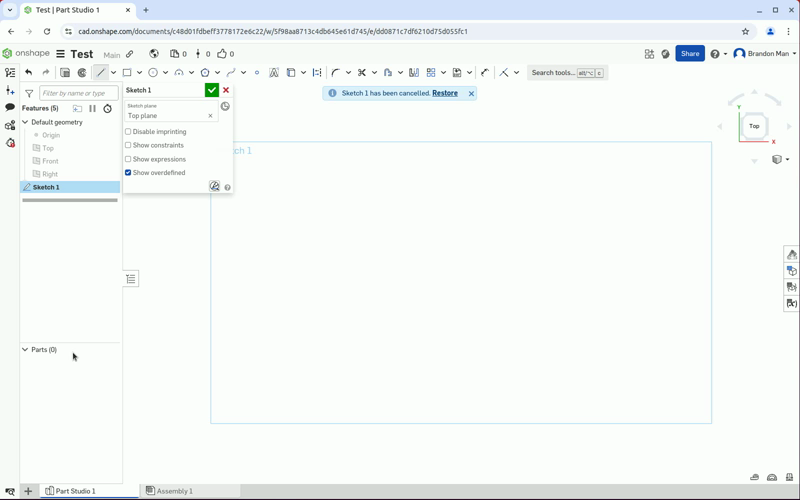
key_down(shift)
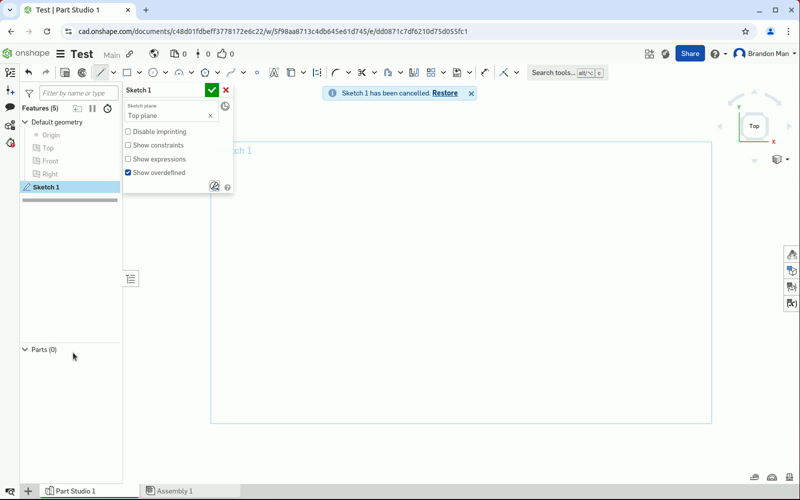
mouse_move(407, 342)
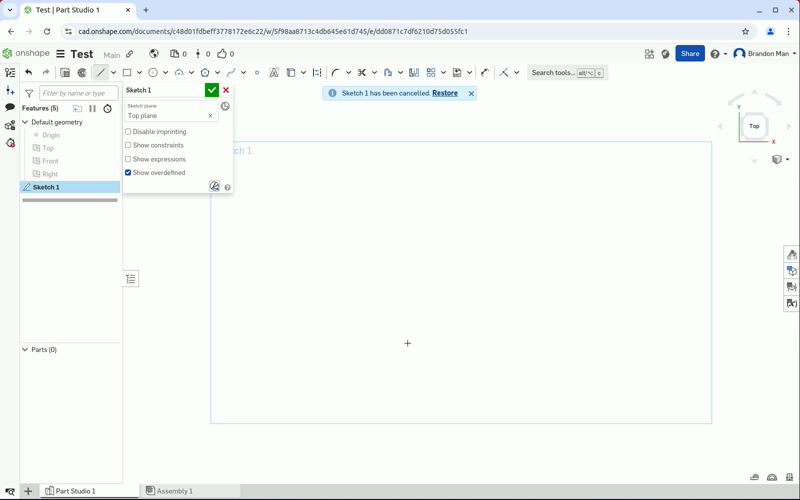
click(407, 342)
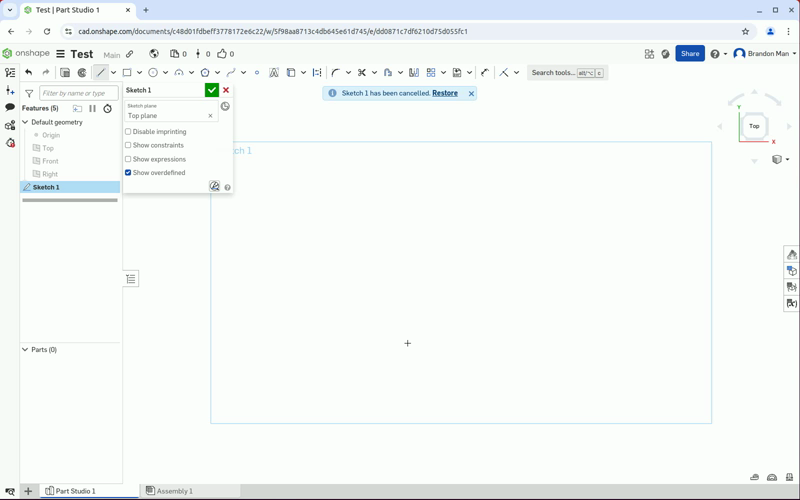
key_up(shift)
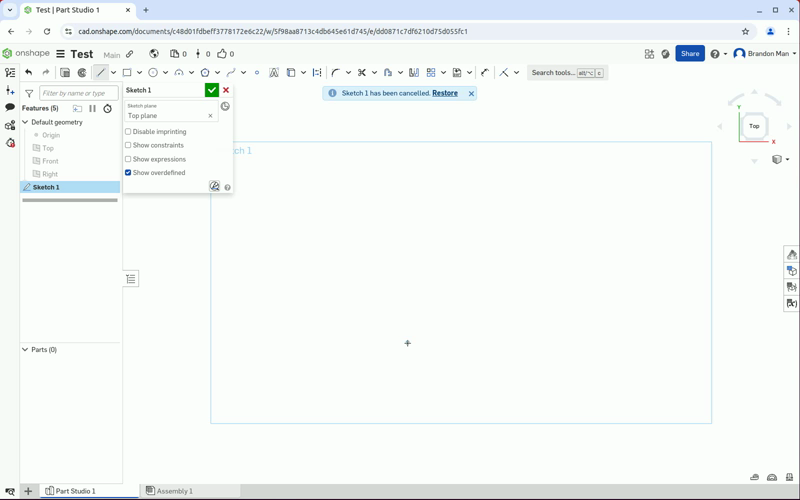
key_down(shift)
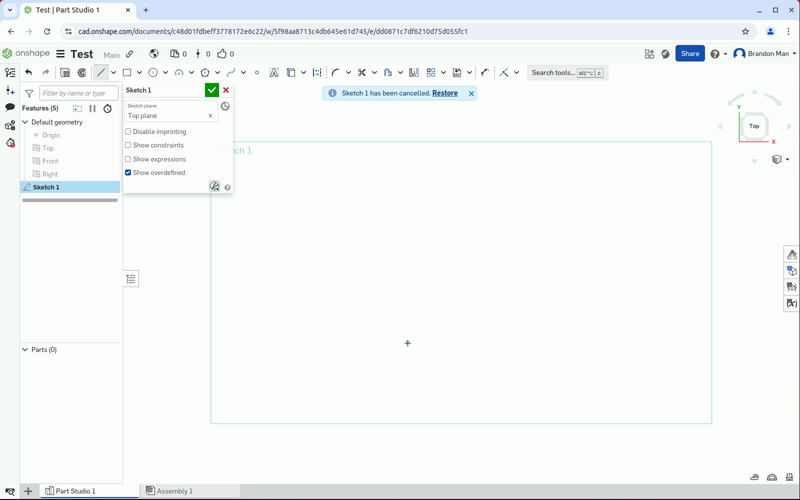
mouse_move(437, 342)
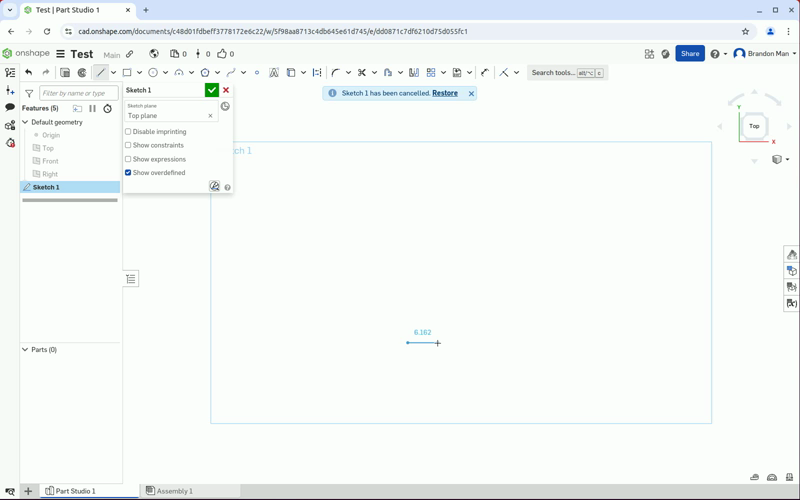
mouse_move(460, 342)
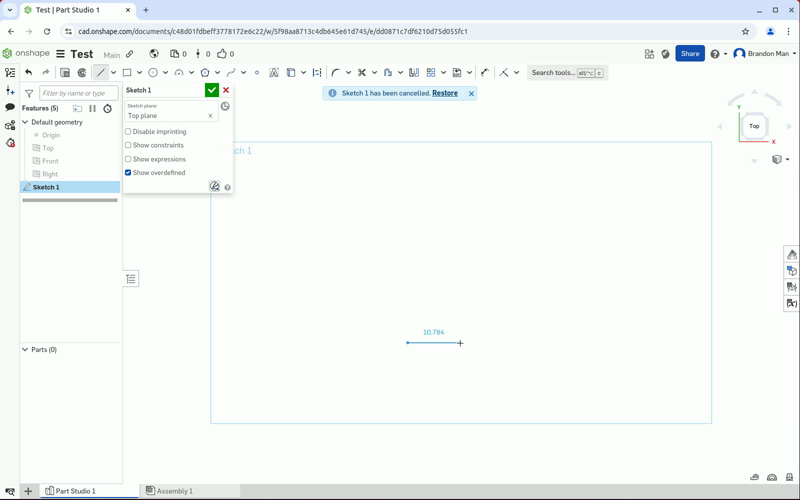
click(460, 342)
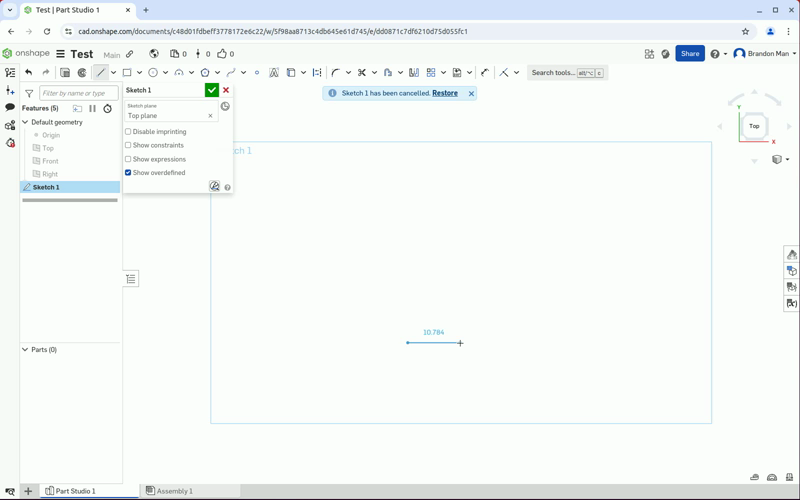
key_up(shift)
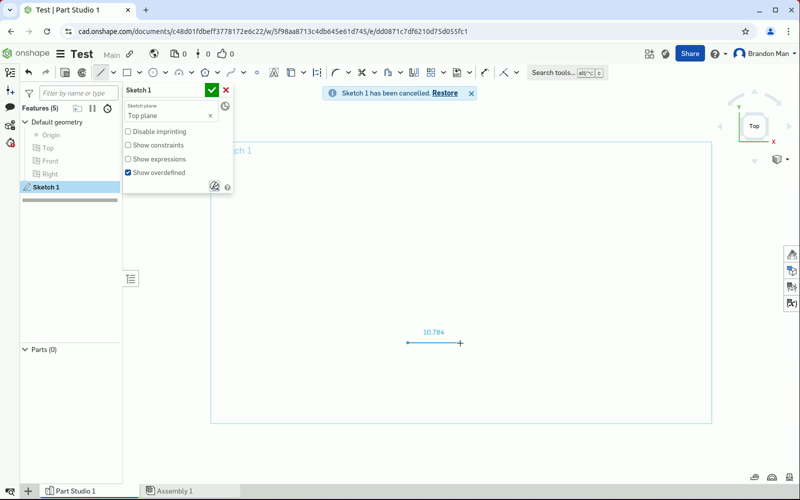
key_down(shift)
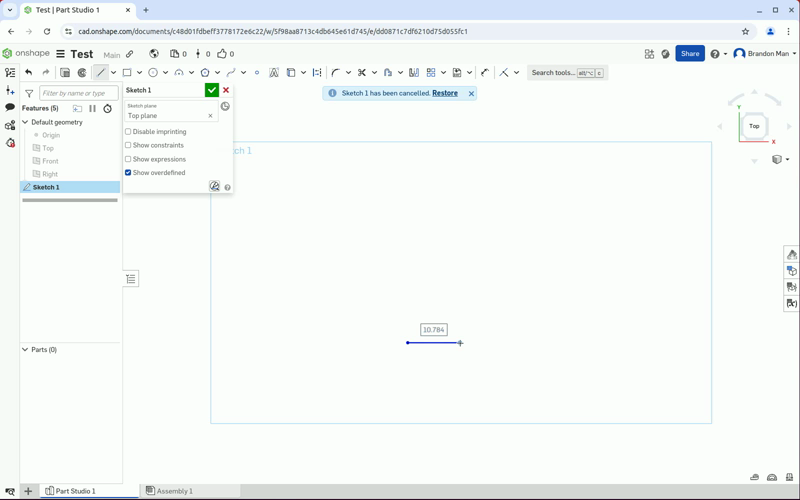
mouse_move(490, 342)
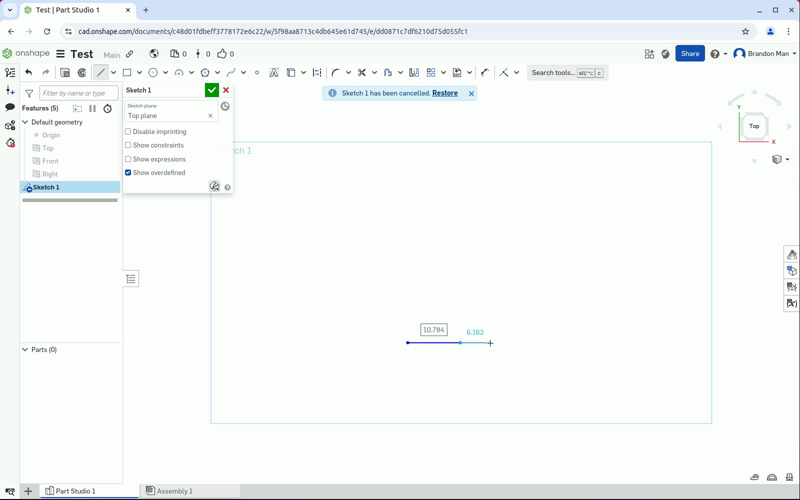
mouse_move(512, 342)
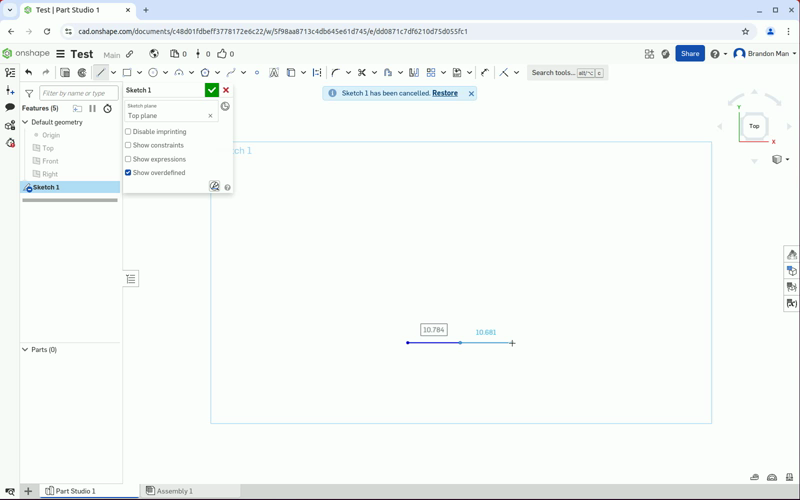
click(512, 342)
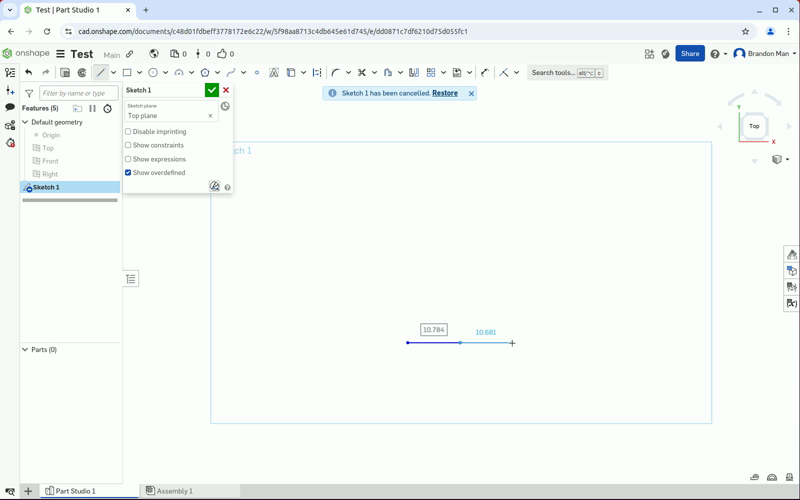
key_up(shift)
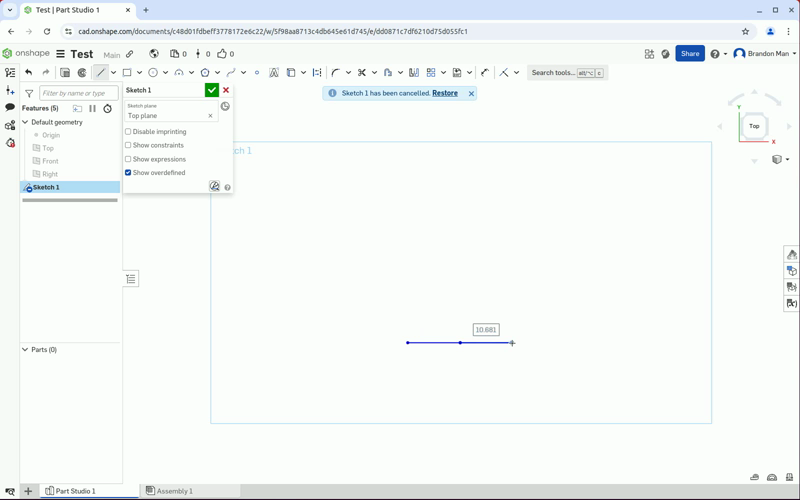
key_down(shift)
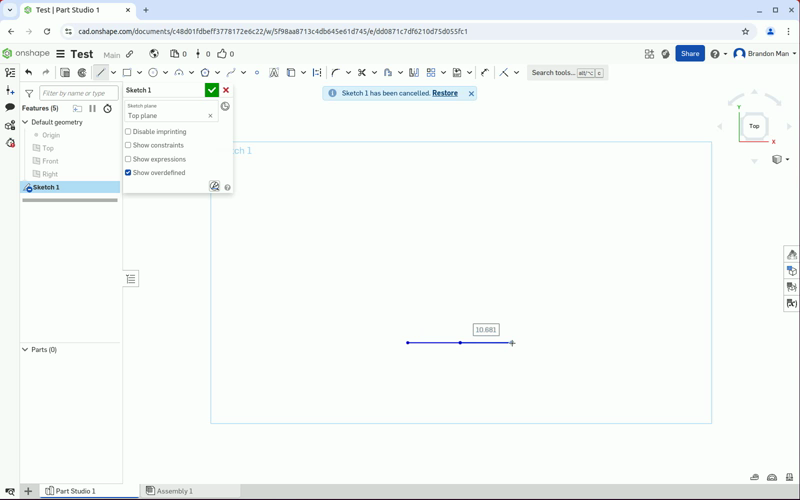
mouse_move(512, 222)
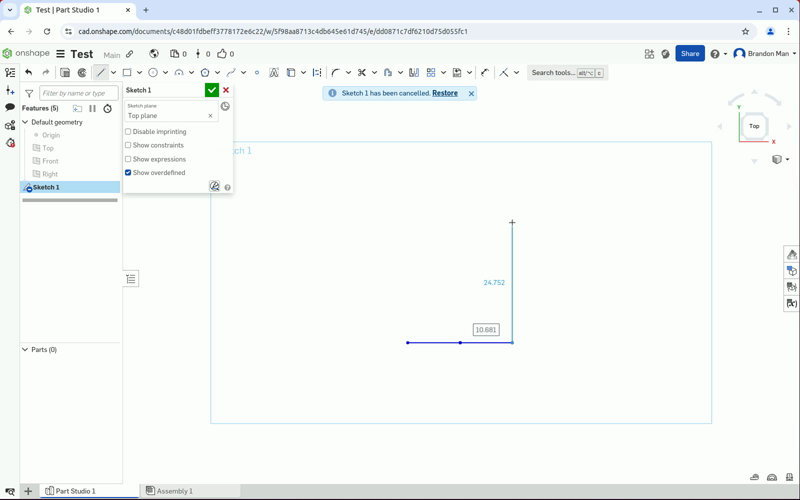
click(512, 222)
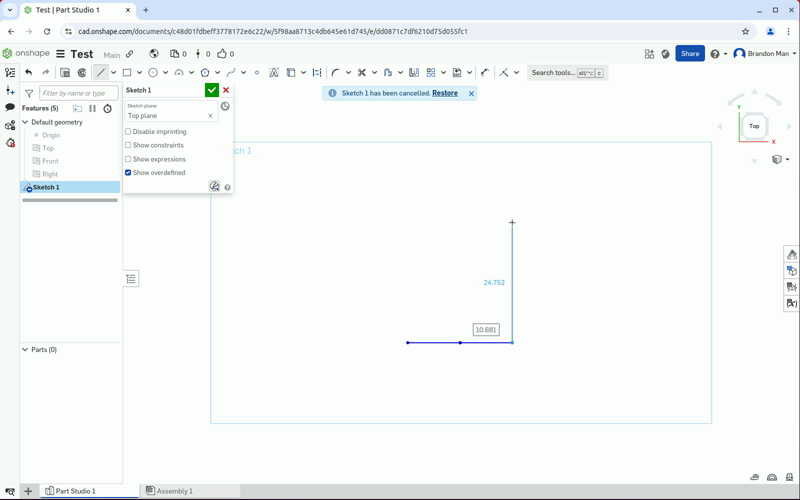
key_up(shift)
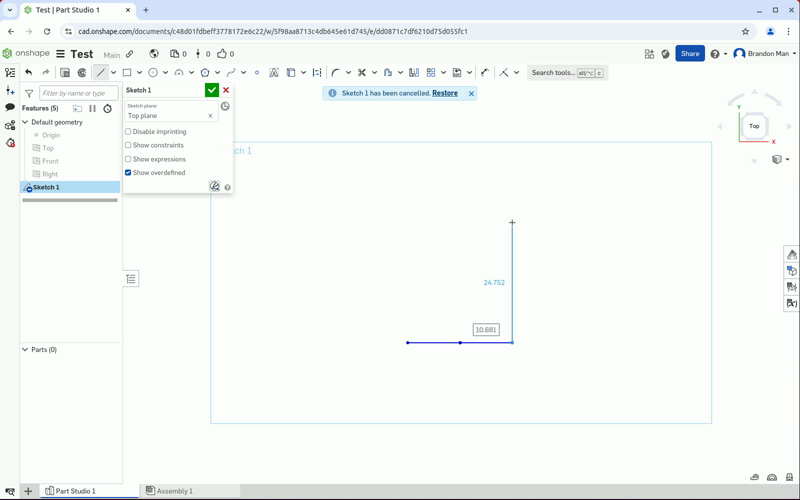
key_down(shift)
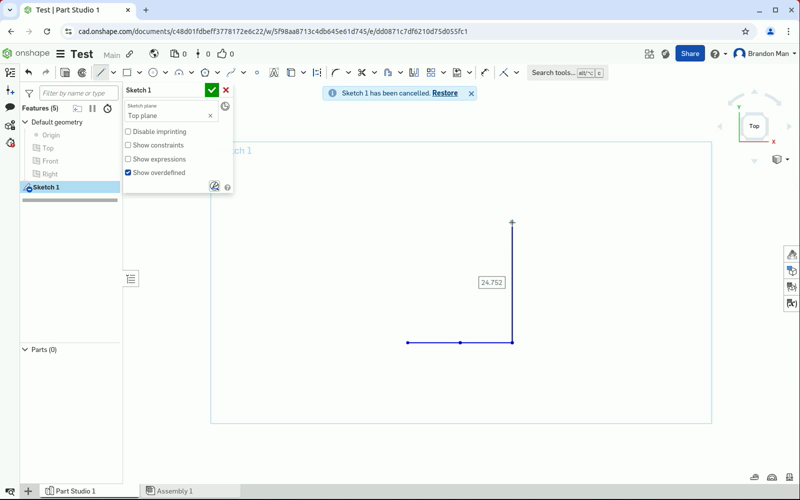
mouse_move(542, 222)
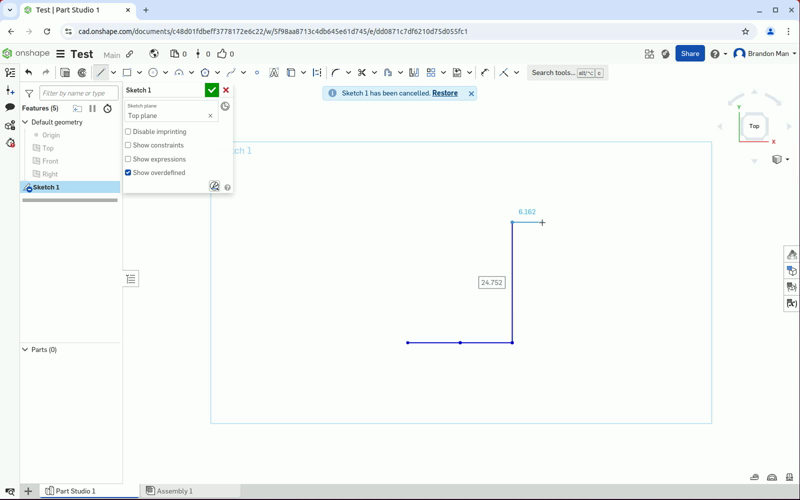
mouse_move(460, 222)
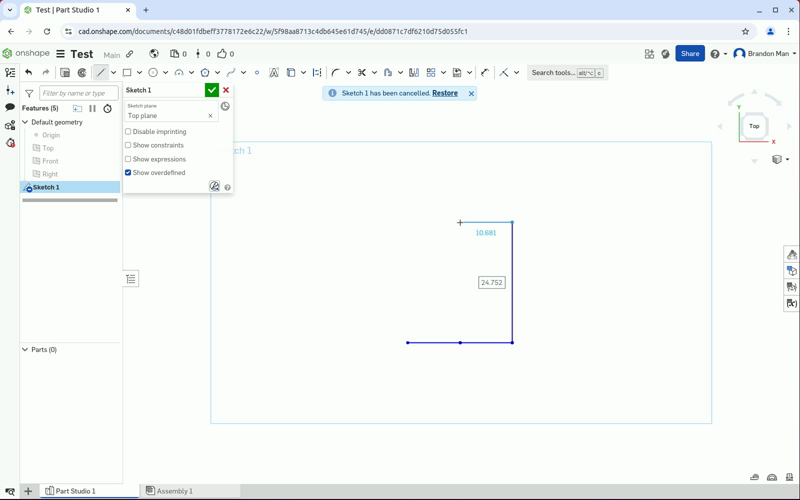
click(460, 222)
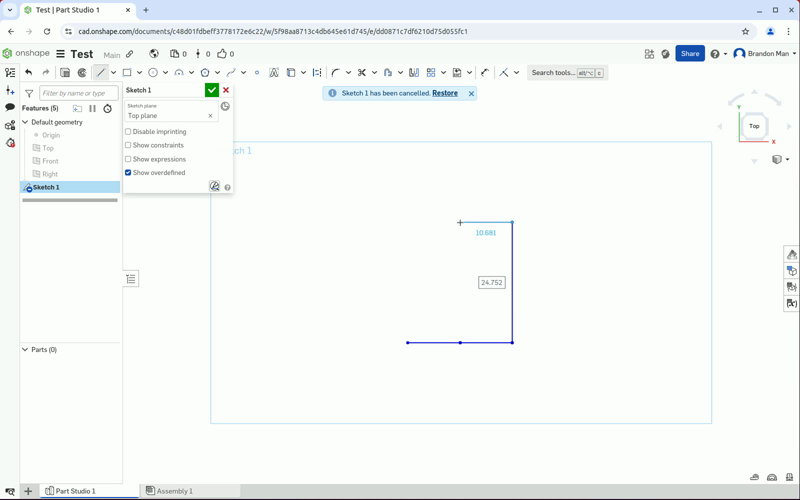
key_up(shift)
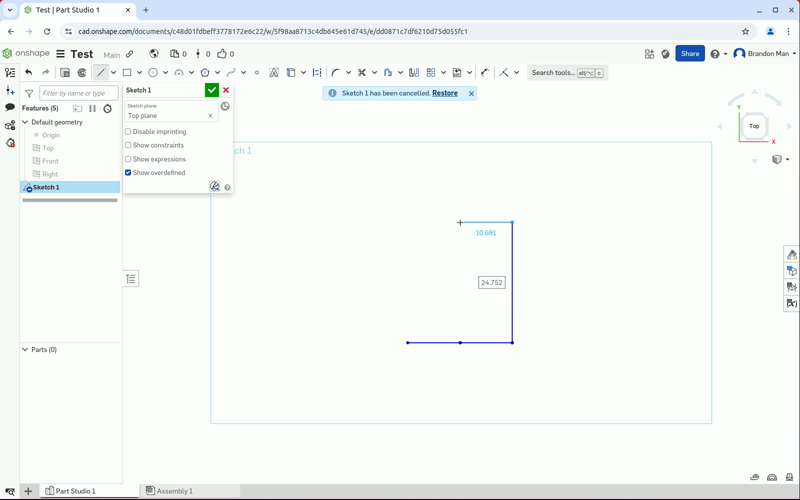
key_down(shift)
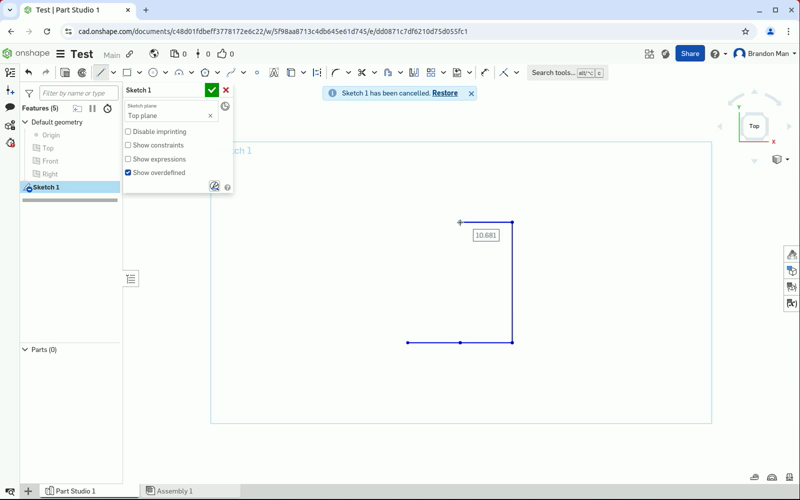
mouse_move(490, 222)
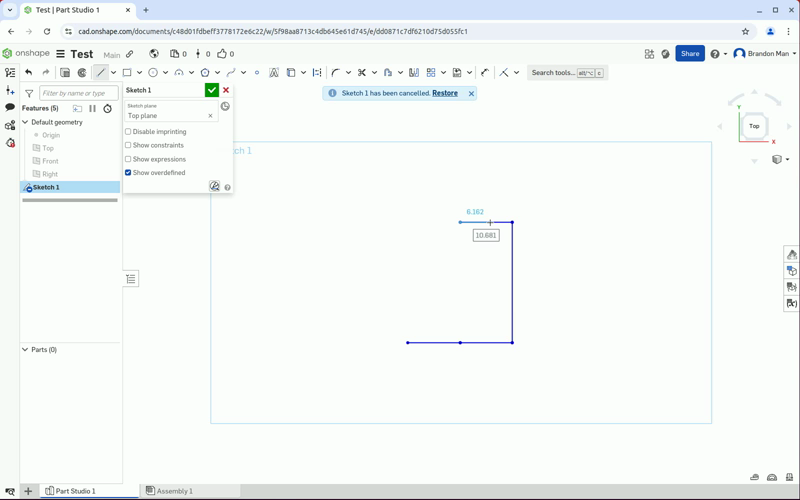
mouse_move(407, 222)
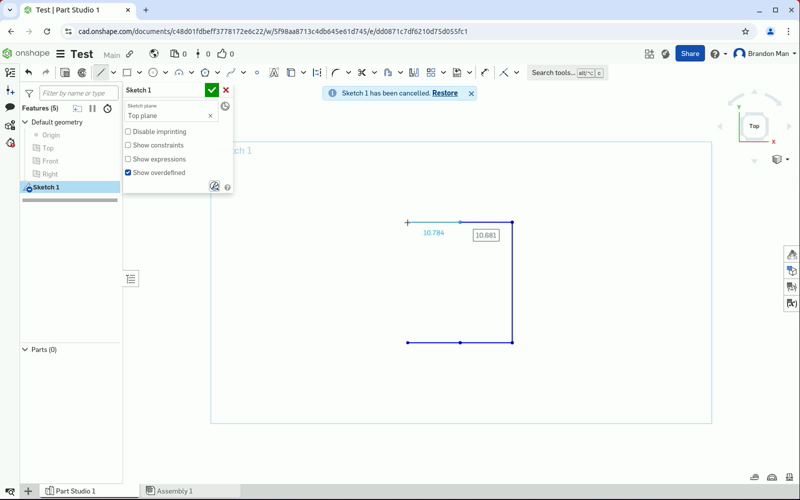
click(407, 222)
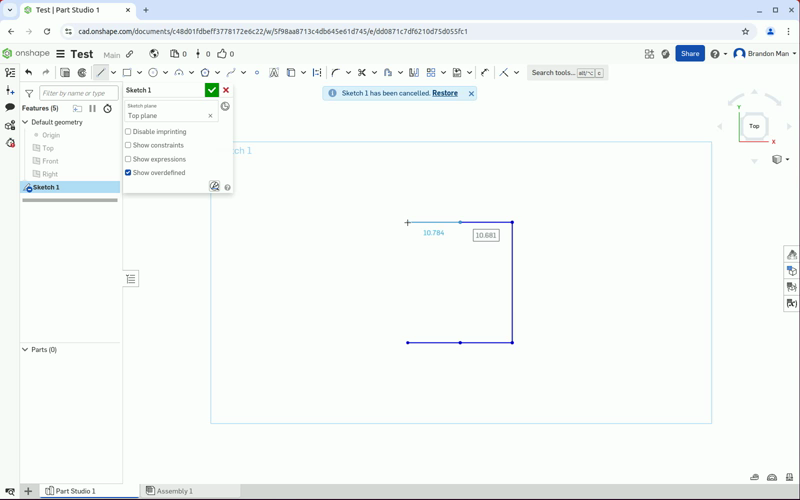
key_up(shift)
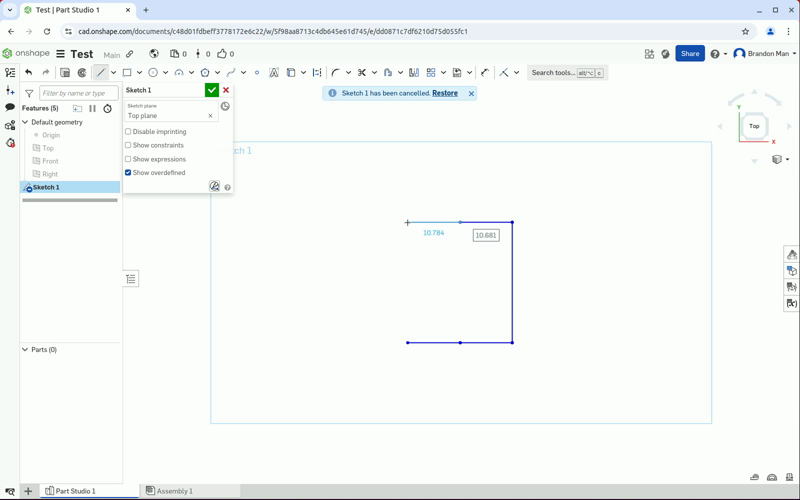
key_down(shift)
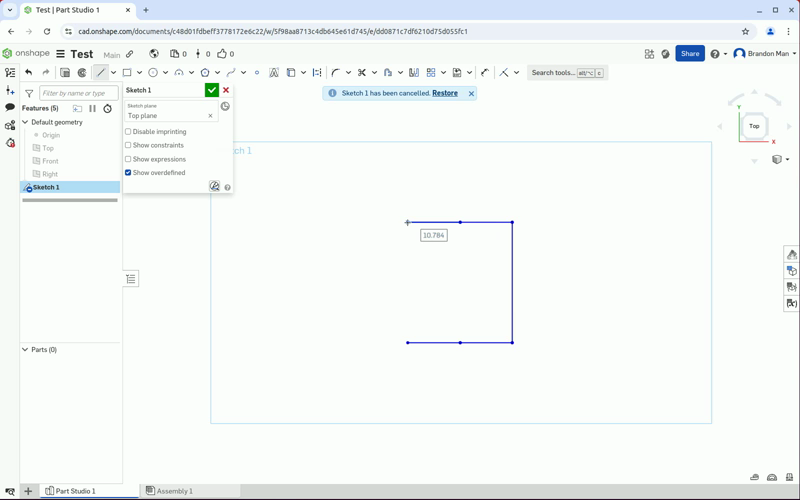
mouse_move(407, 342)
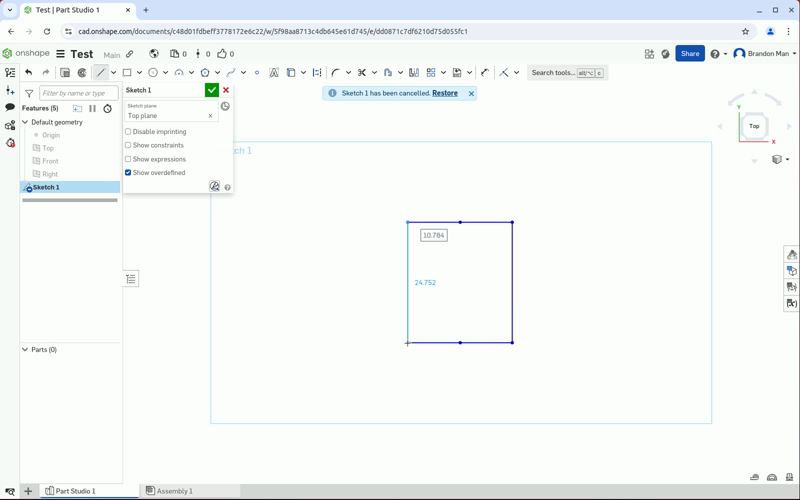
key_up(shift)
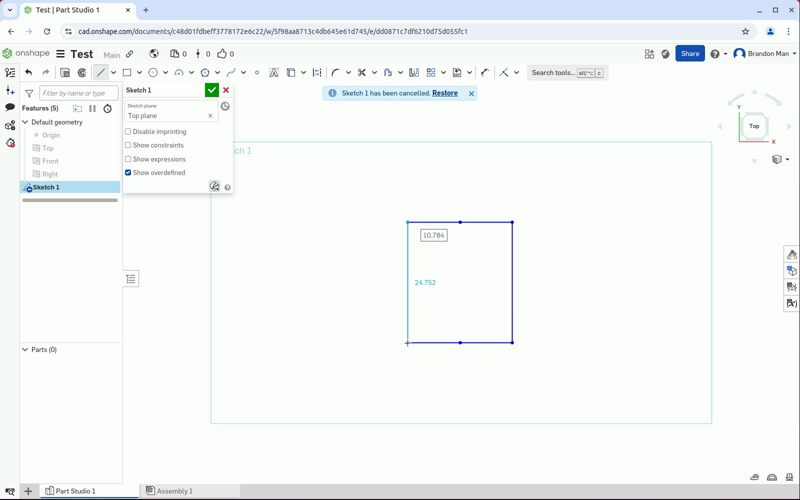
click(407, 342)
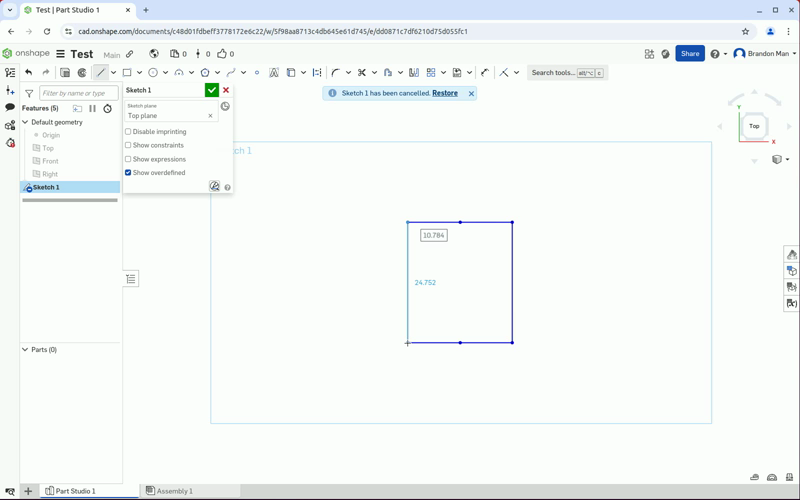
key(esc)
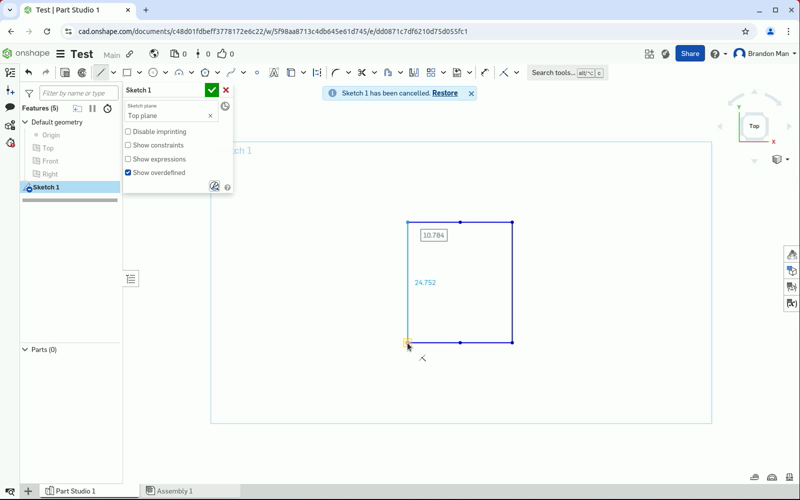
key(l)
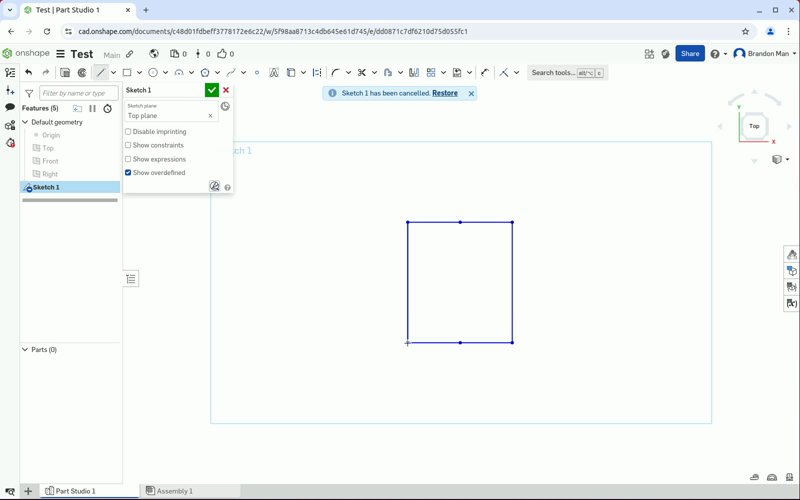
key_down(shift)
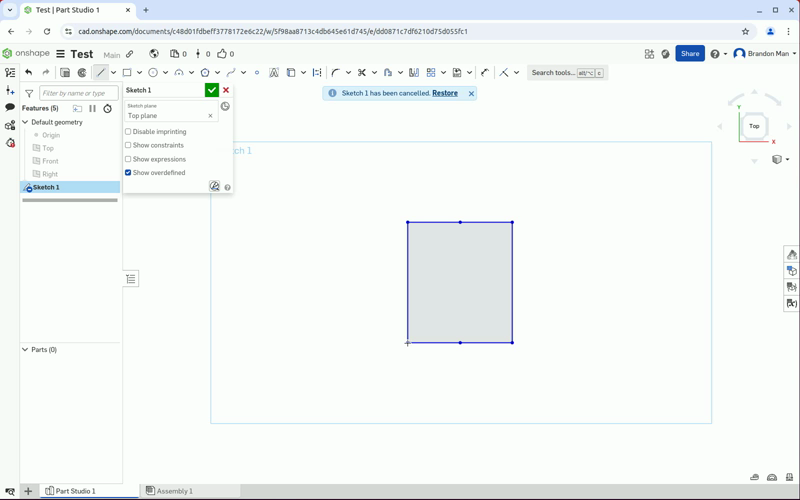
mouse_move(425, 324)
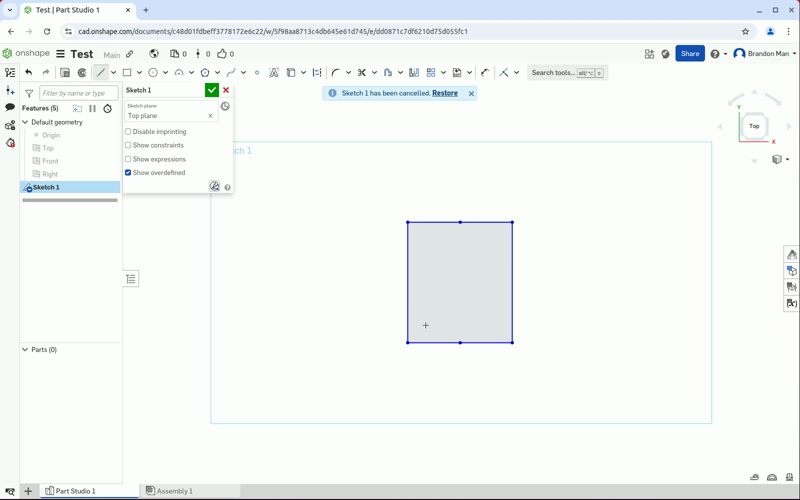
click(425, 324)
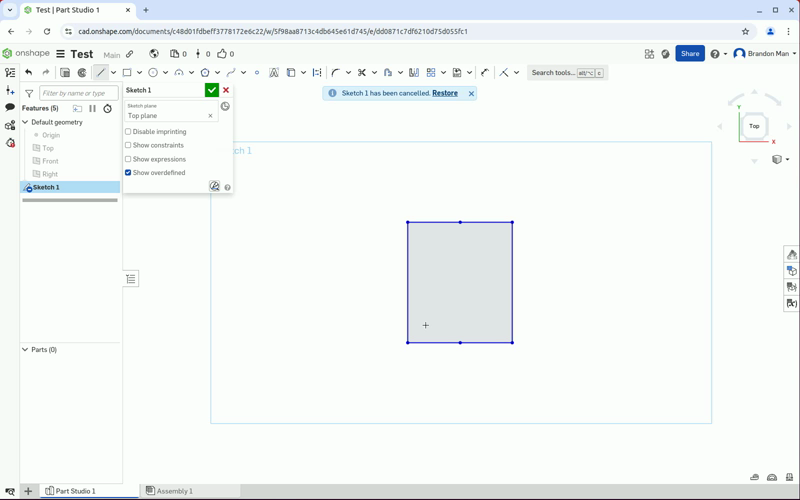
key_up(shift)
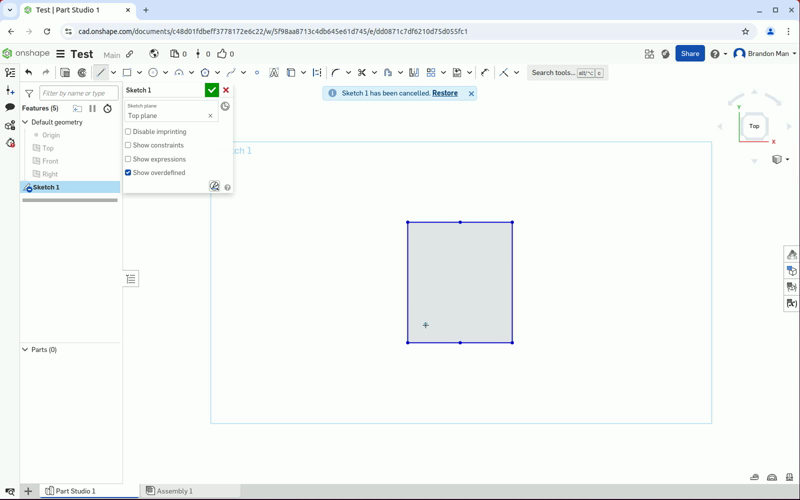
key_down(shift)
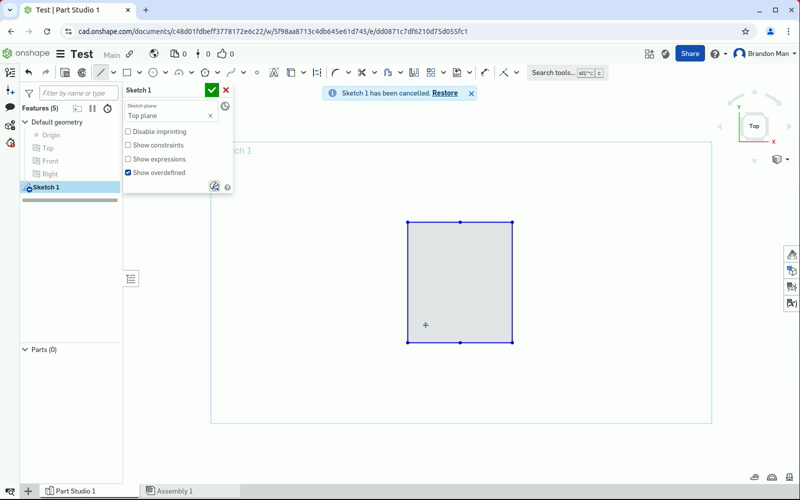
mouse_move(495, 324)
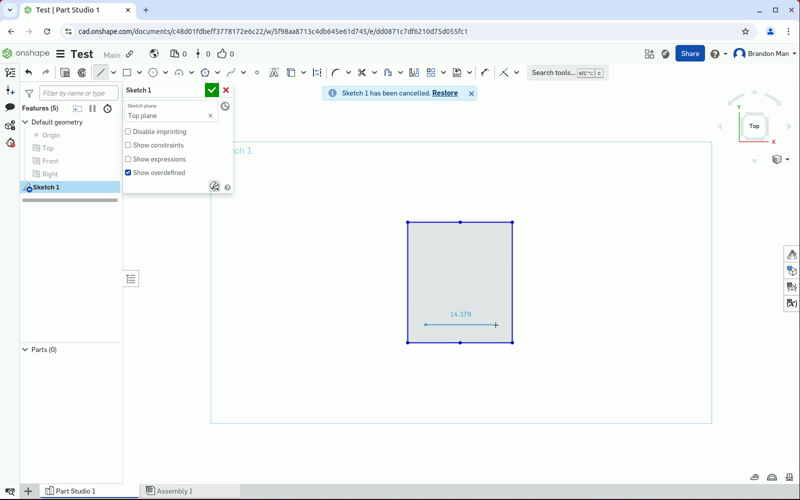
click(495, 324)
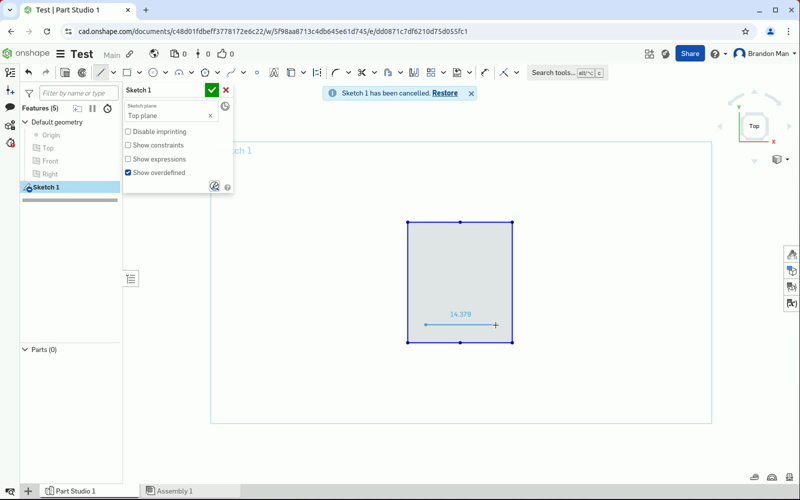
key_up(shift)
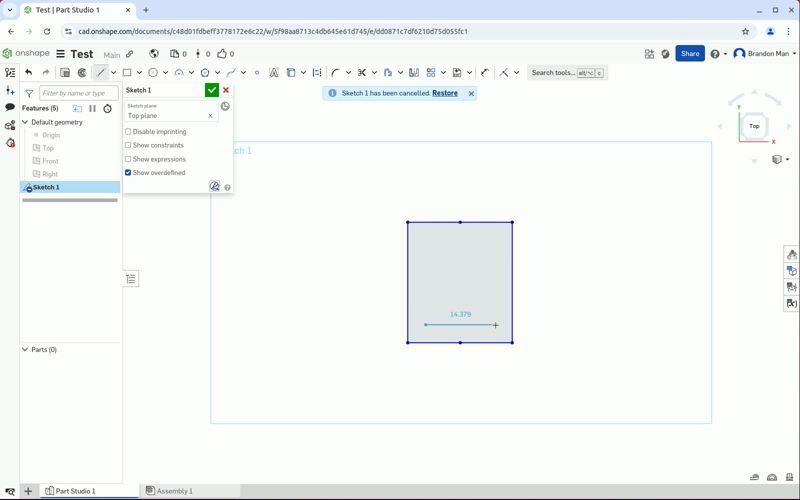
key_down(shift)
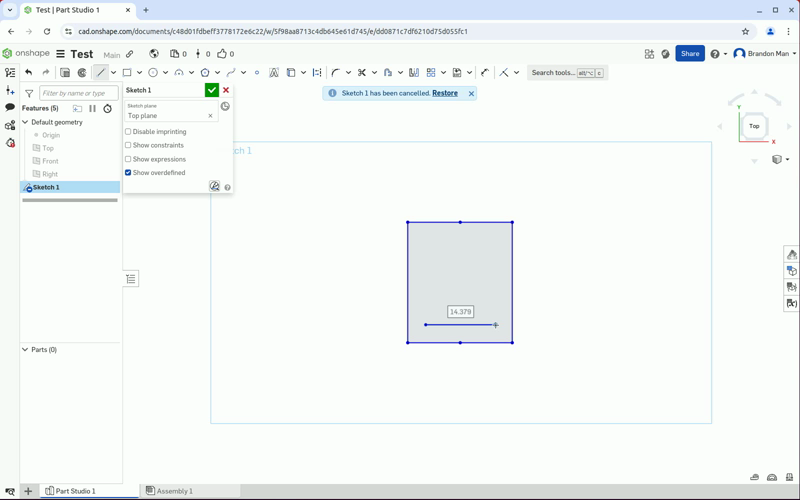
mouse_move(495, 239)
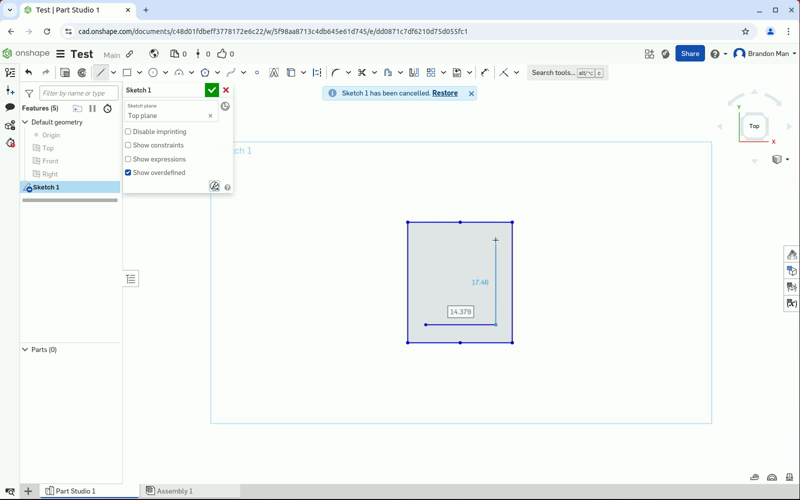
click(495, 239)
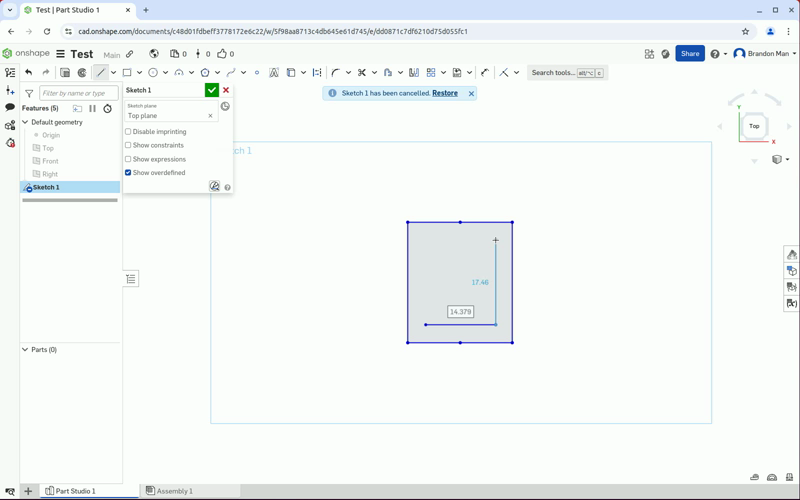
key_up(shift)
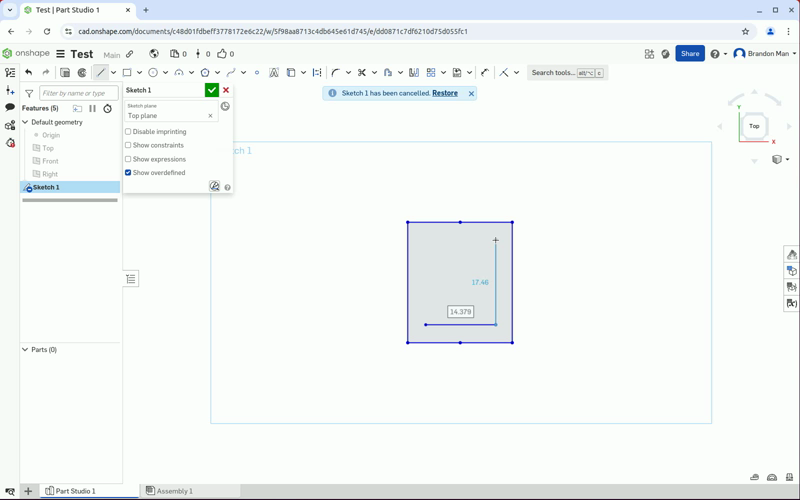
key_down(shift)
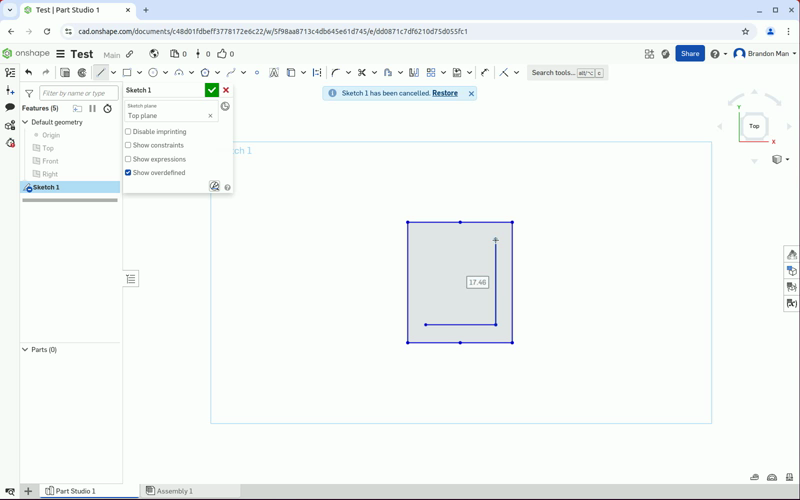
mouse_move(425, 239)
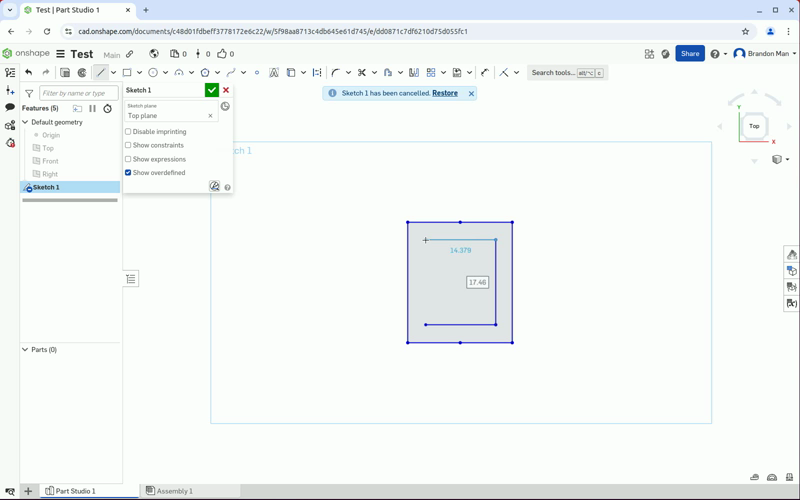
click(425, 239)
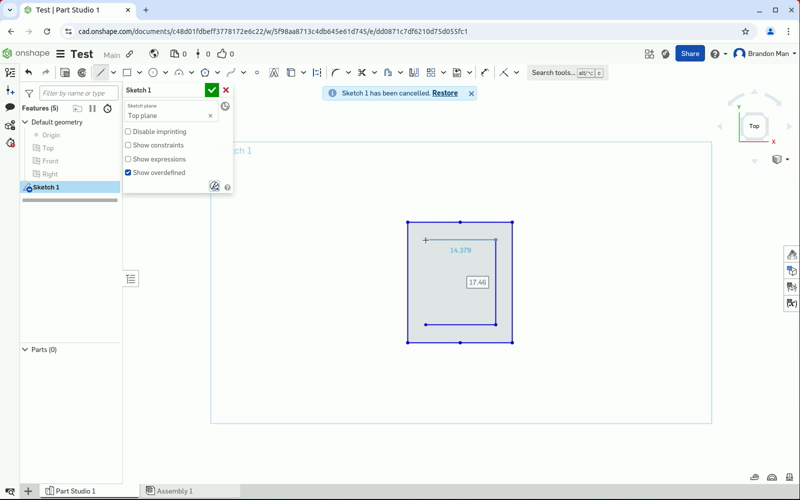
key_up(shift)
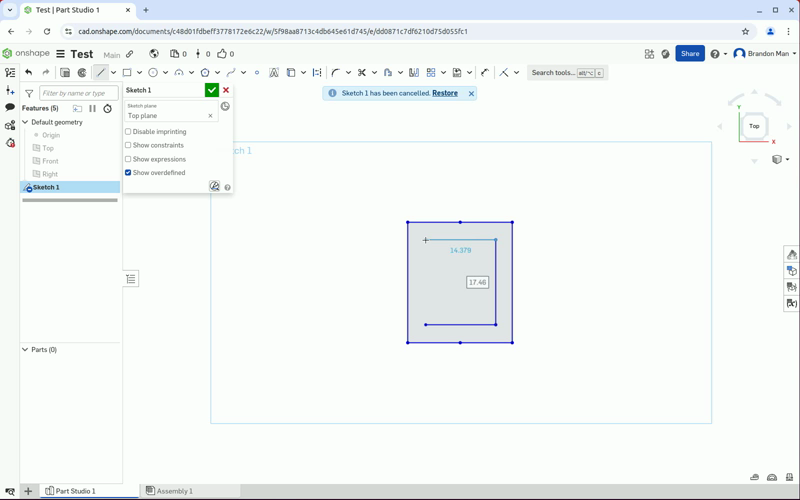
key_down(shift)
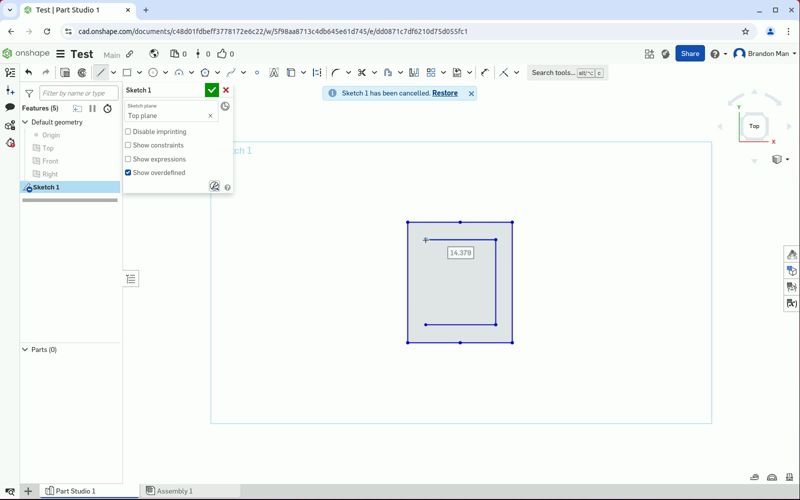
mouse_move(425, 324)
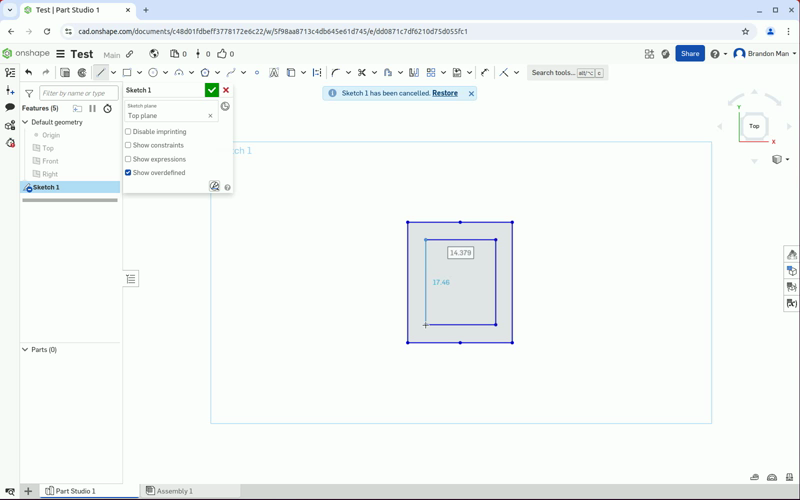
key_up(shift)
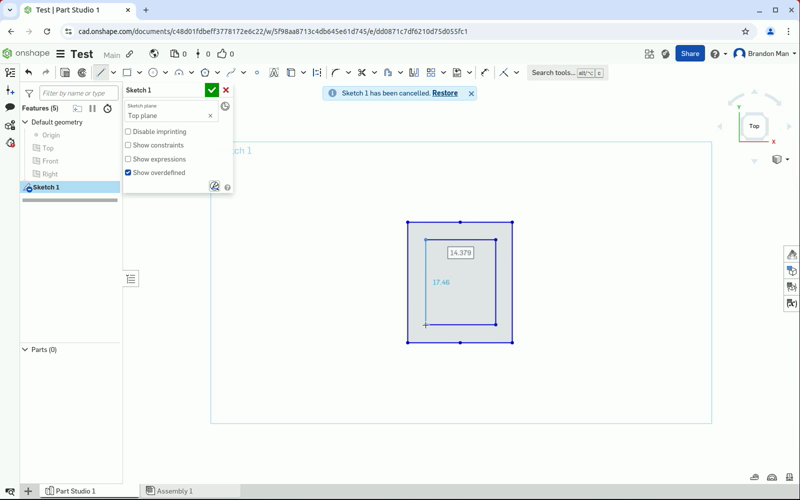
click(425, 324)
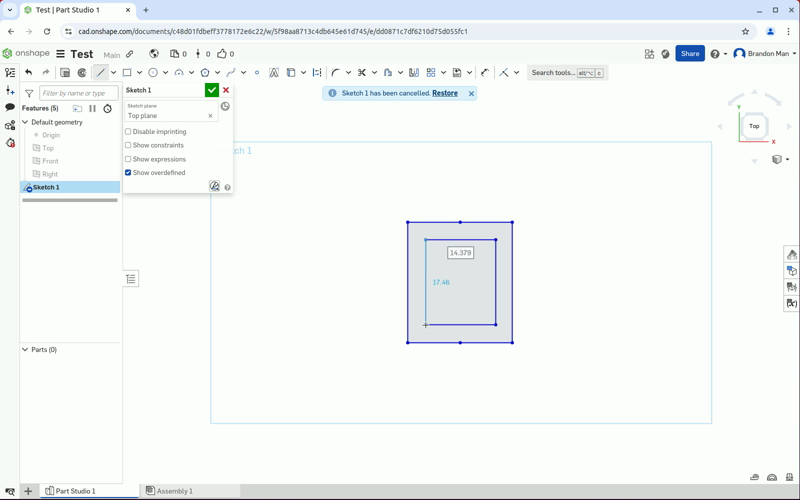
key(esc)
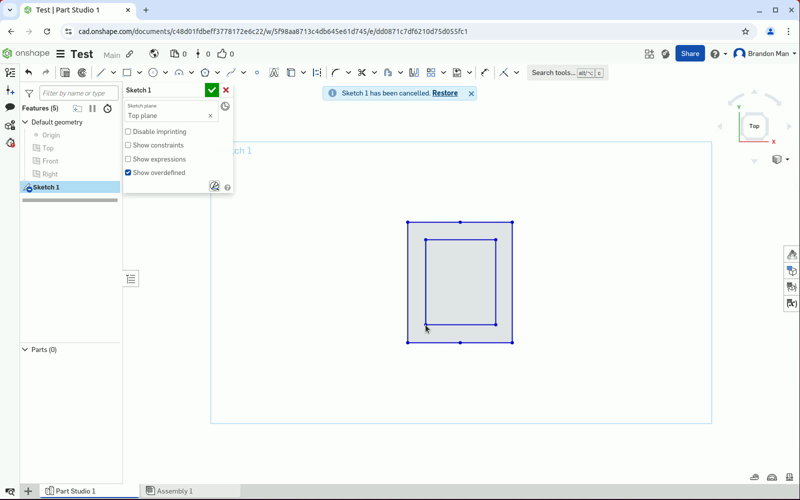
mouse_move(501, 239)
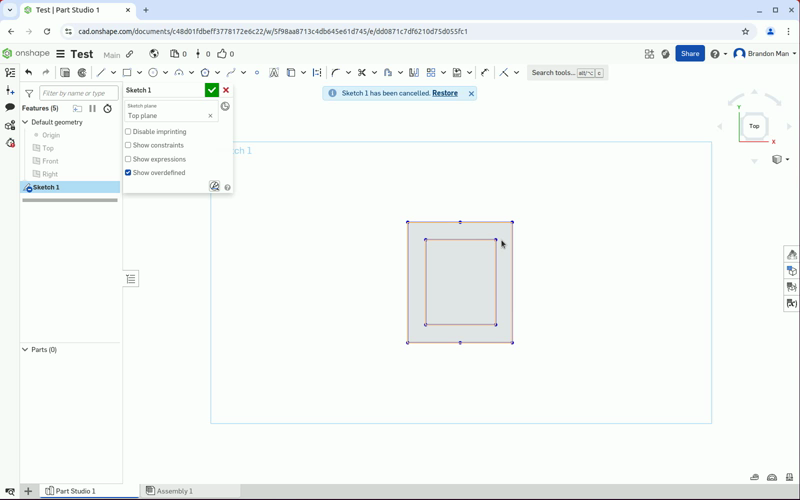
click(501, 239)
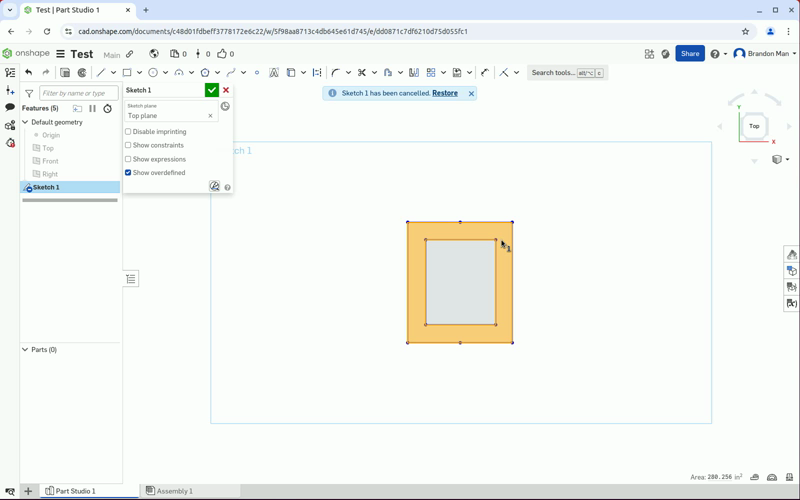
mouse_move(73, 352)
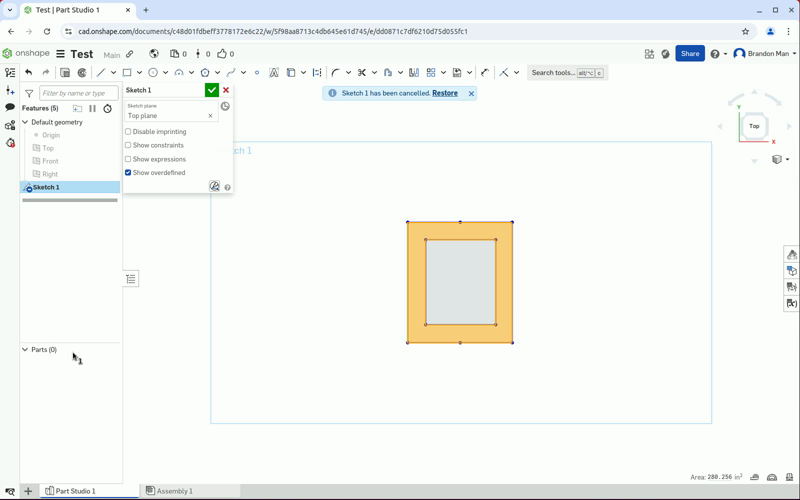
key(shift+y)
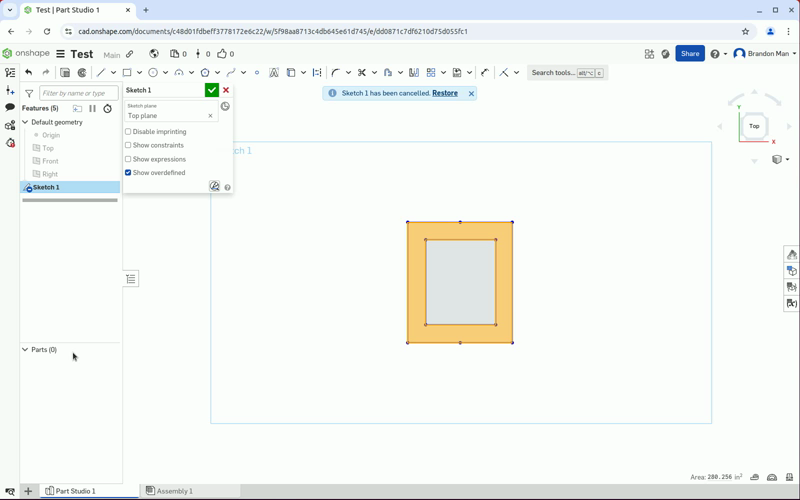
key(shift+e)
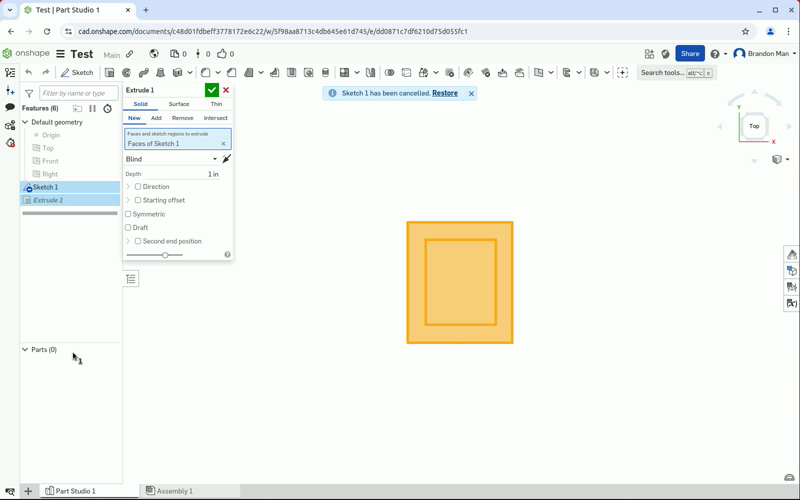
mouse_move(143, 106)
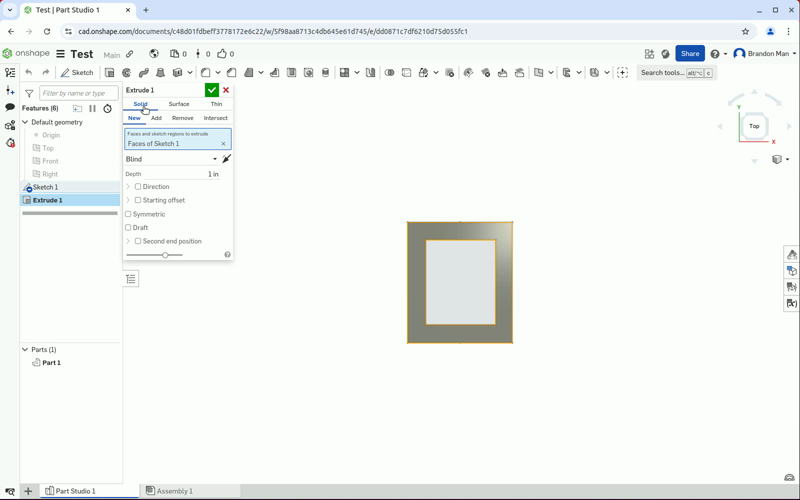
click(143, 106)
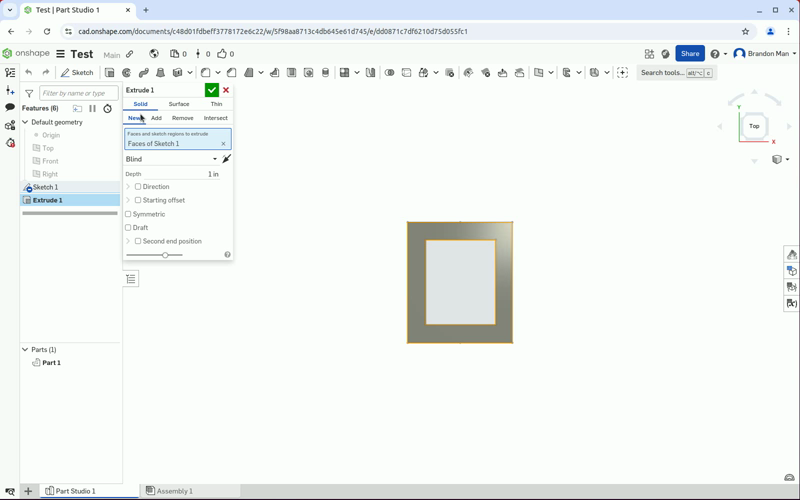
mouse_move(137, 120)
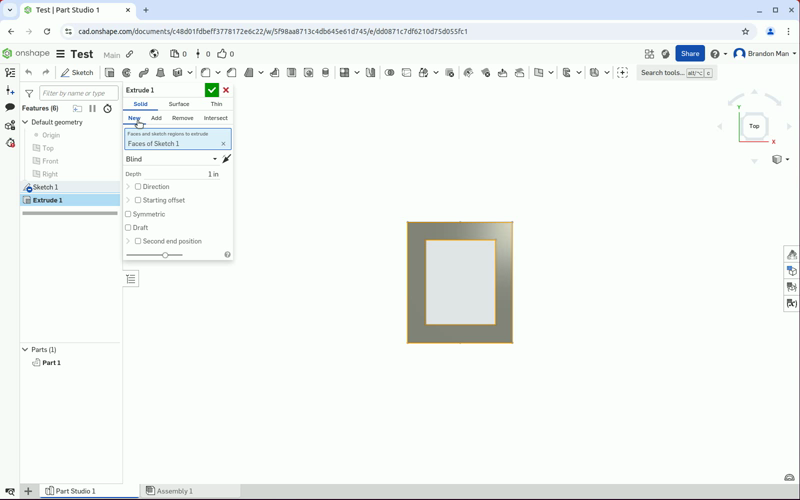
click(137, 120)
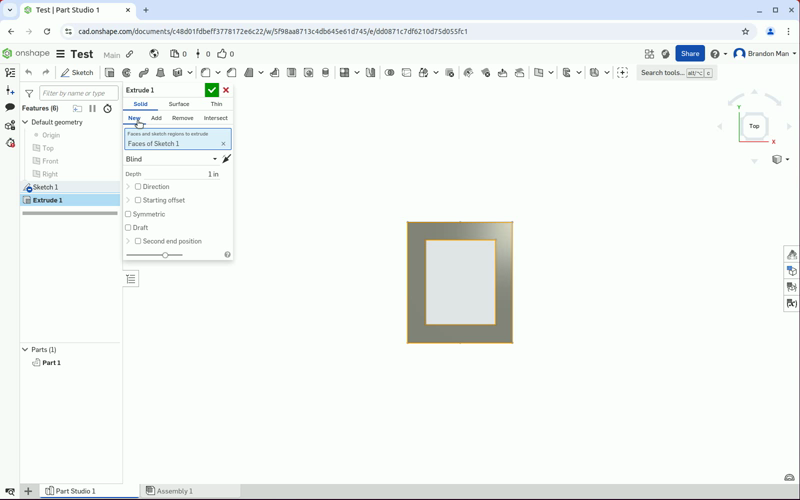
key(tab, 4)
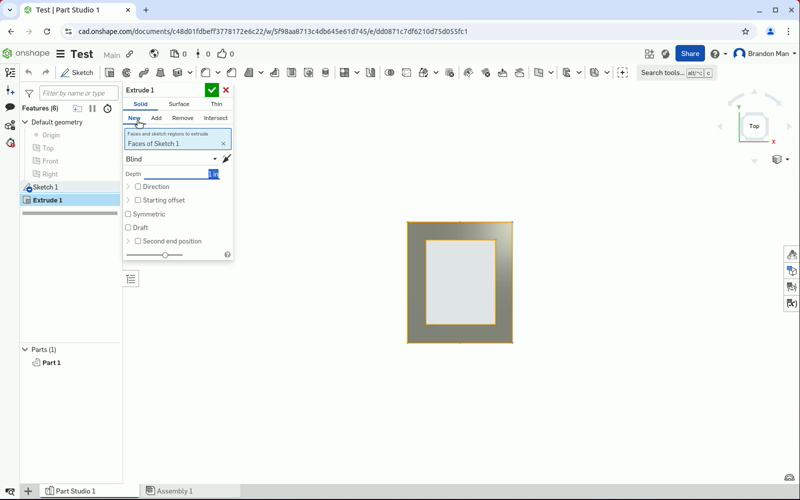
text(4.814)
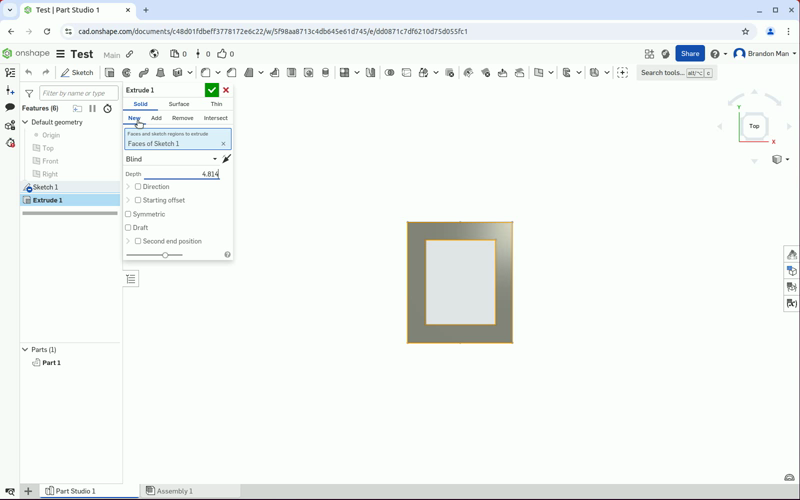
key(enter)
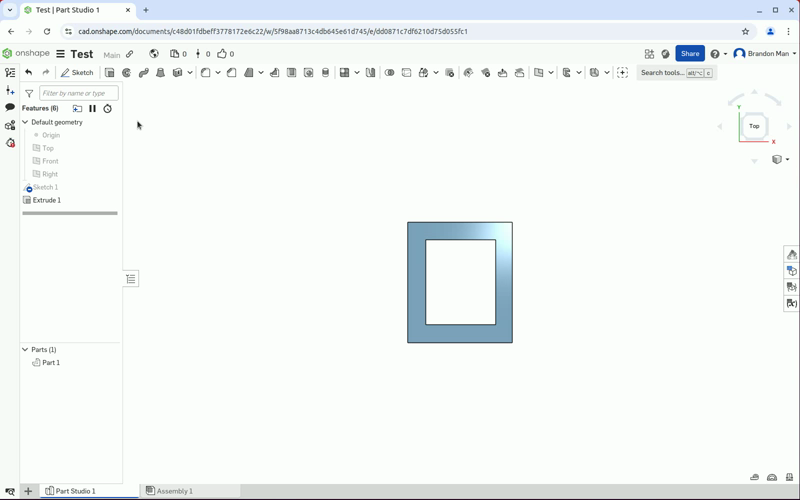
key(shift+h)
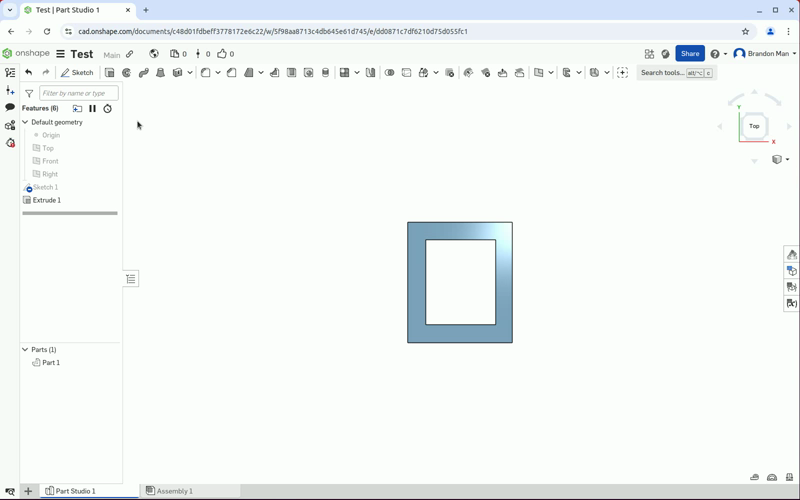
key(shift+h)
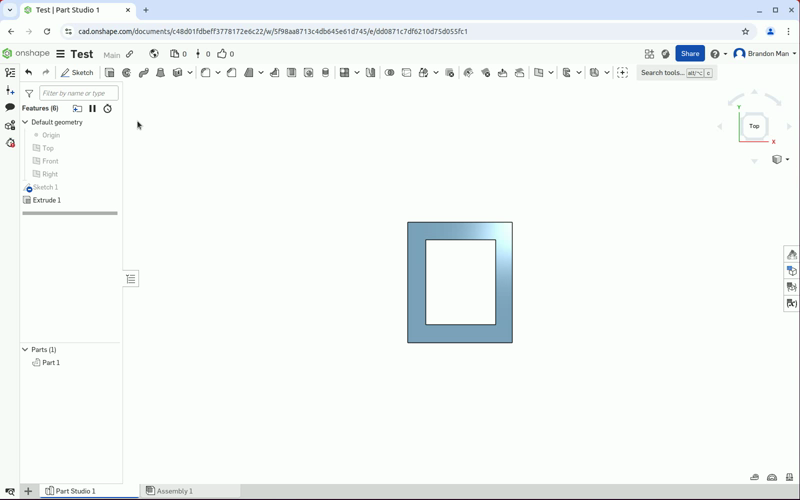
mouse_move(73, 189)
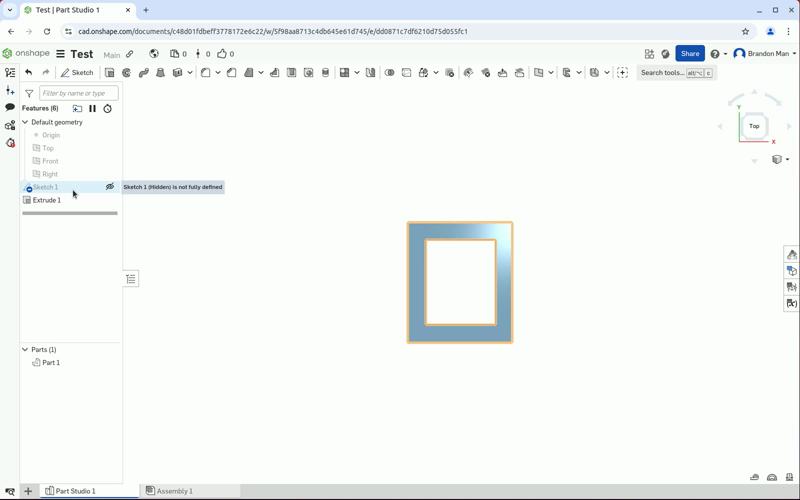
click(73, 189)
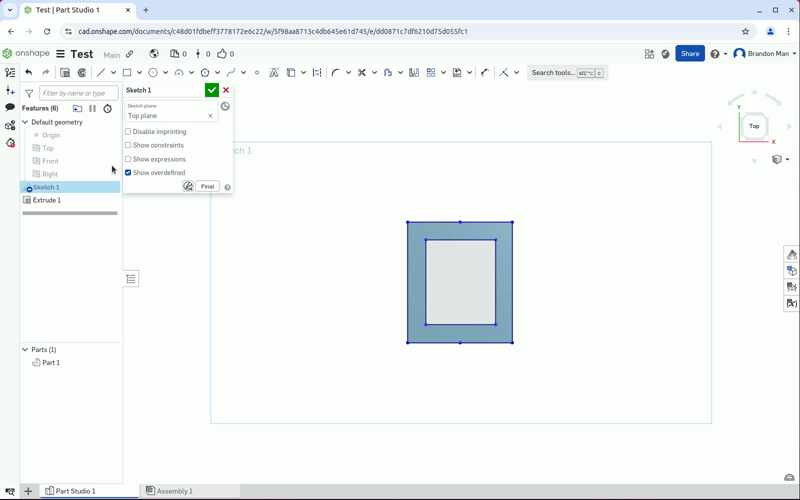
mouse_move(229, 92)
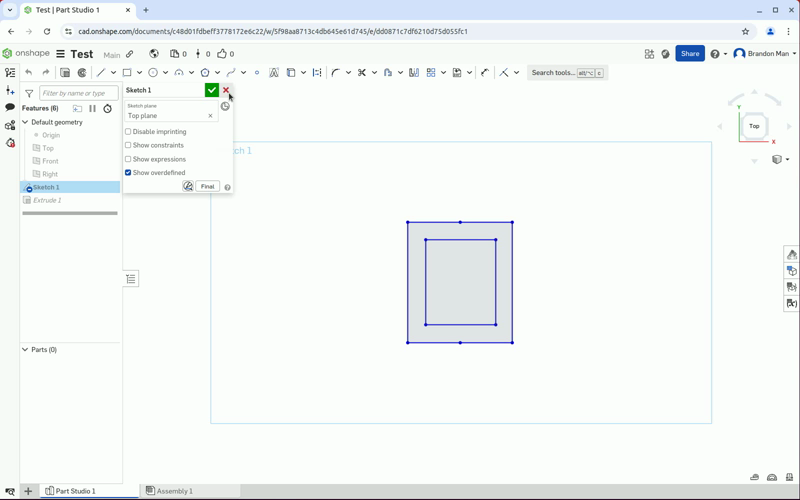
click(229, 92)
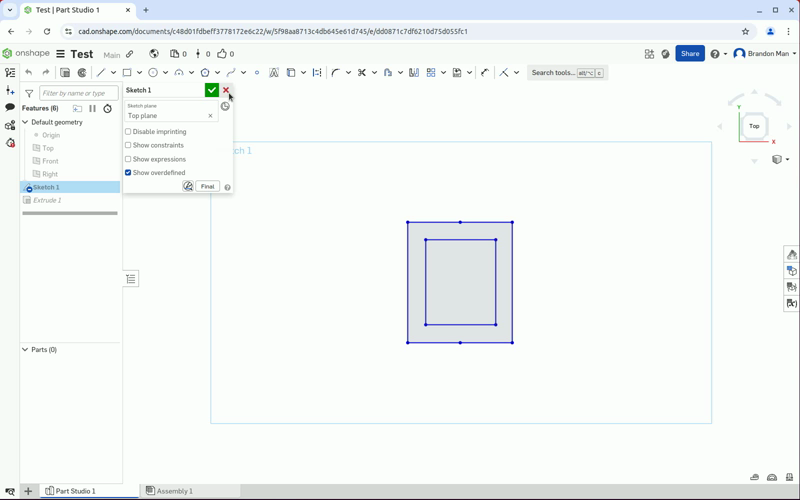
key(shift+s)
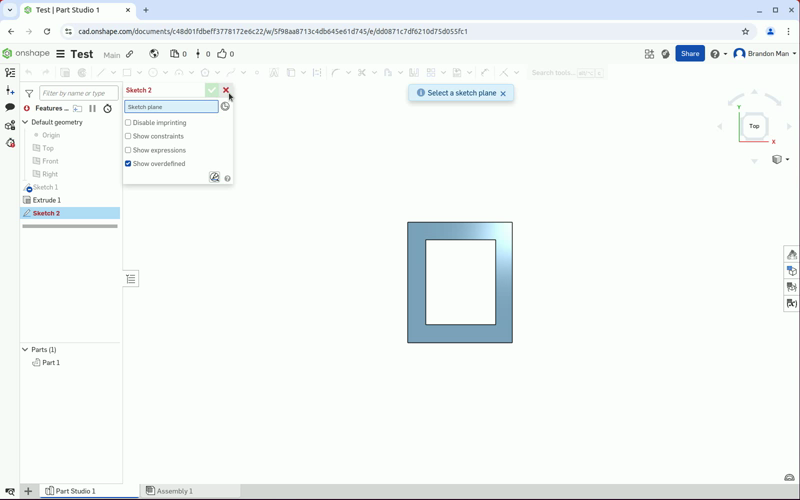
mouse_move(73, 150)
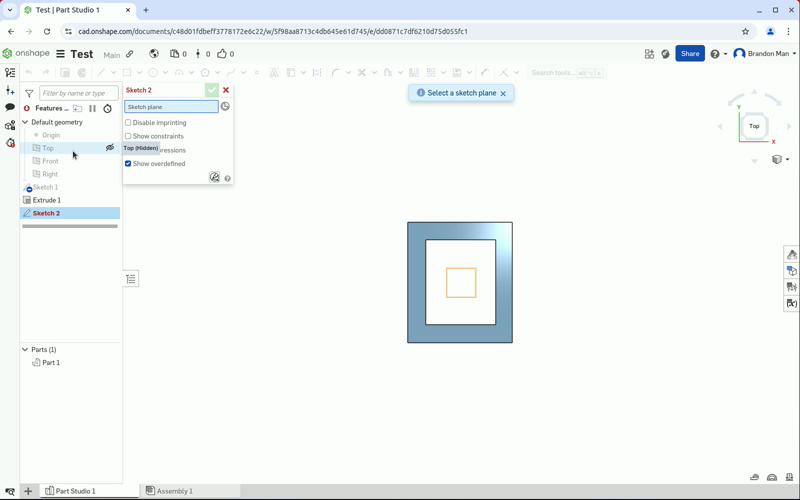
click(73, 150)
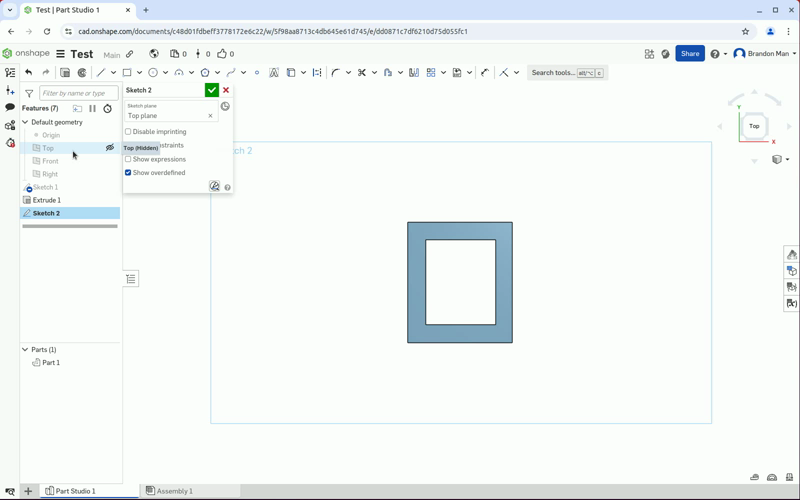
mouse_move(73, 352)
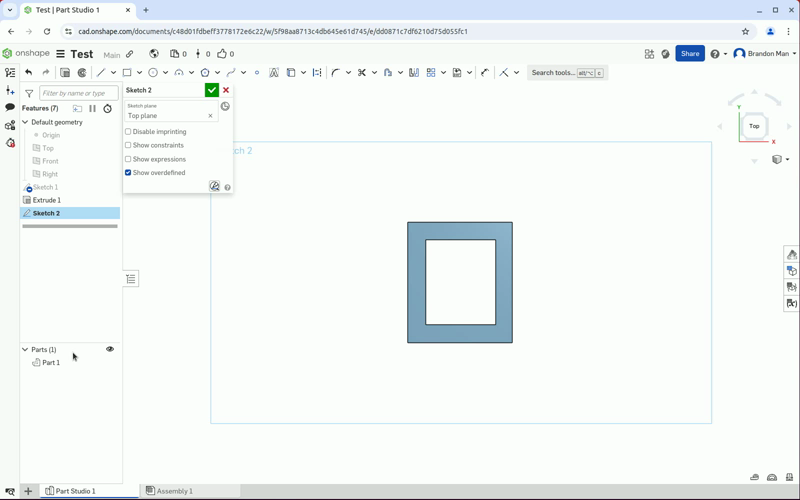
key(y)
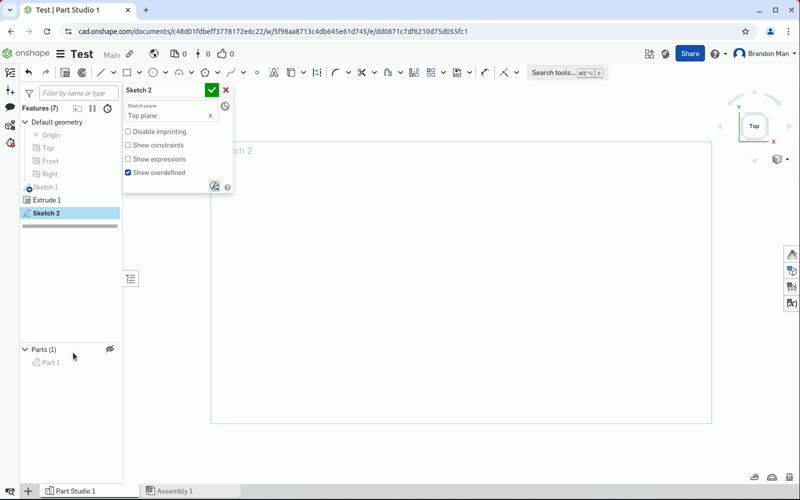
key(l)
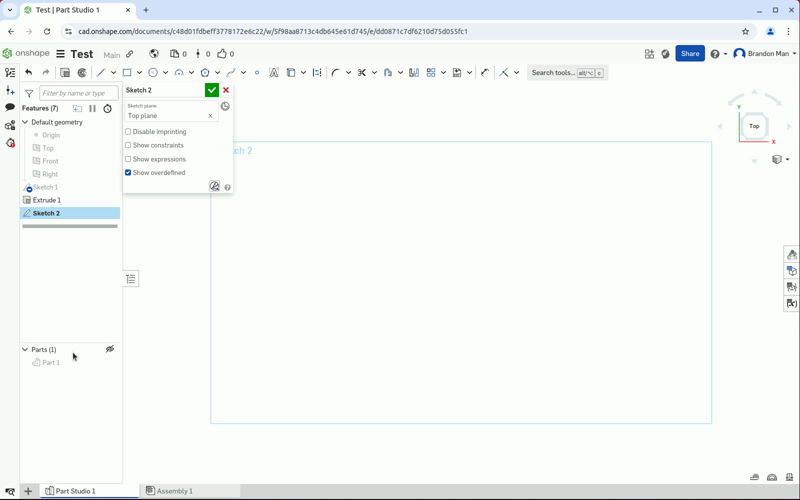
key_down(shift)
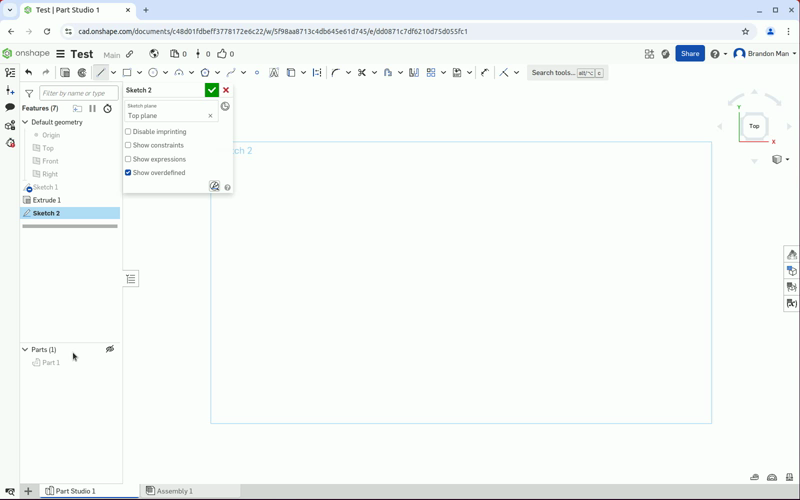
mouse_move(407, 223)
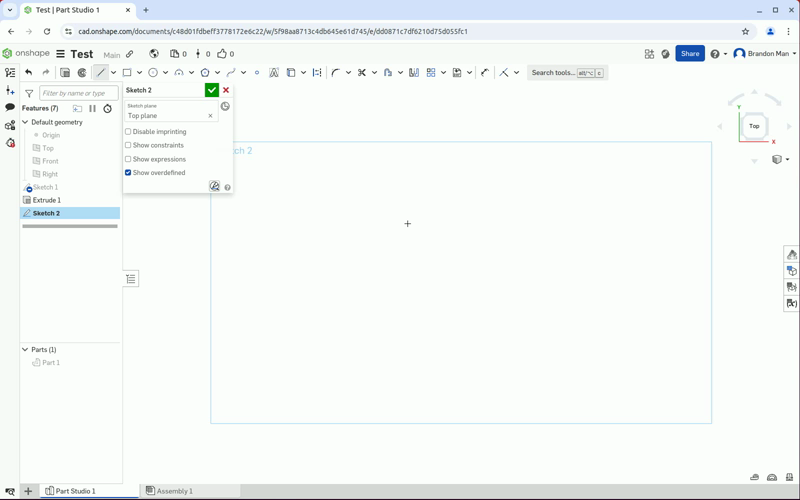
click(407, 223)
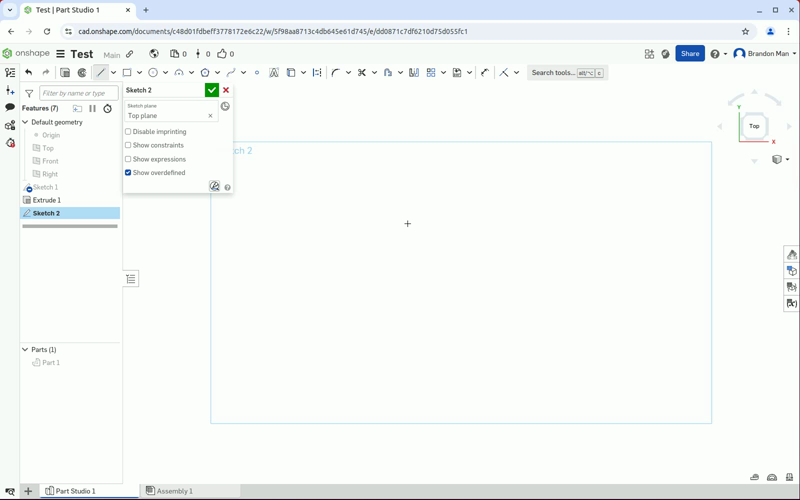
key_up(shift)
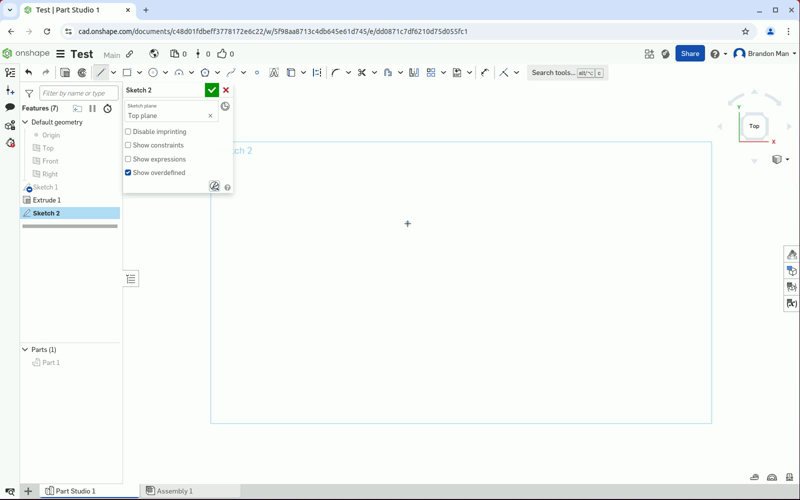
key_down(shift)
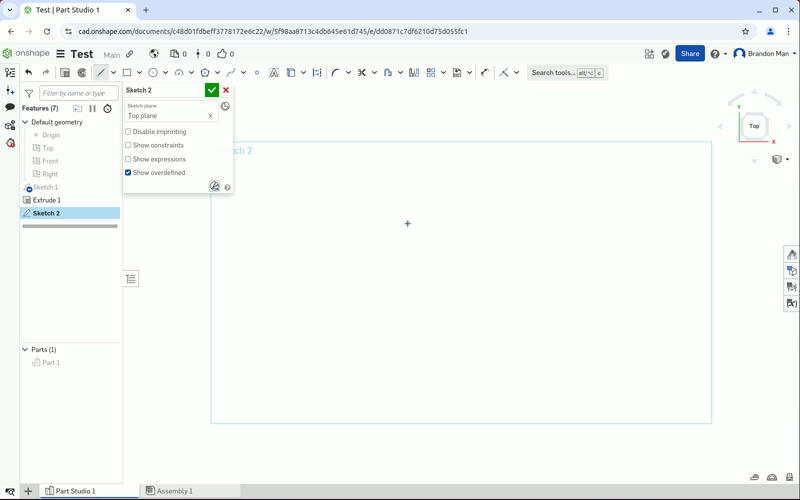
mouse_move(437, 223)
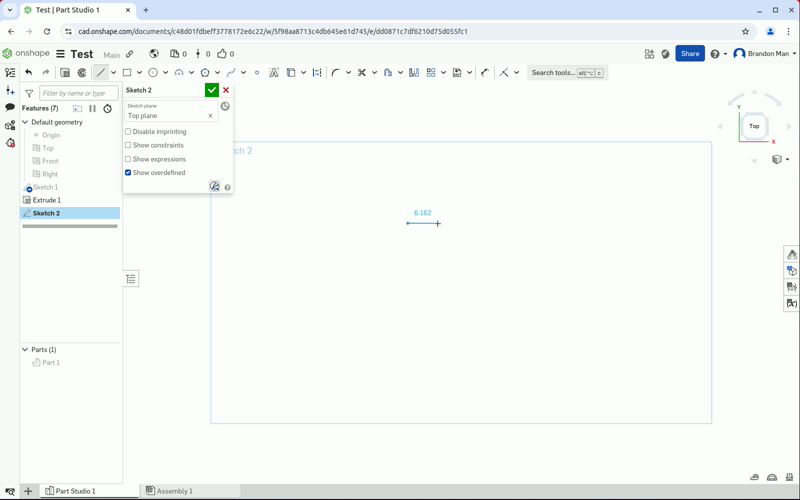
mouse_move(460, 223)
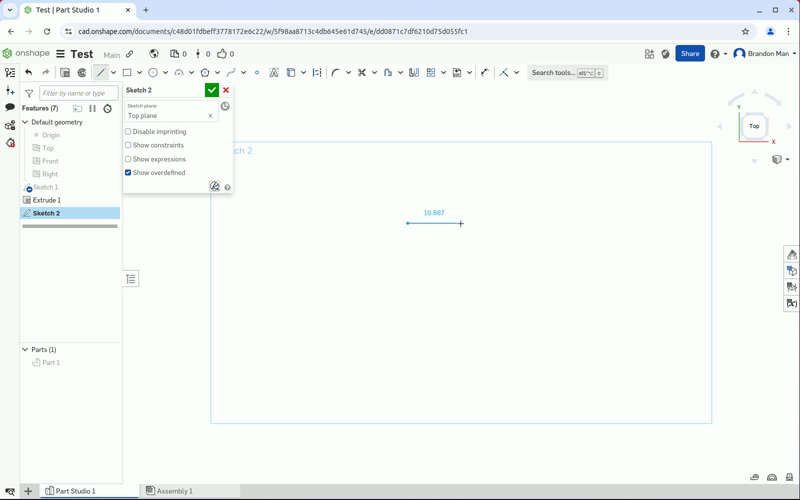
click(460, 223)
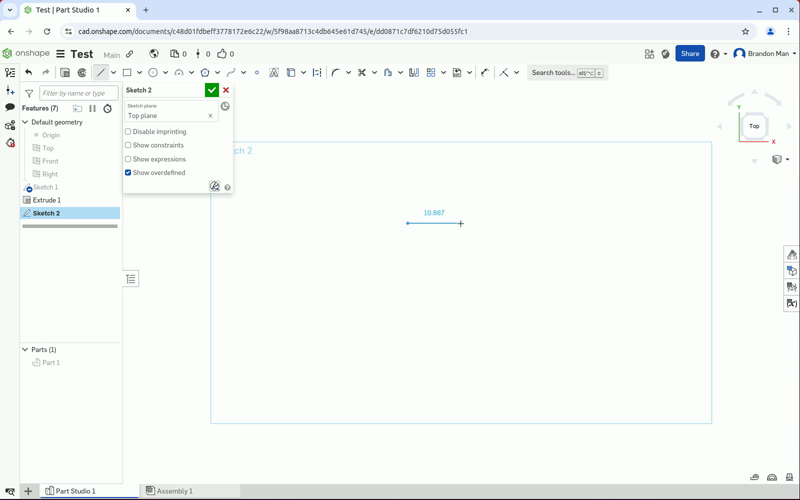
key_up(shift)
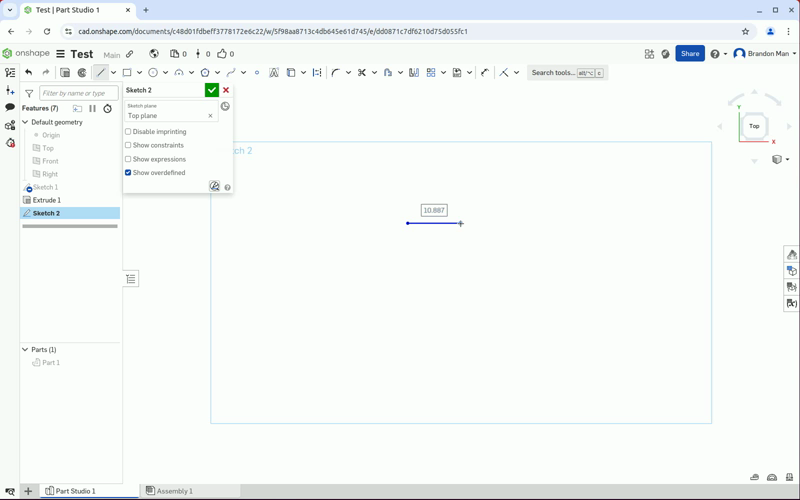
key_down(shift)
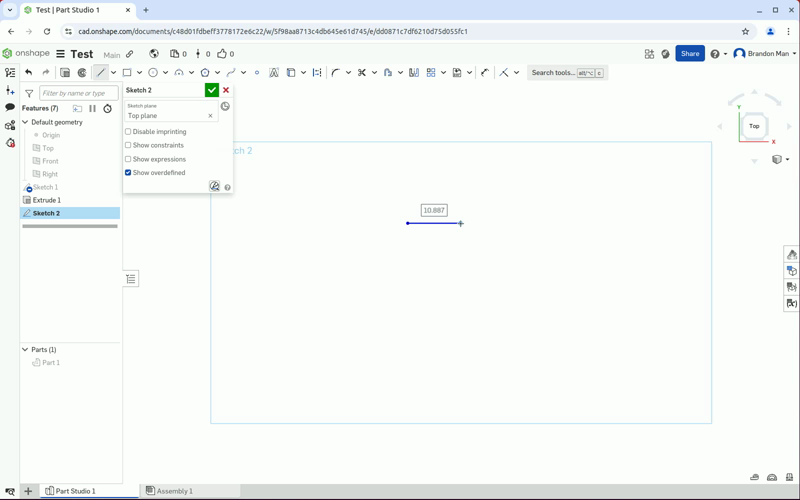
mouse_move(490, 223)
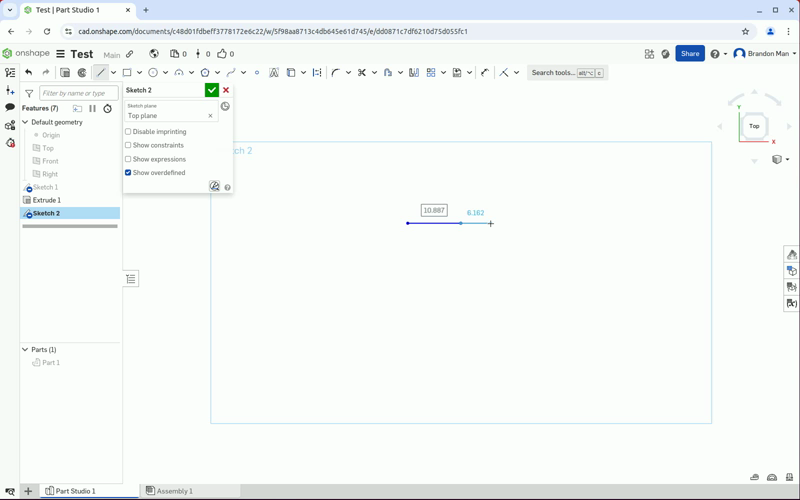
mouse_move(512, 223)
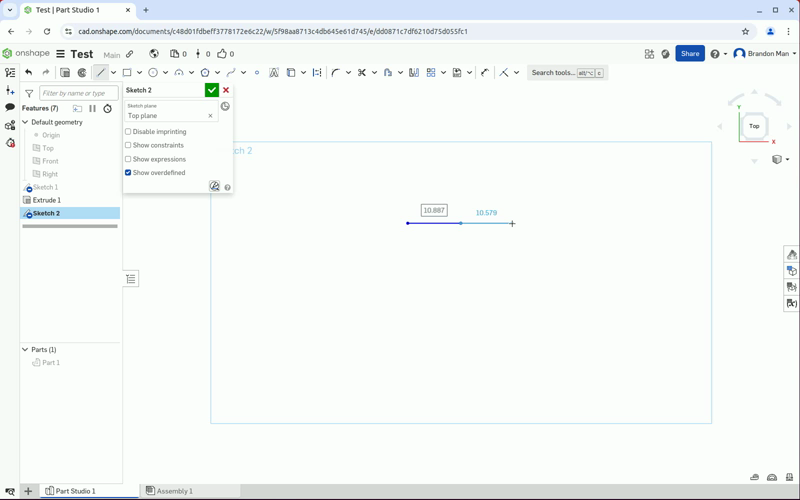
click(512, 223)
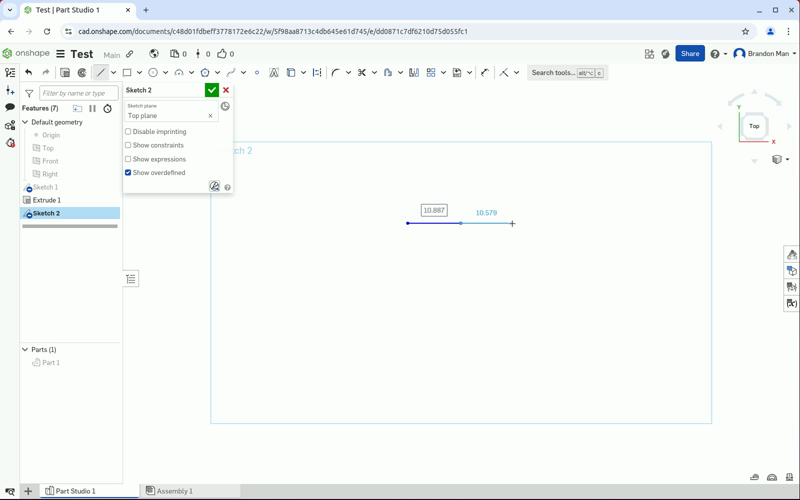
key_up(shift)
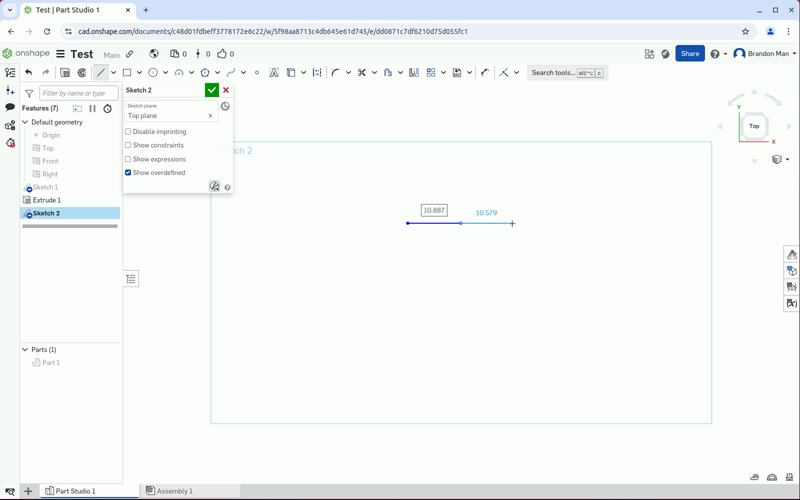
key(esc)
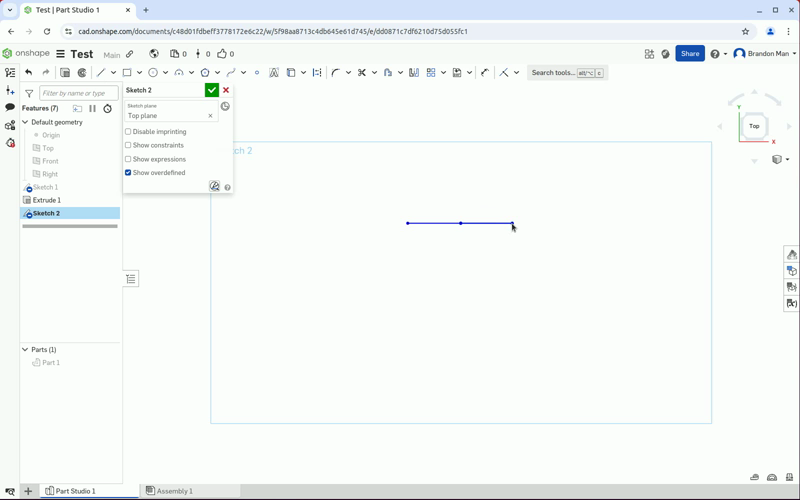
key(a)
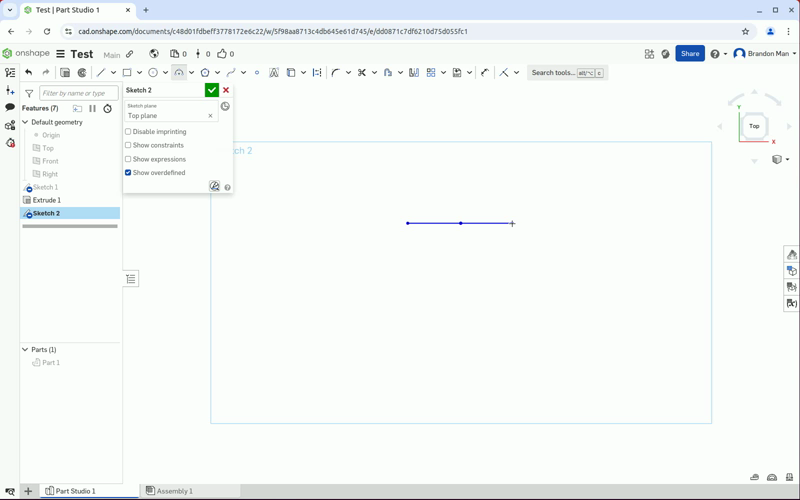
mouse_move(512, 223)
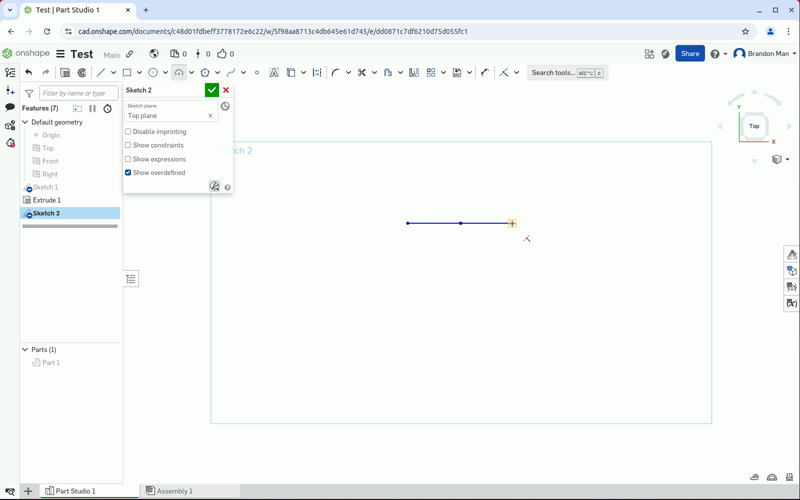
click(512, 223)
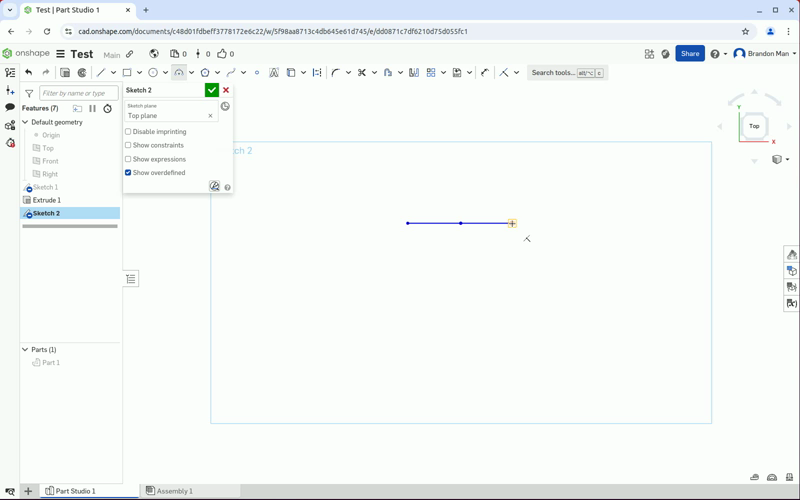
mouse_move(407, 223)
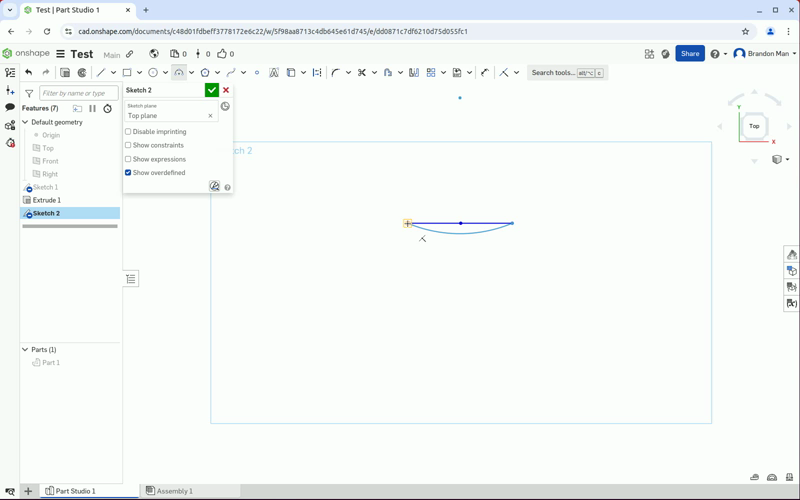
click(407, 223)
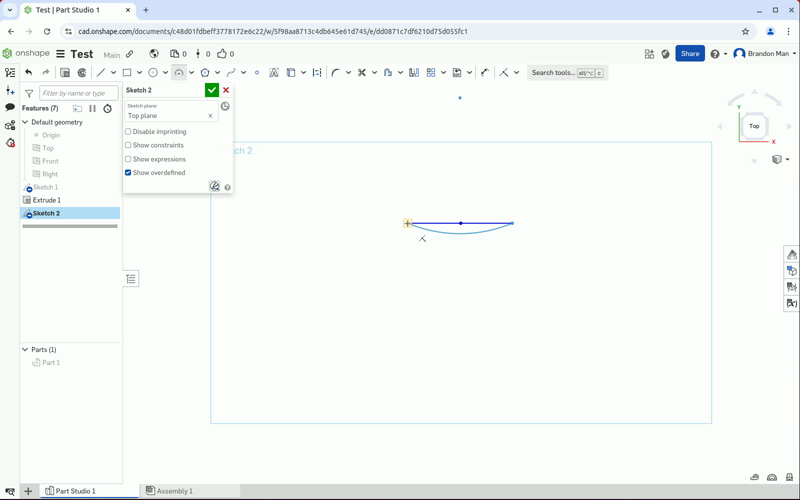
key_down(shift)
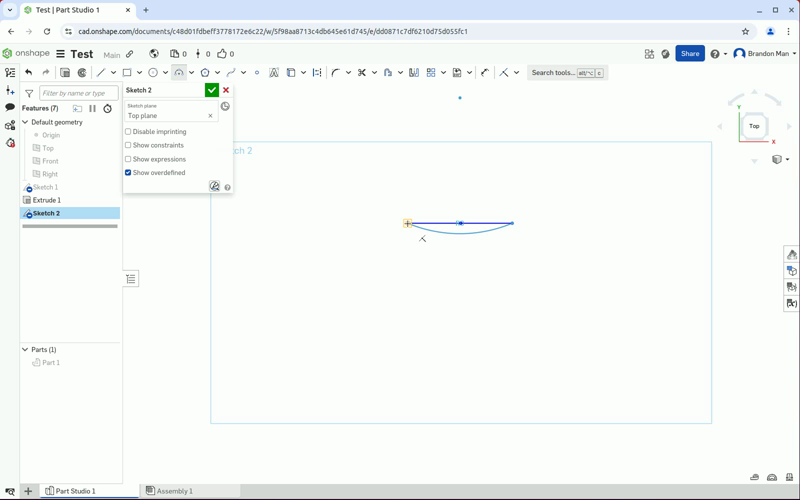
mouse_move(460, 170)
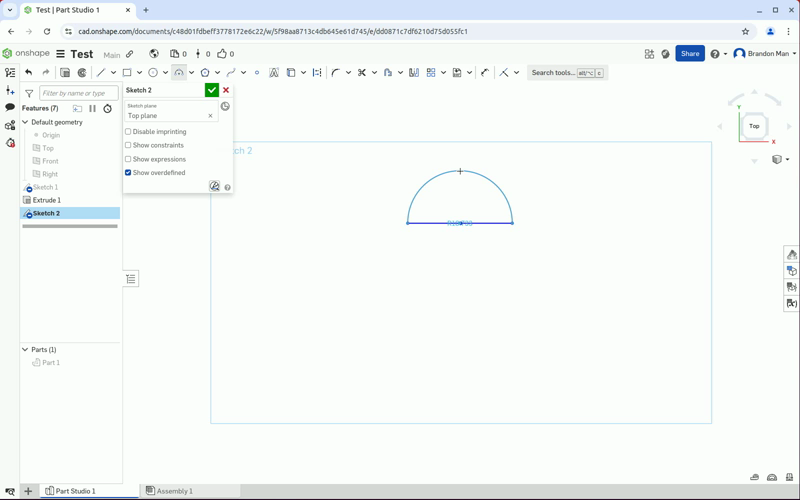
click(460, 170)
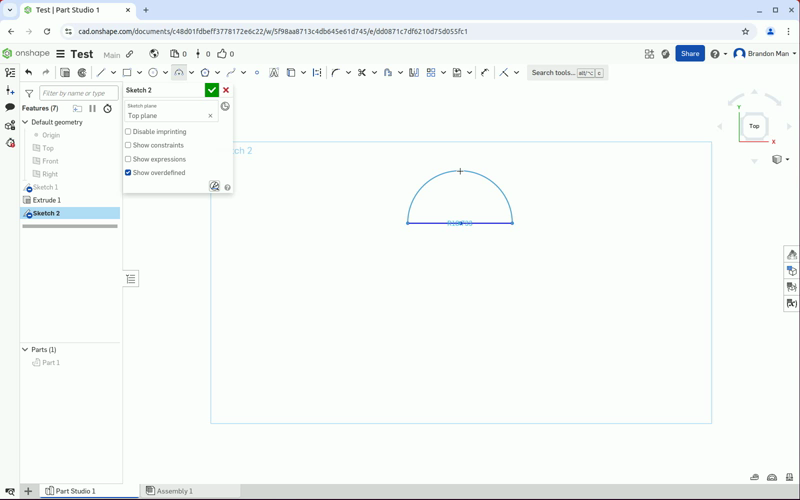
key_up(shift)
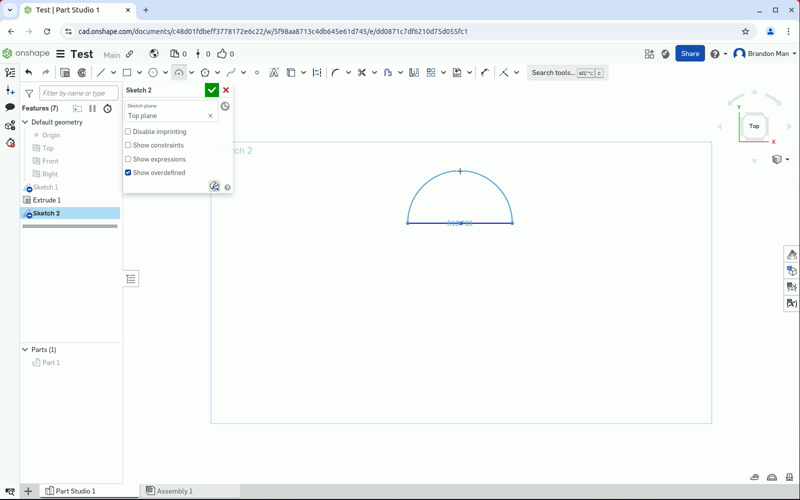
key(esc)
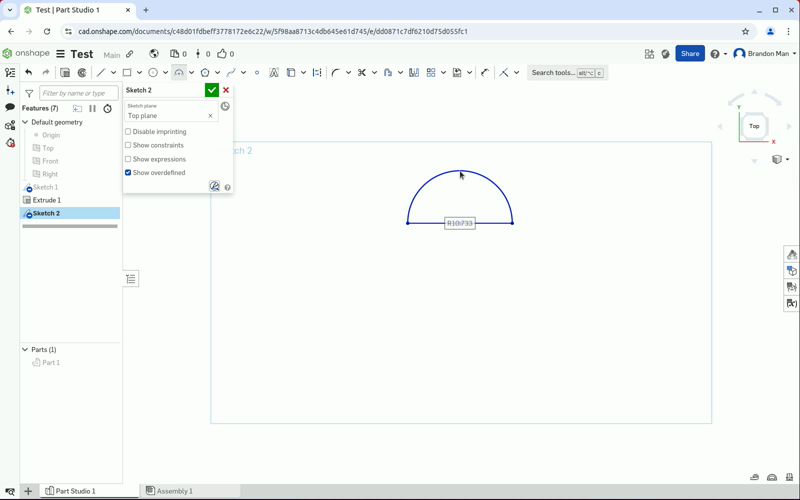
key(c)
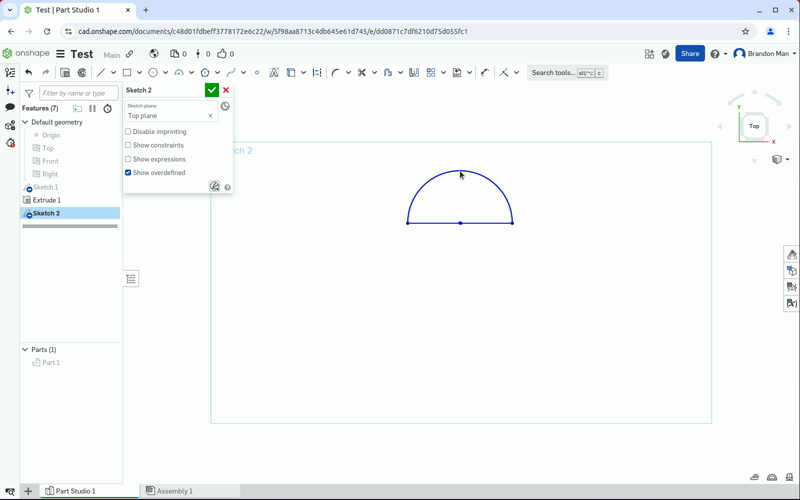
key_down(shift)
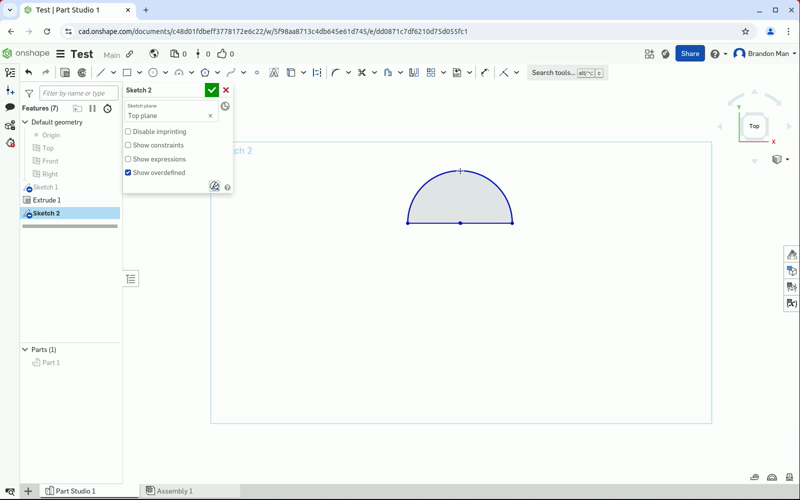
mouse_move(460, 212)
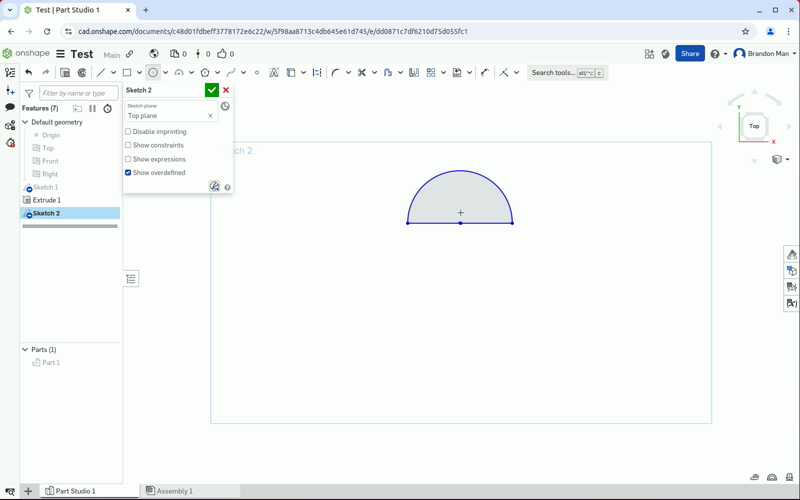
click(460, 212)
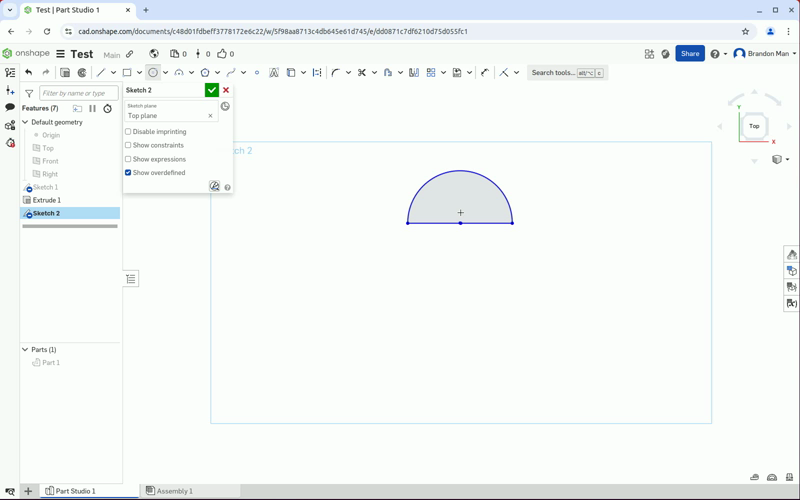
key_up(shift)
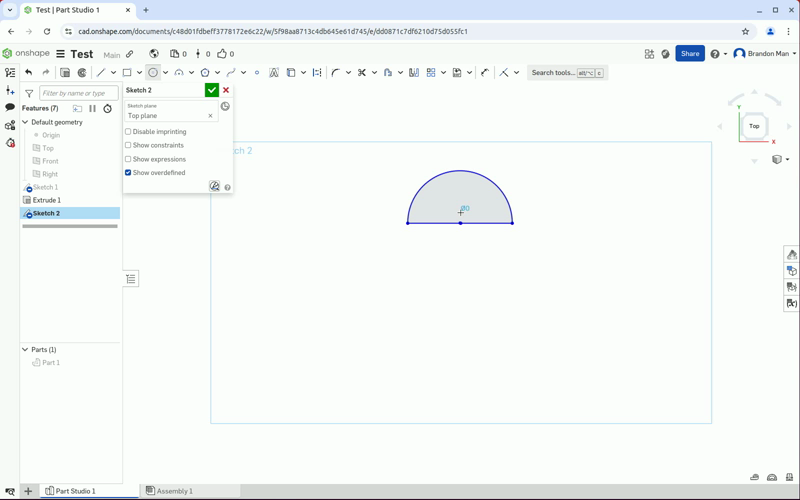
mouse_move(471, 212)
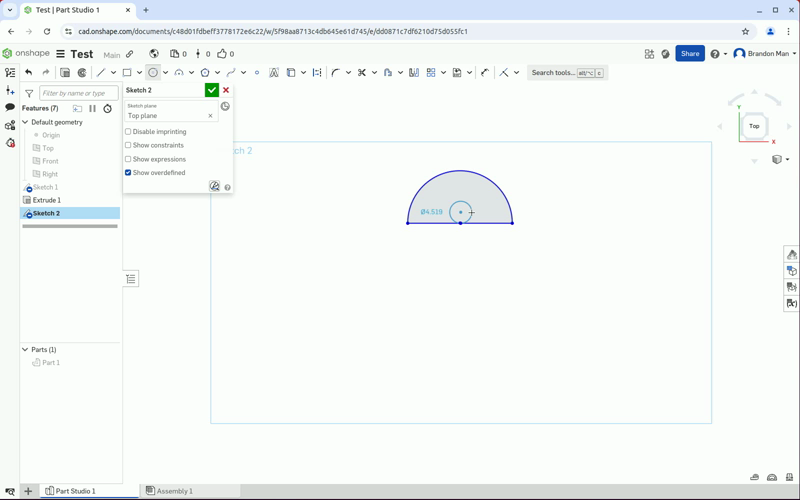
click(471, 212)
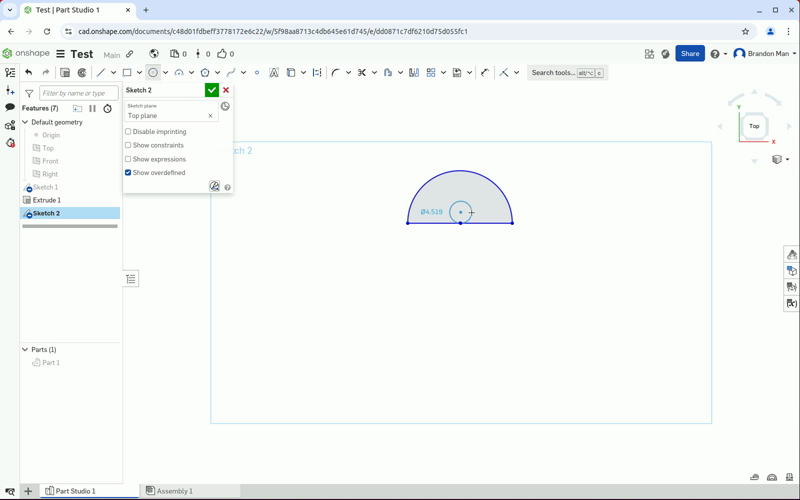
key(esc)
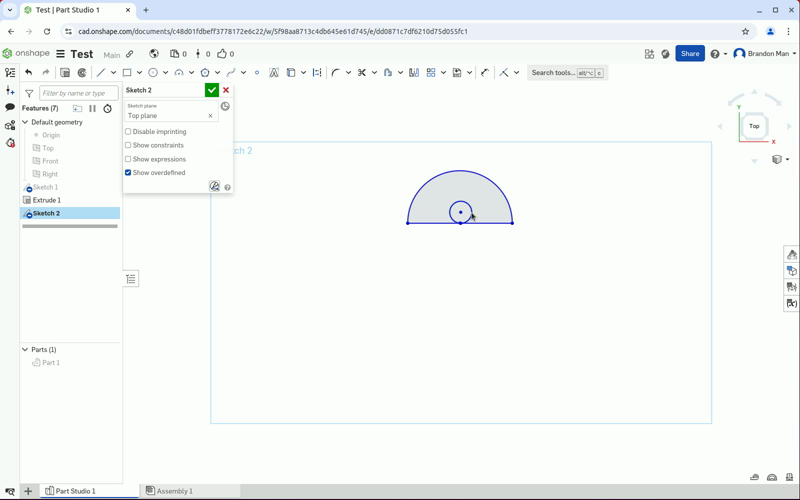
mouse_move(422, 202)
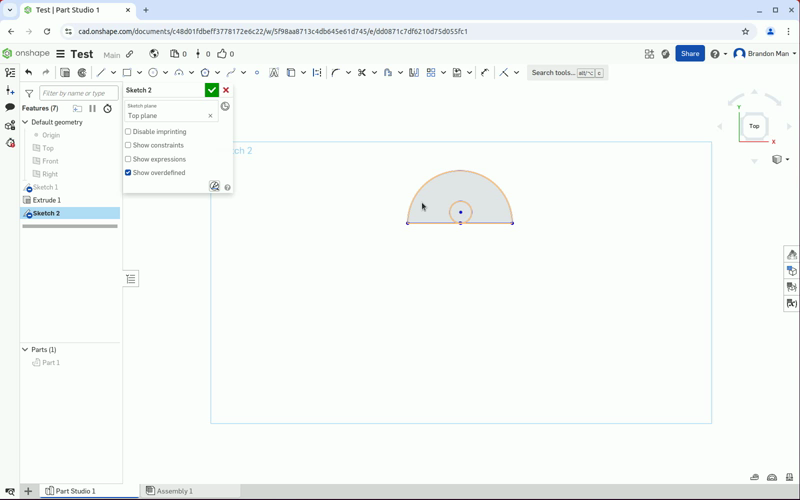
scroll(6)
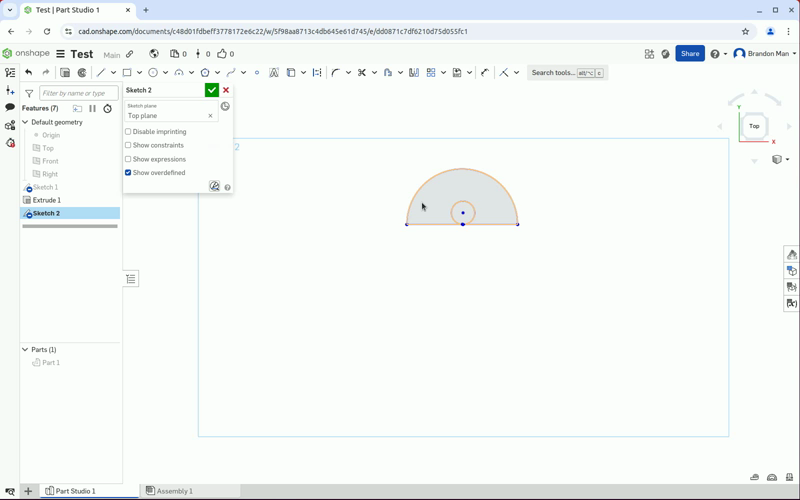
scroll(6)
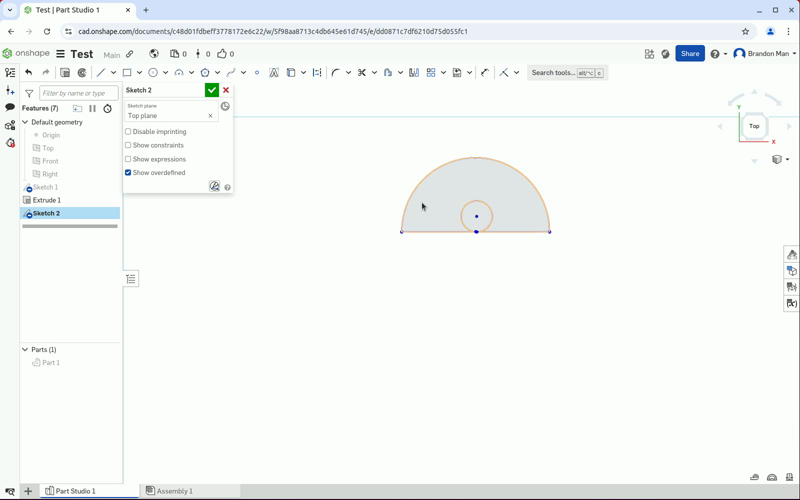
scroll(6)
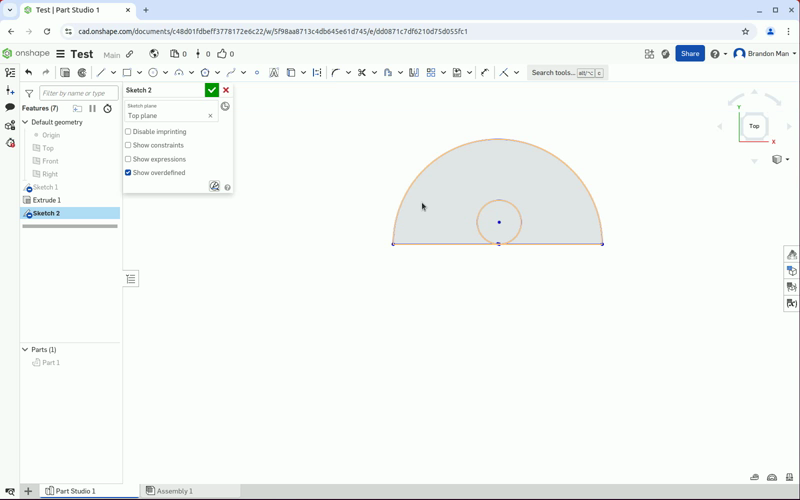
scroll(6)
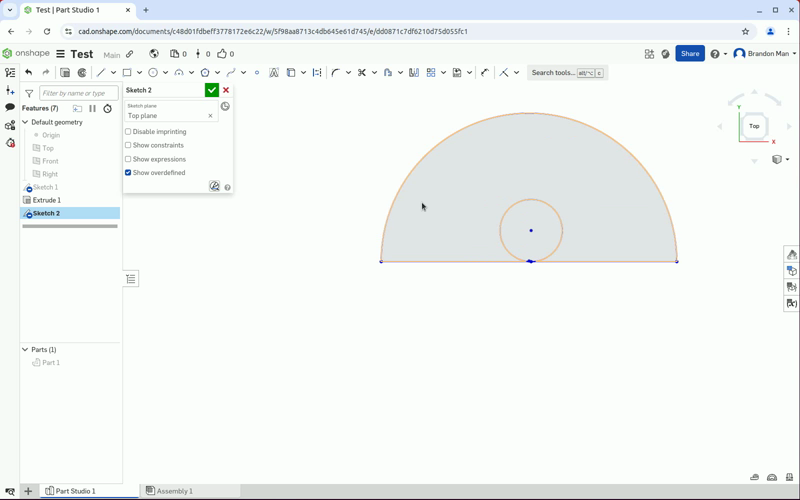
scroll(6)
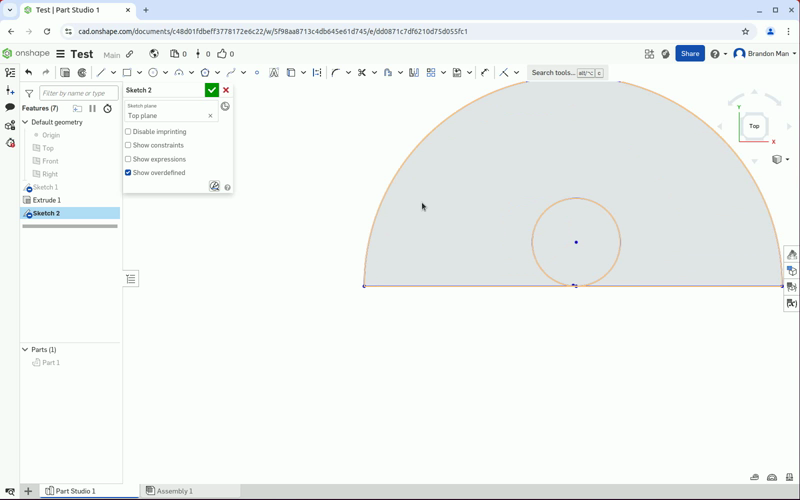
scroll(6)
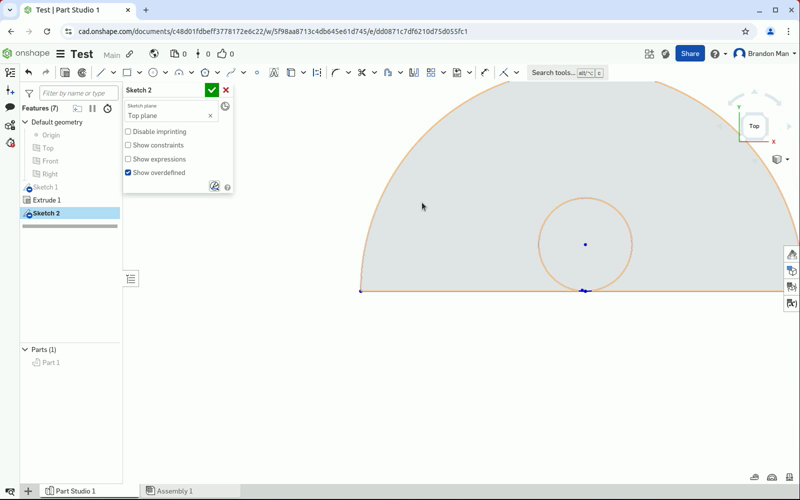
scroll(6)
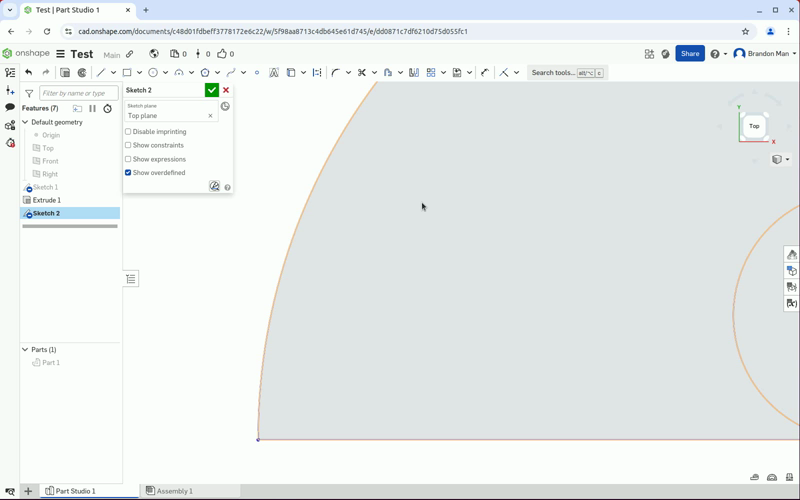
click(422, 202)
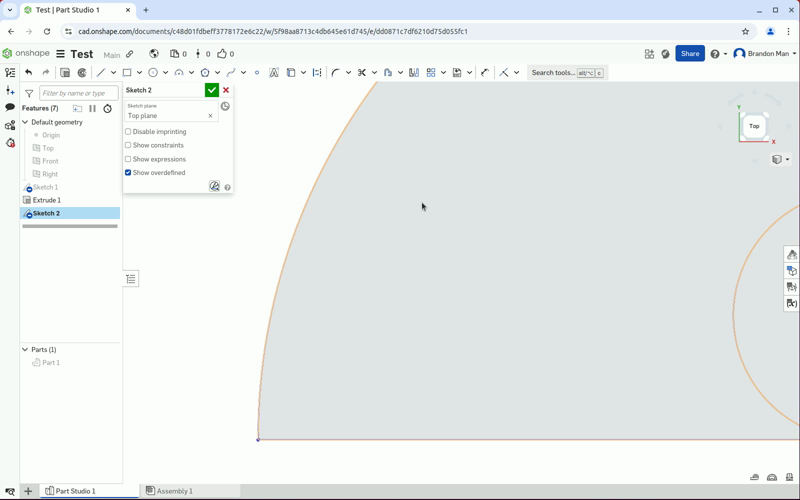
scroll(-6)
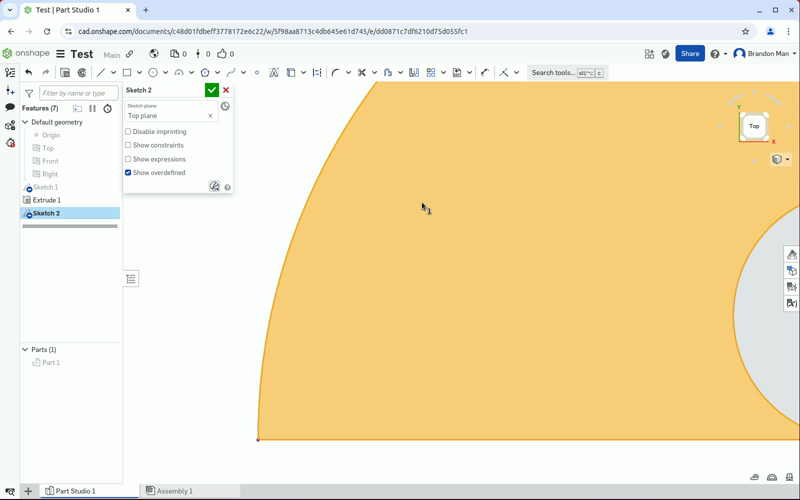
scroll(-6)
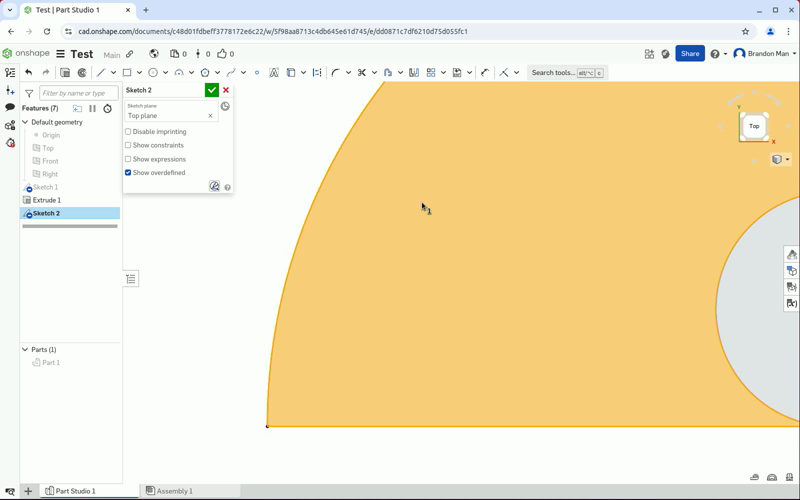
scroll(-6)
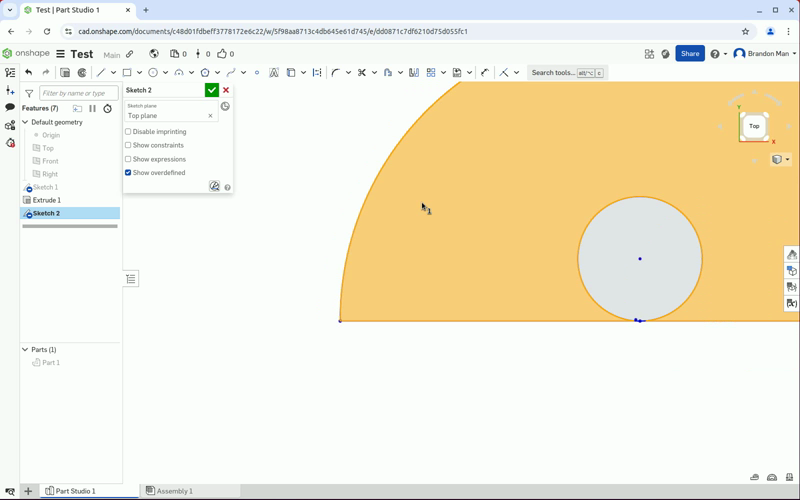
scroll(-6)
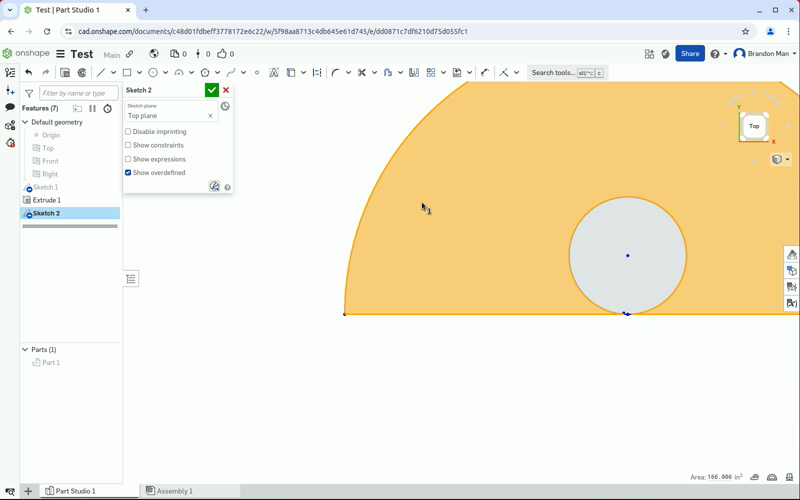
scroll(-6)
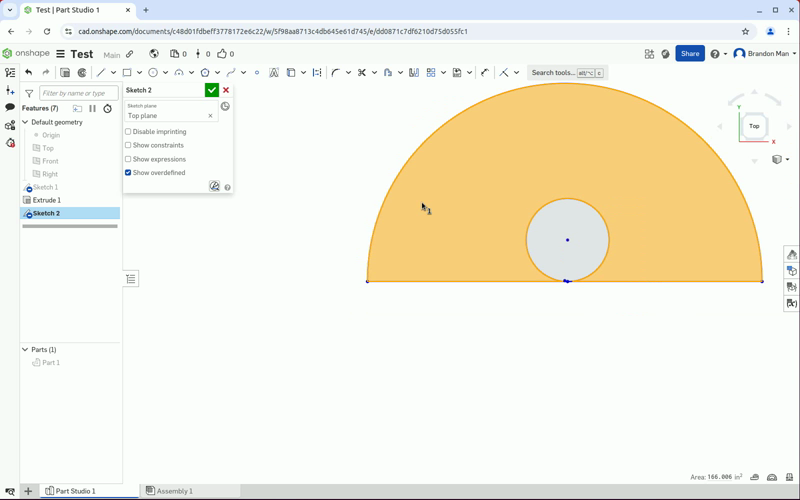
scroll(-6)
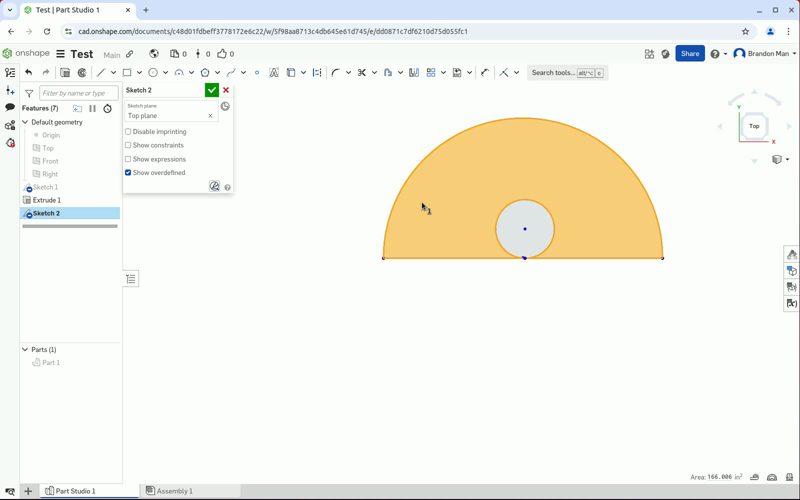
scroll(-6)
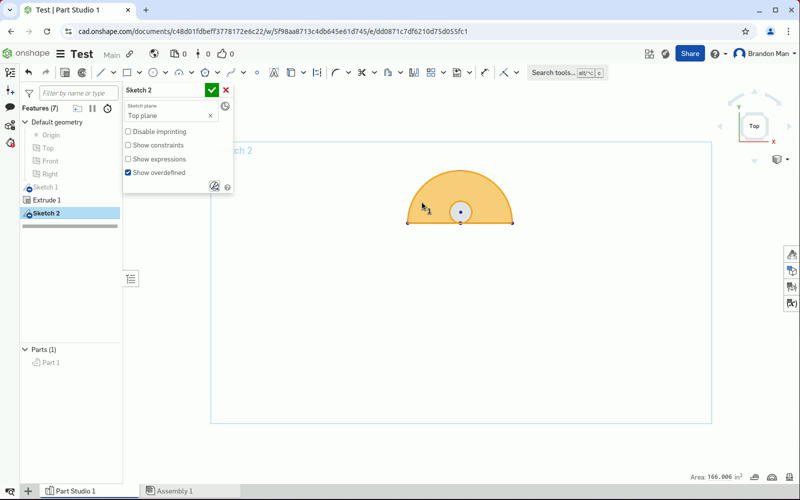
mouse_move(73, 352)
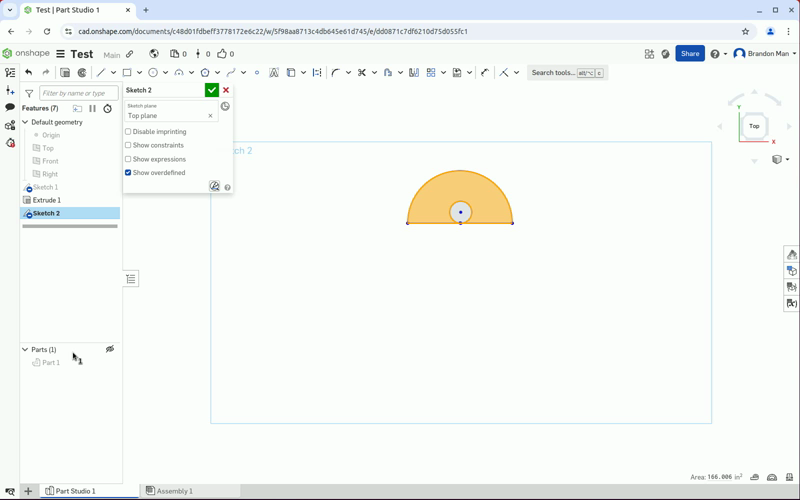
key(shift+y)
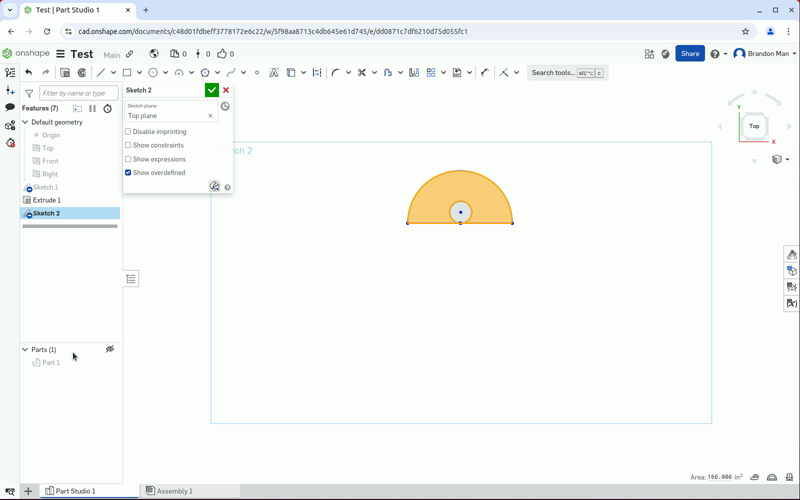
key(shift+e)
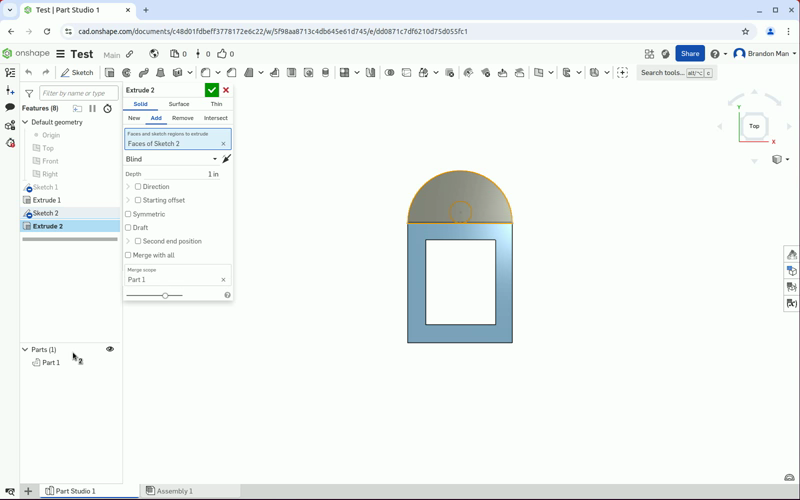
mouse_move(143, 106)
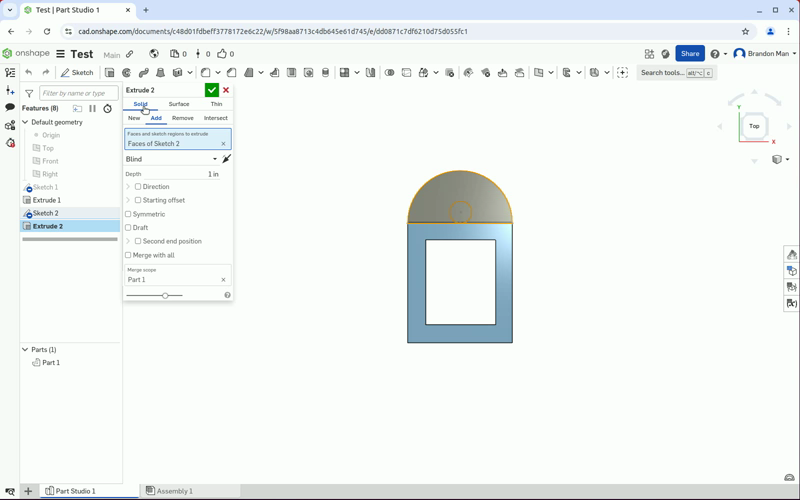
click(143, 106)
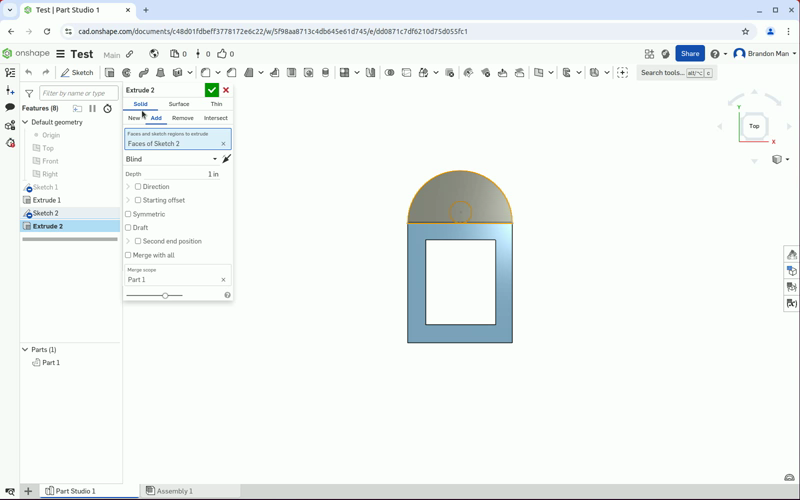
mouse_move(137, 120)
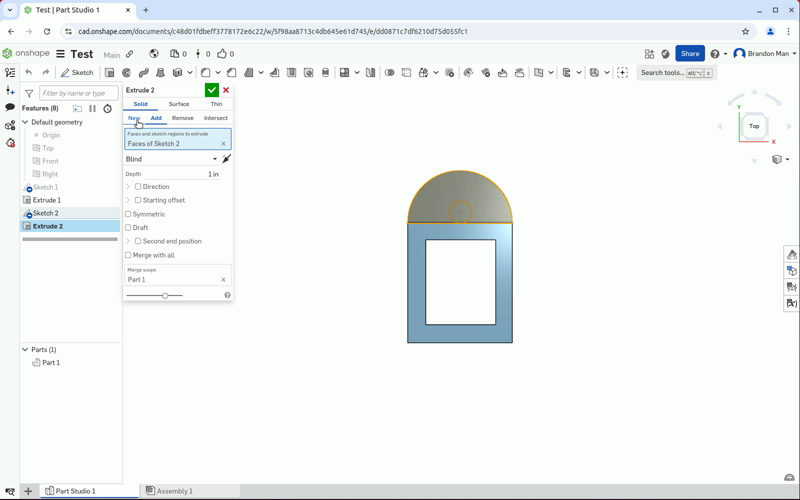
click(137, 120)
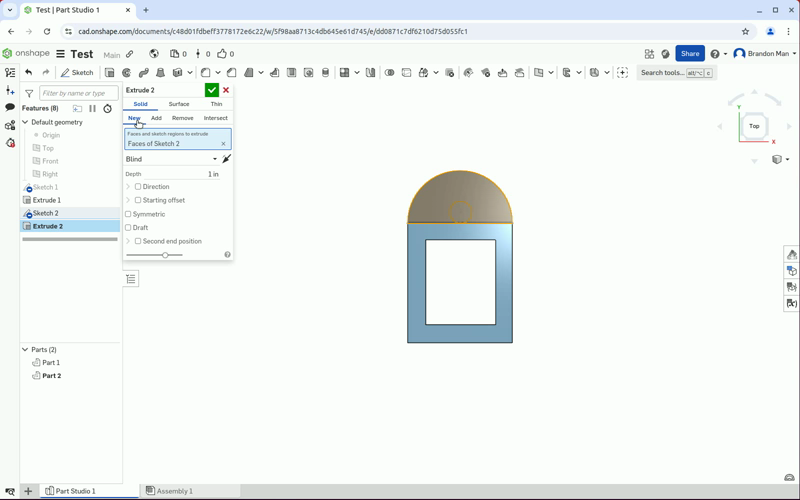
key(tab, 4)
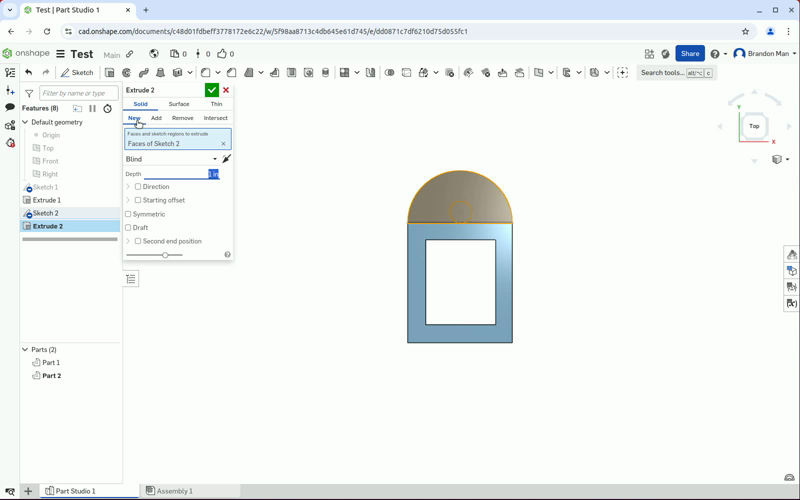
text(4.814)
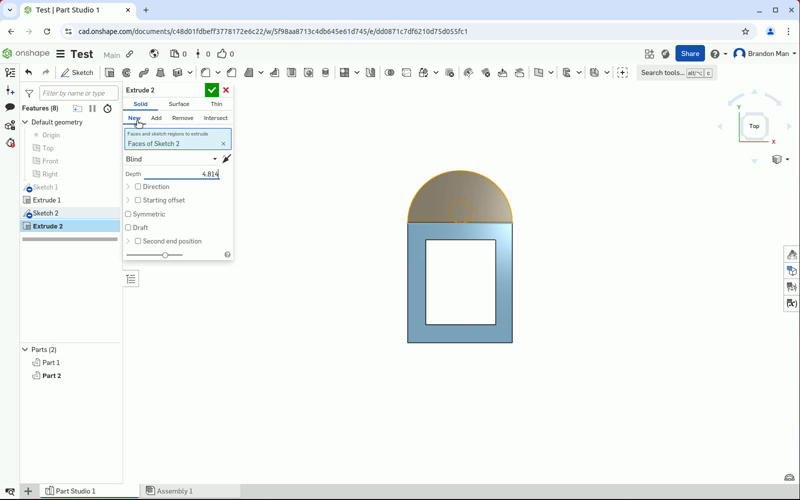
key(enter)
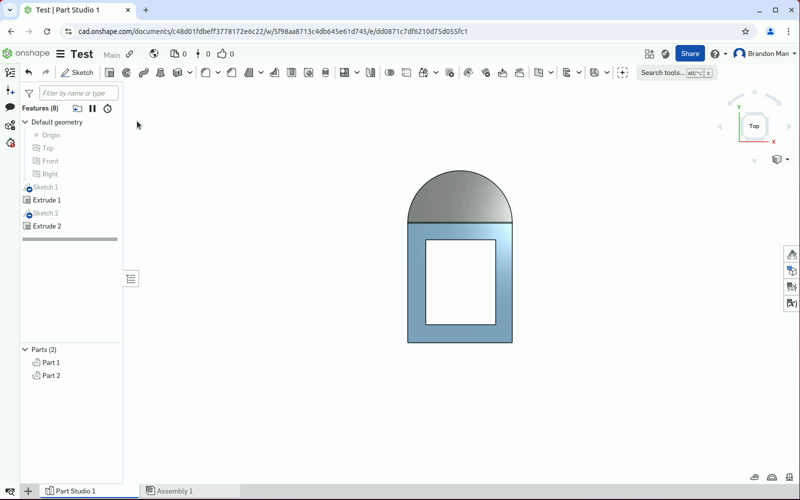
key(shift+h)
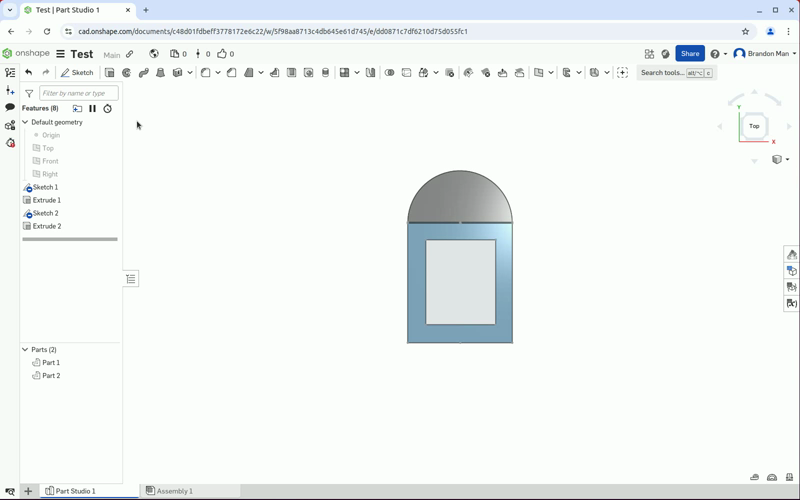
key(shift+h)
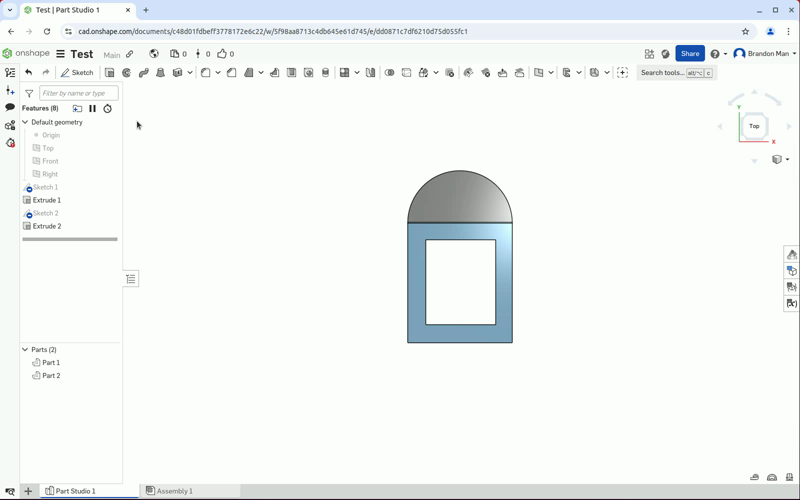
mouse_move(73, 189)
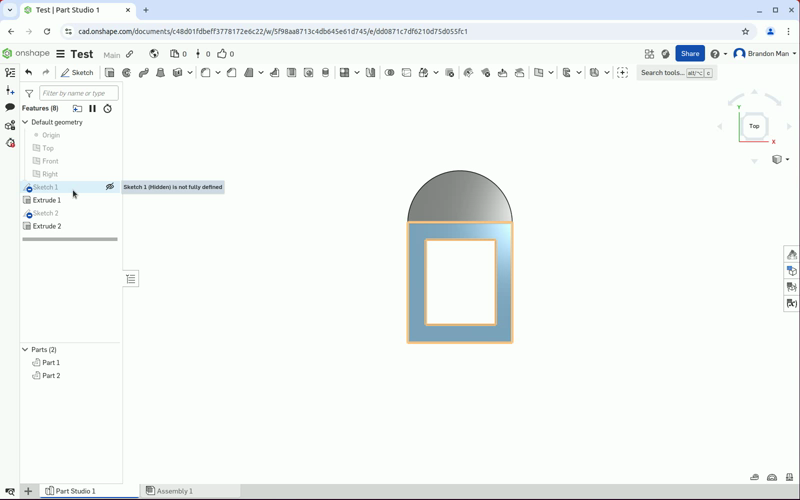
click(73, 189)
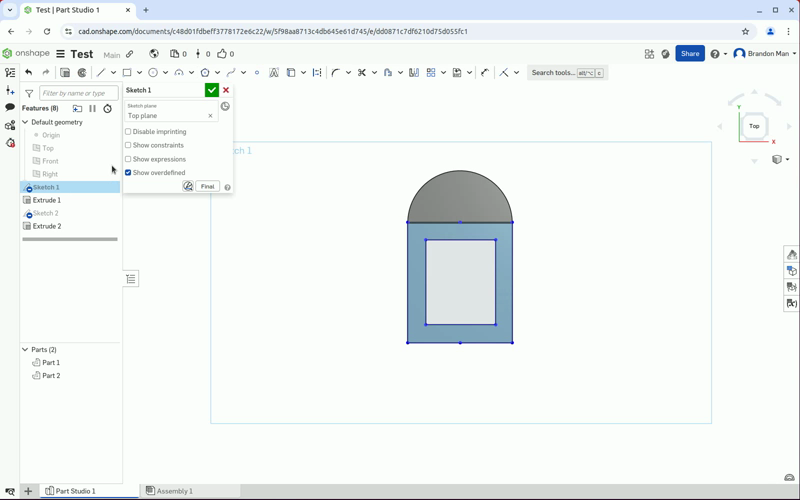
mouse_move(229, 92)
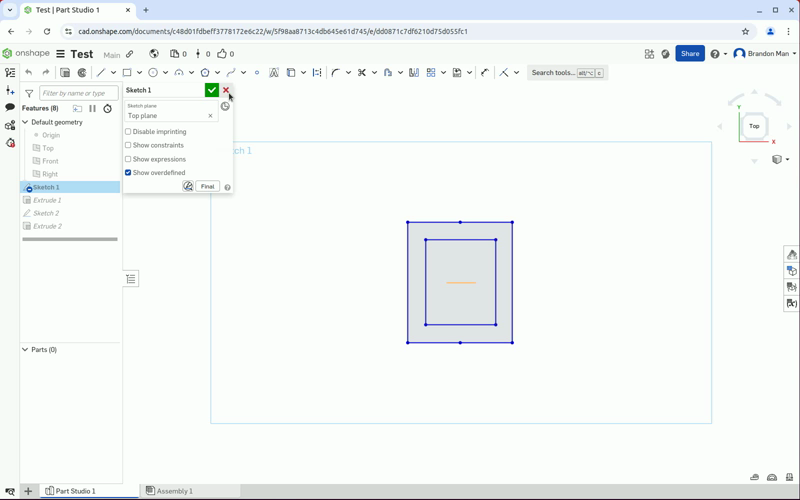
click(229, 92)
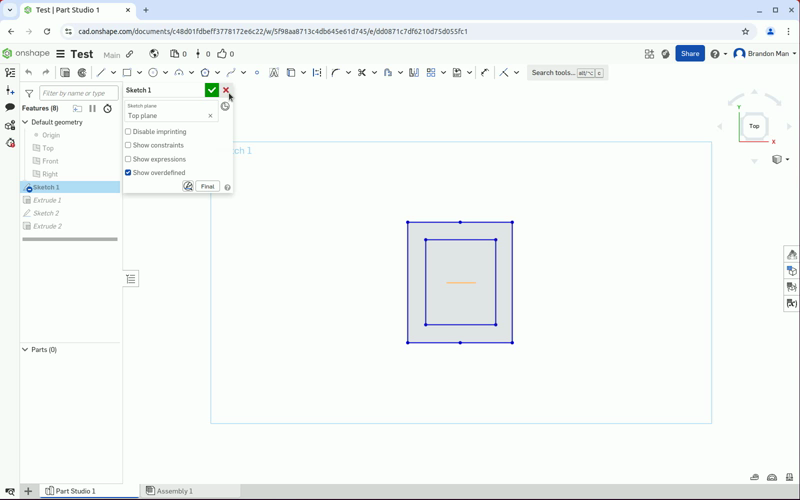
key(shift+s)
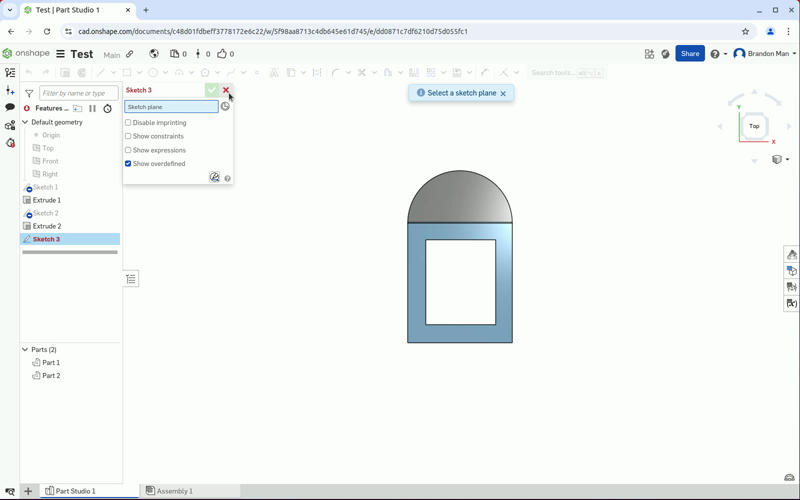
mouse_move(73, 150)
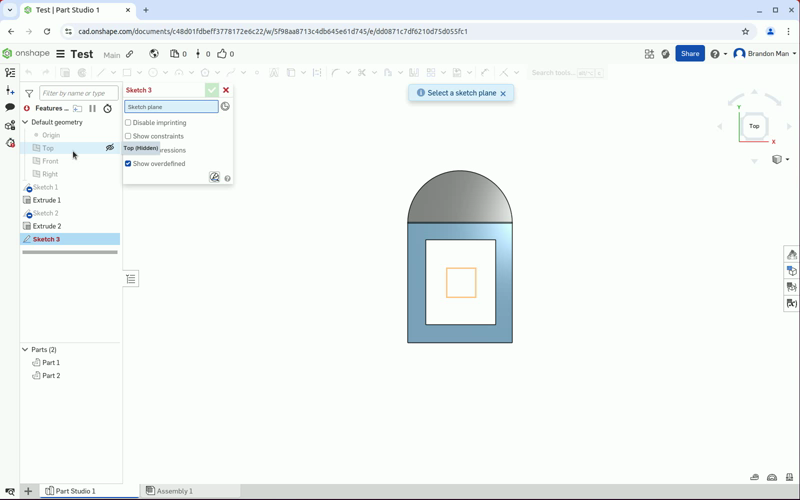
click(73, 150)
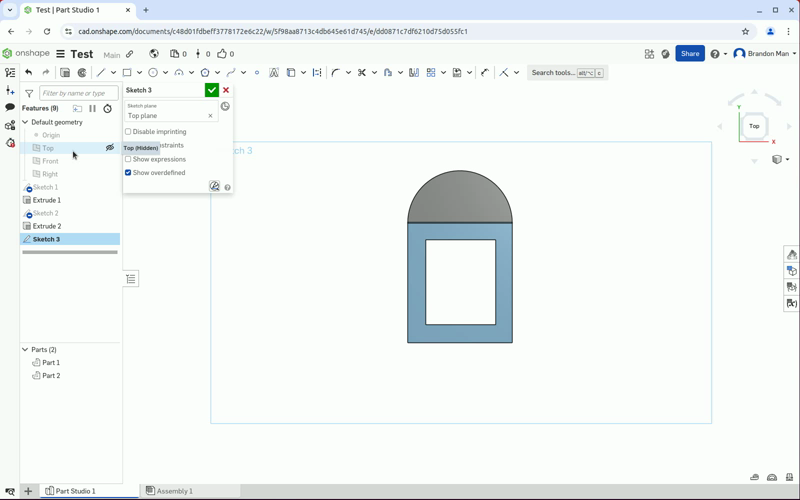
mouse_move(73, 352)
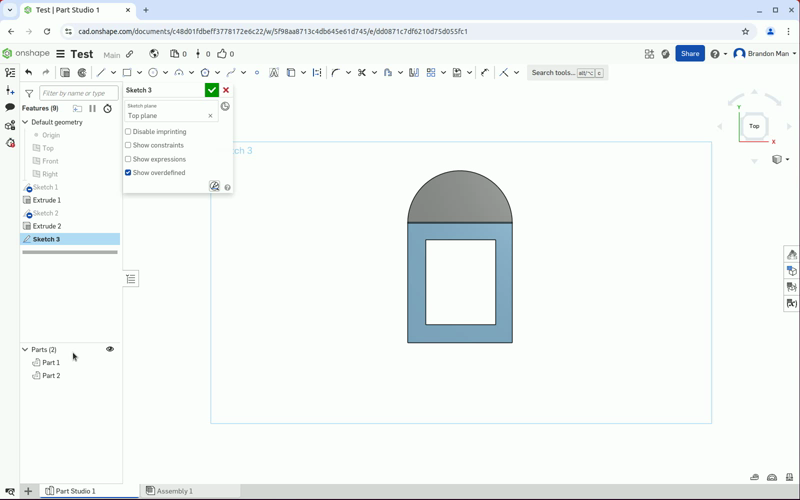
key(y)
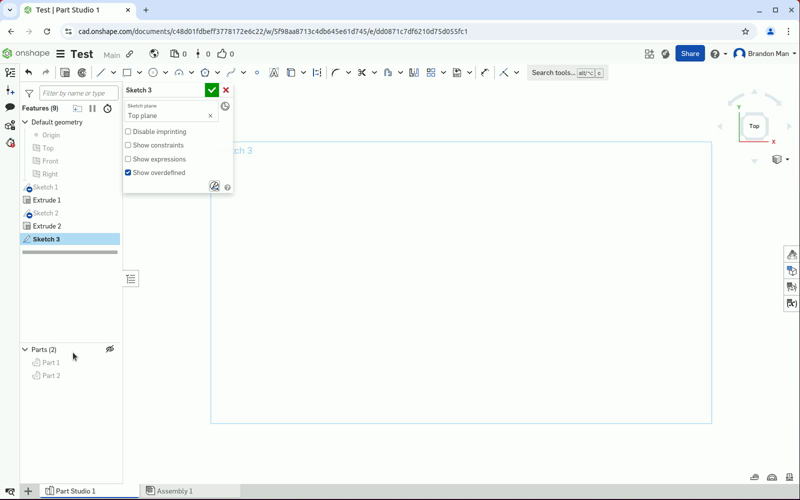
key(a)
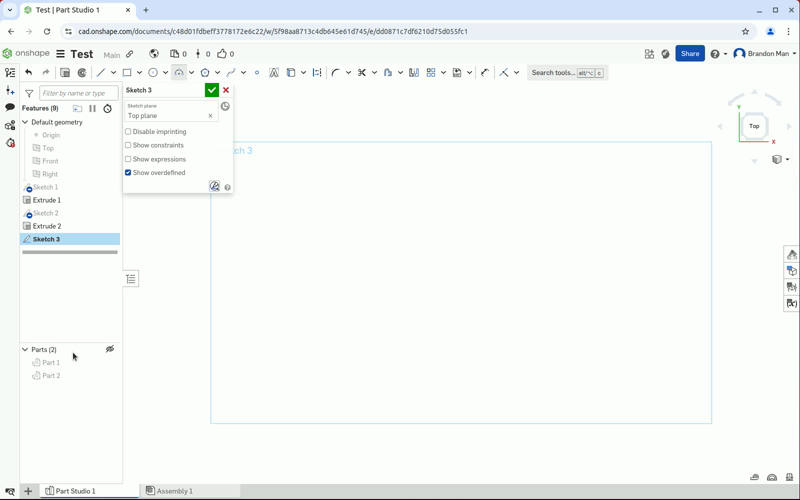
key_down(shift)
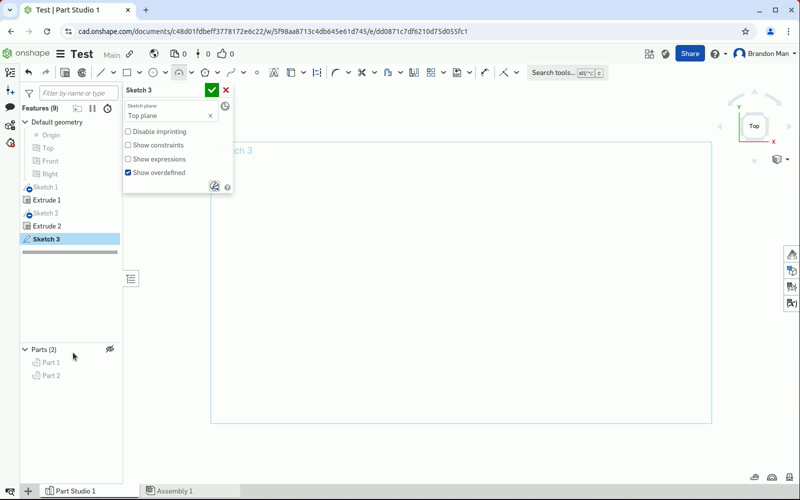
mouse_move(407, 342)
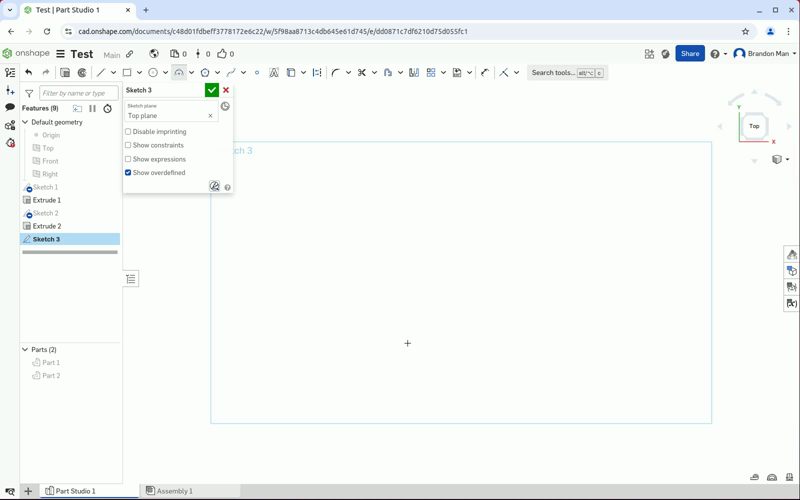
click(407, 342)
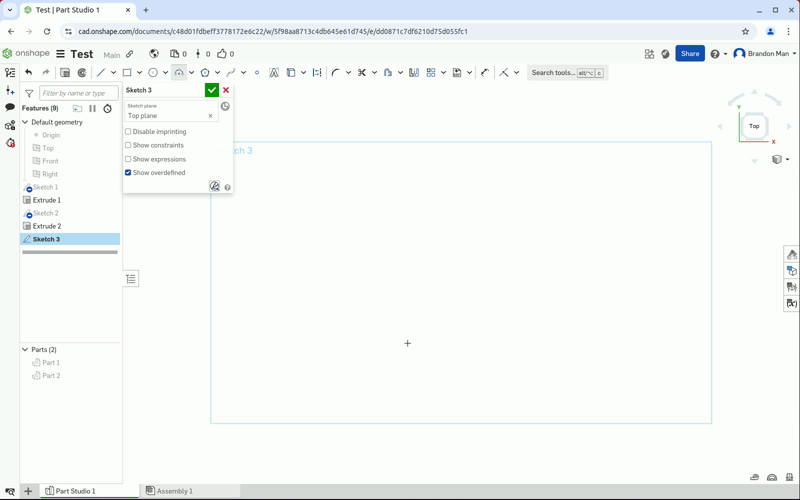
key_up(shift)
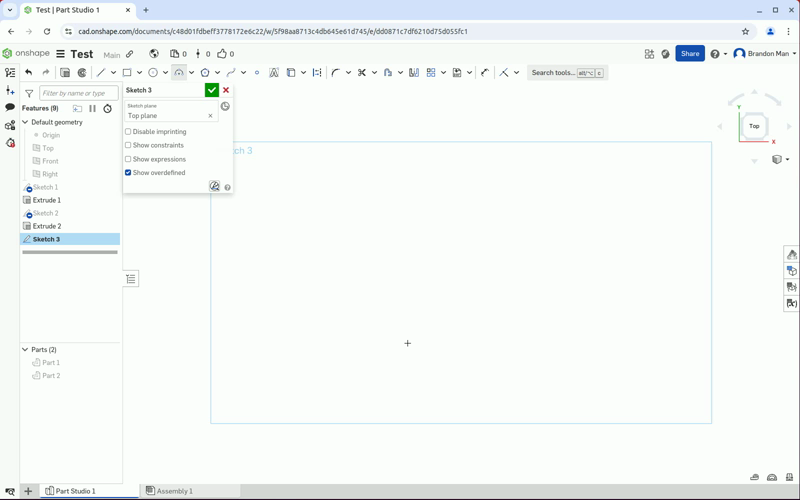
key_down(shift)
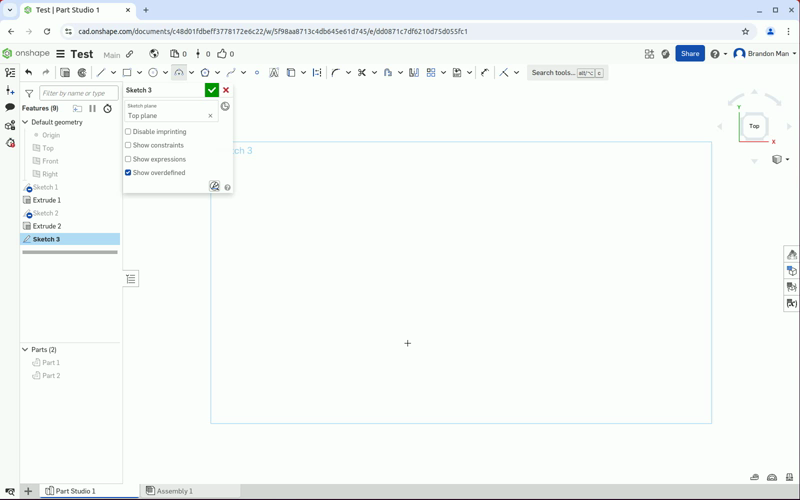
mouse_move(512, 342)
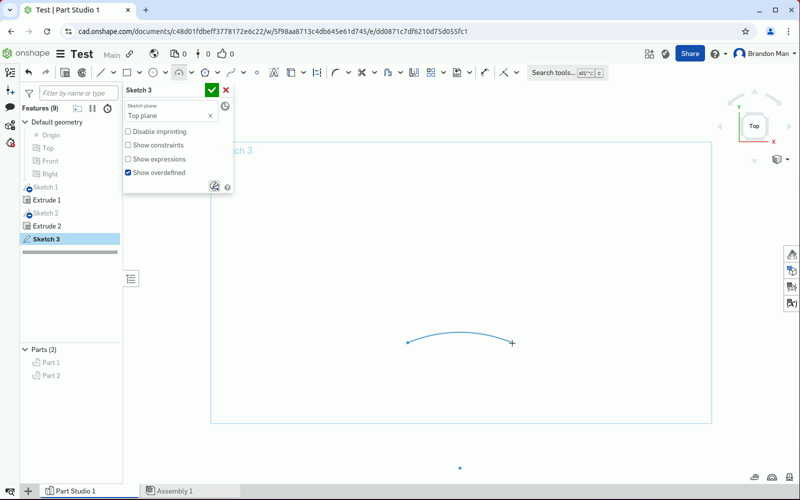
click(512, 342)
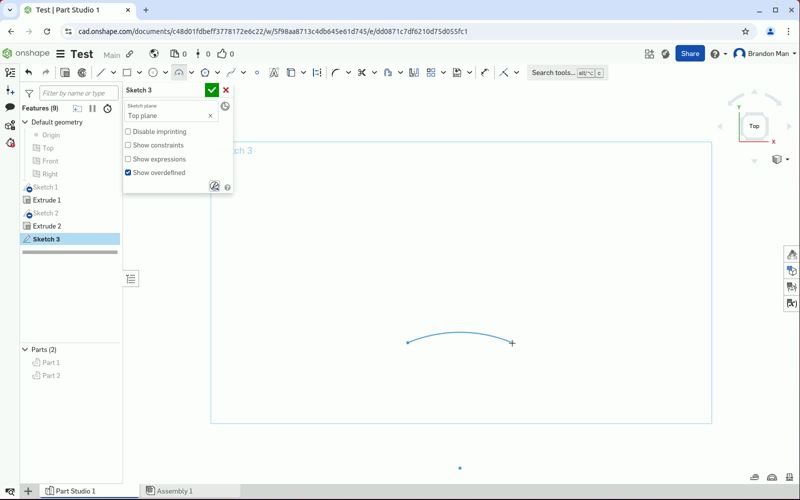
mouse_move(460, 394)
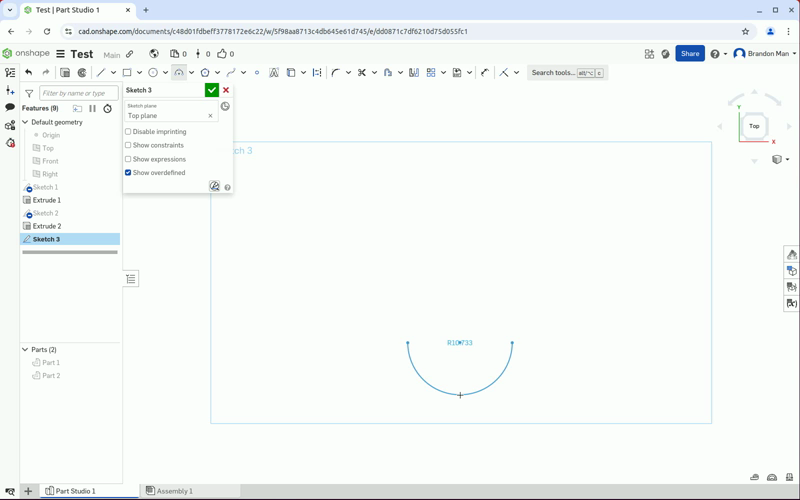
click(460, 394)
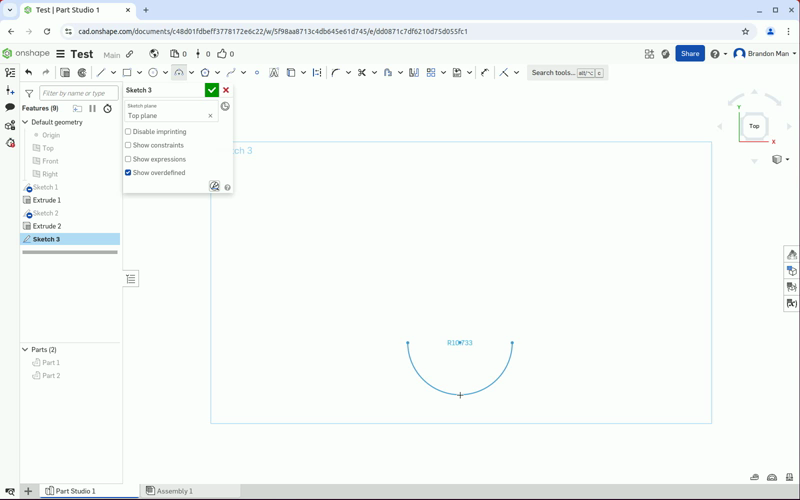
key_up(shift)
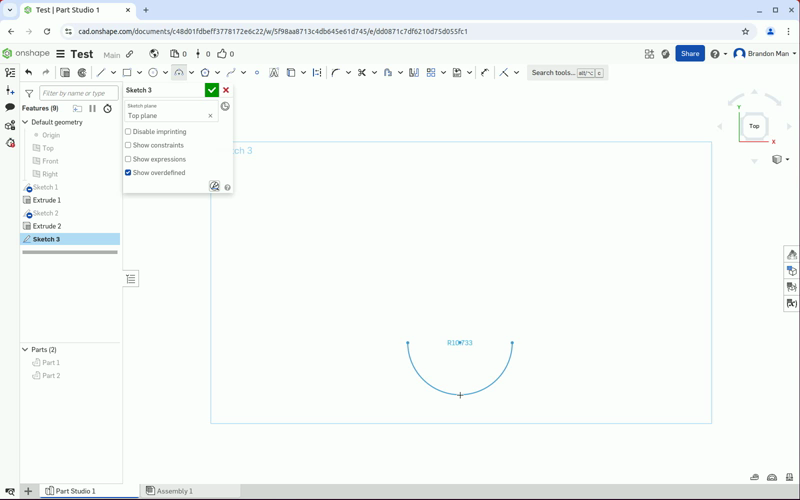
key(esc)
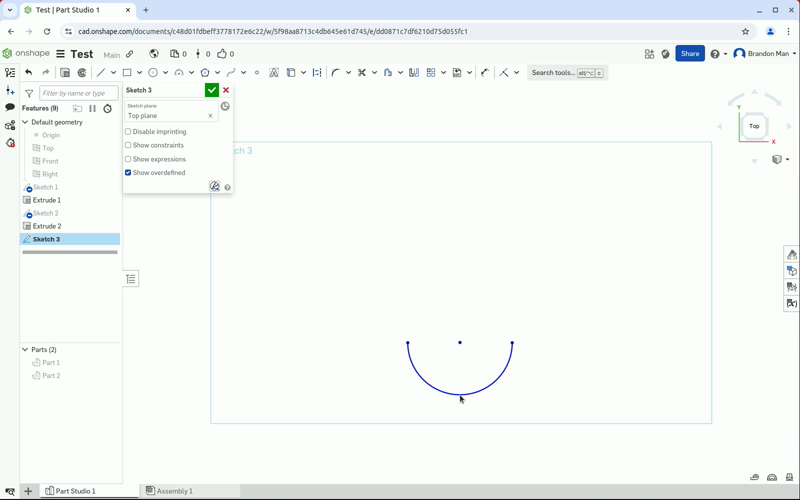
key(l)
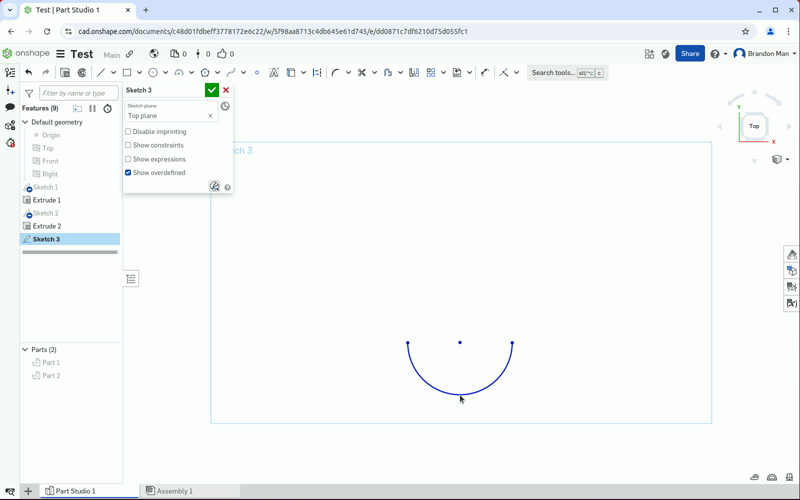
mouse_move(512, 342)
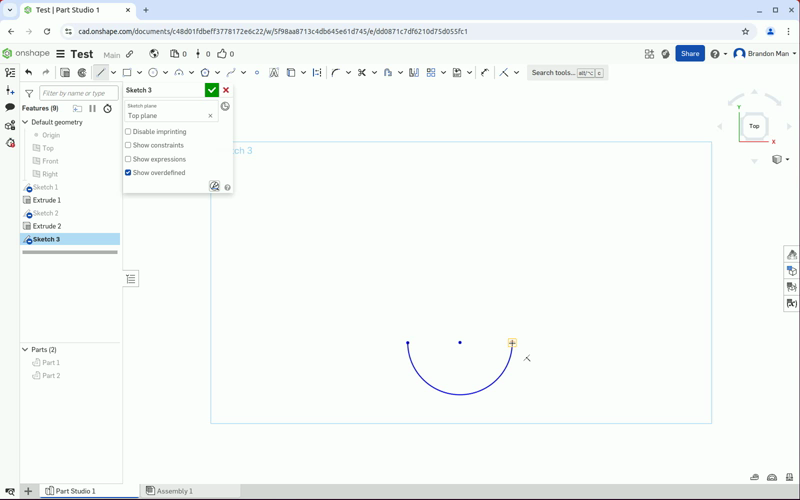
click(512, 342)
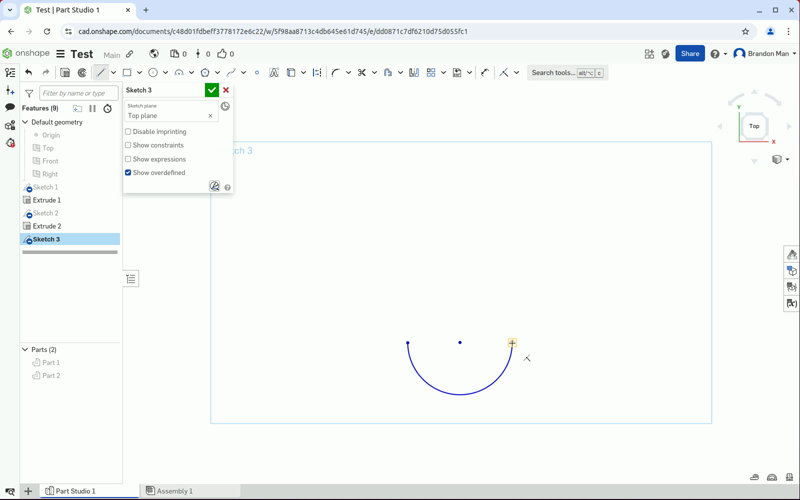
key_down(shift)
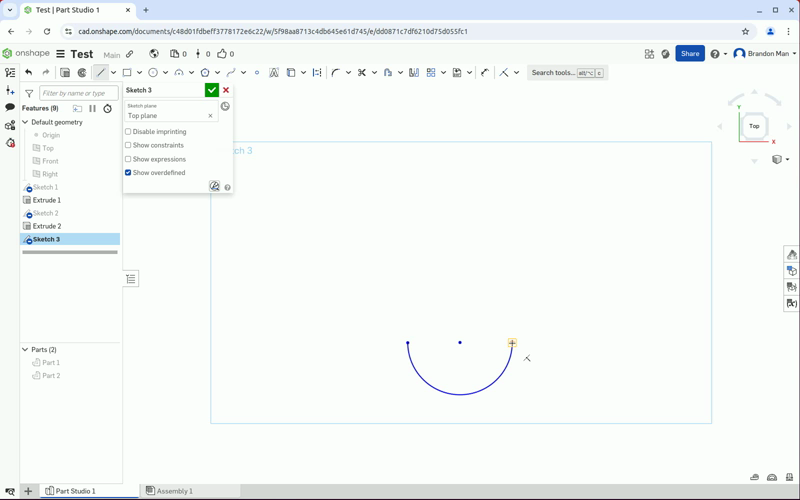
mouse_move(542, 342)
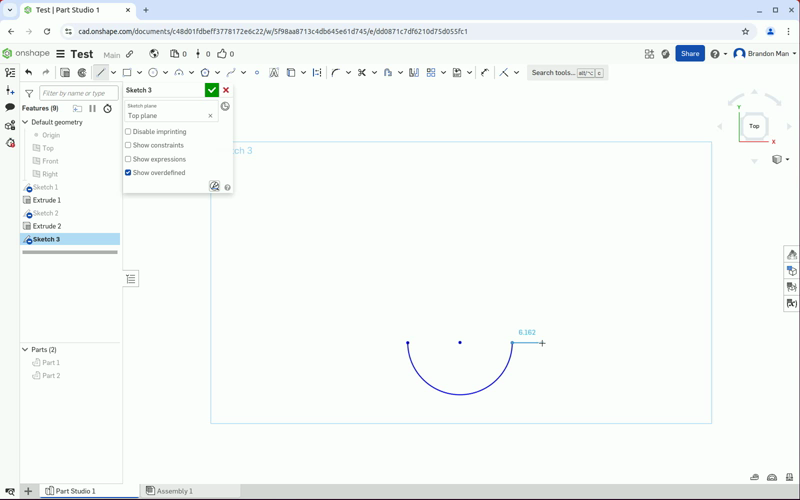
mouse_move(460, 342)
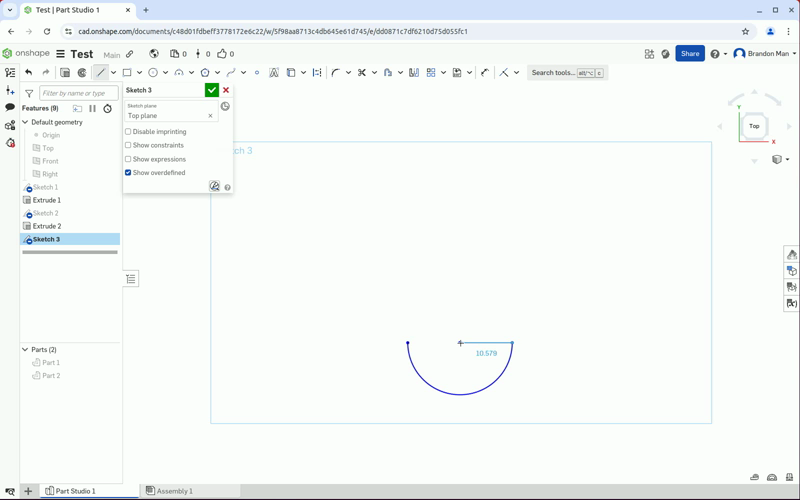
scroll(6)
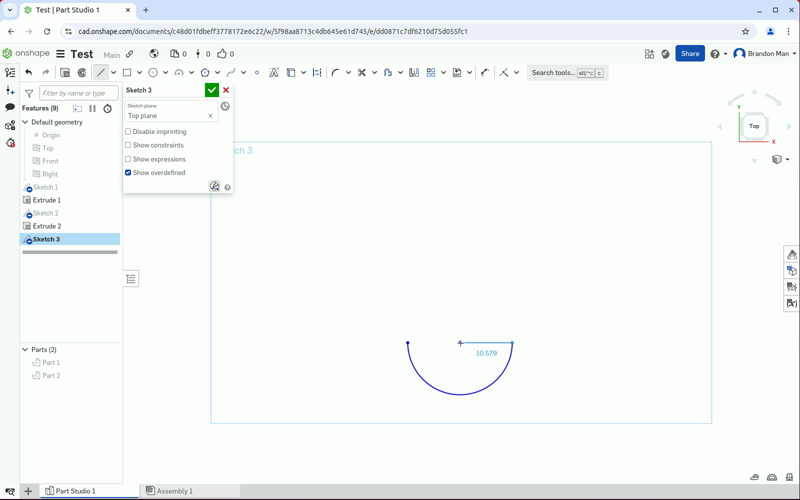
scroll(6)
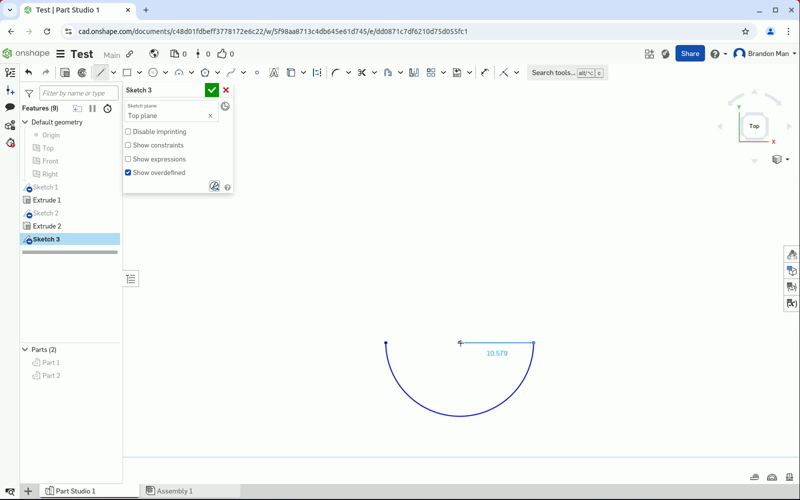
scroll(6)
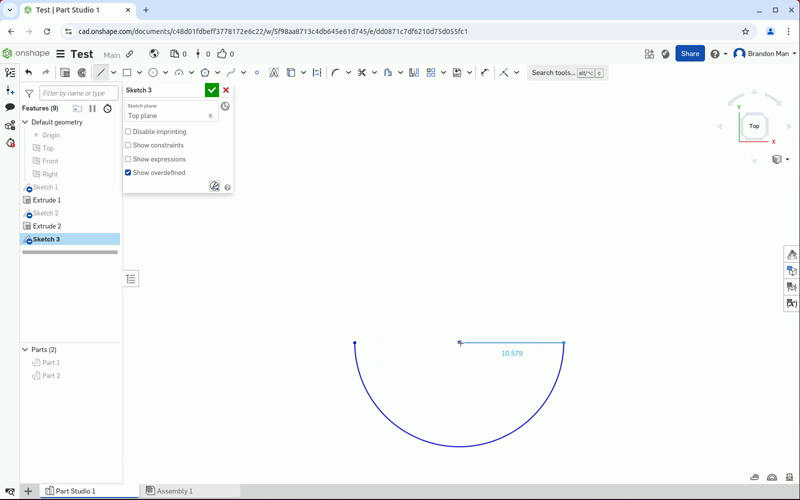
scroll(6)
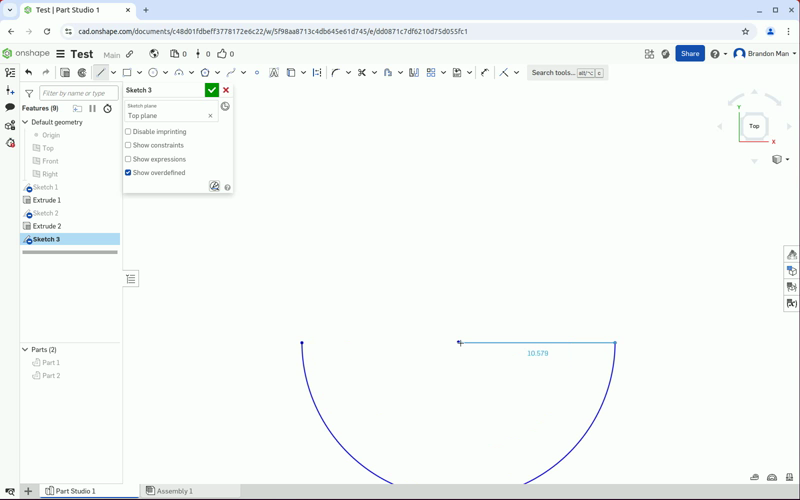
scroll(6)
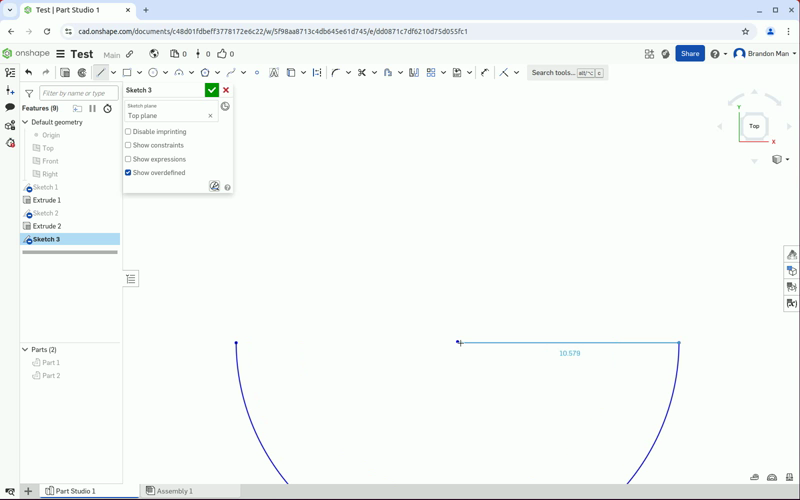
scroll(6)
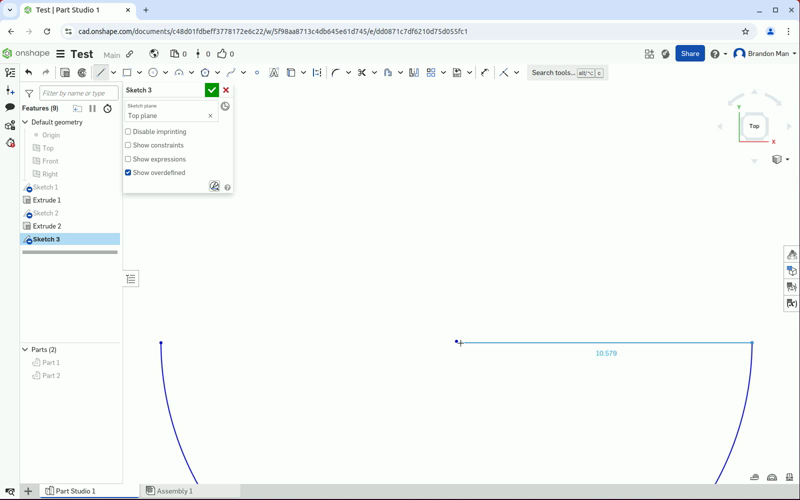
scroll(6)
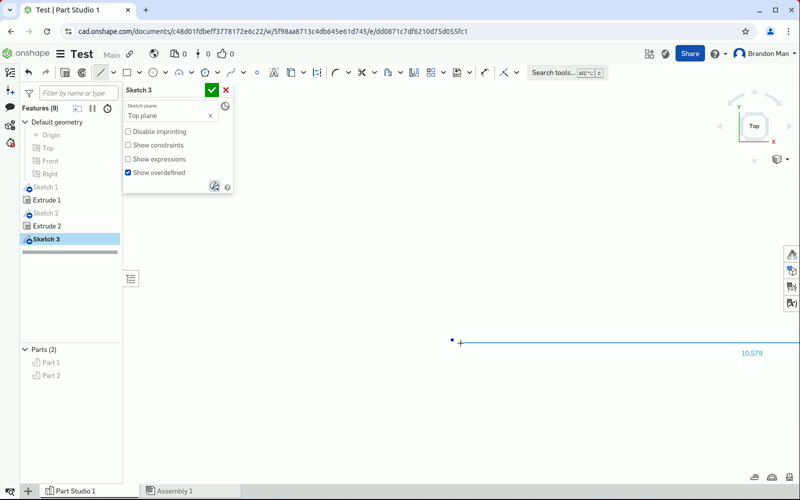
click(460, 342)
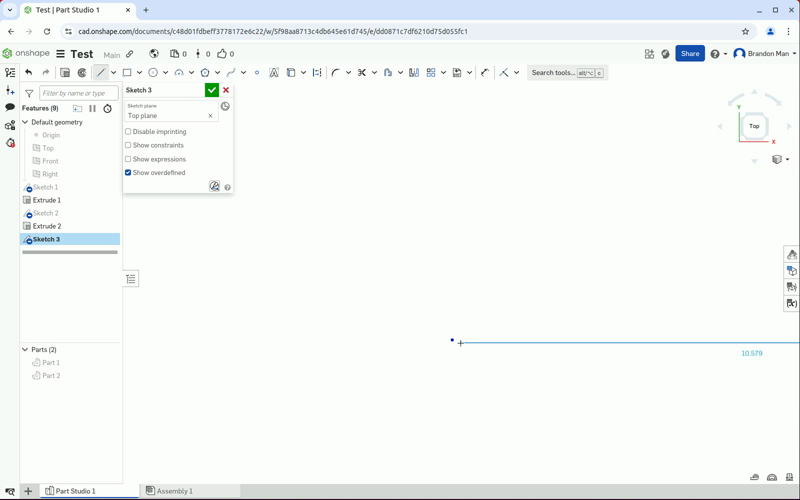
scroll(-6)
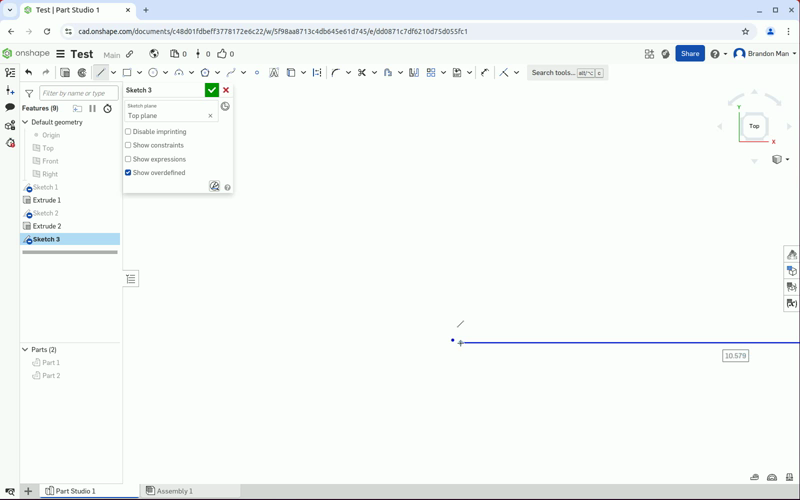
scroll(-6)
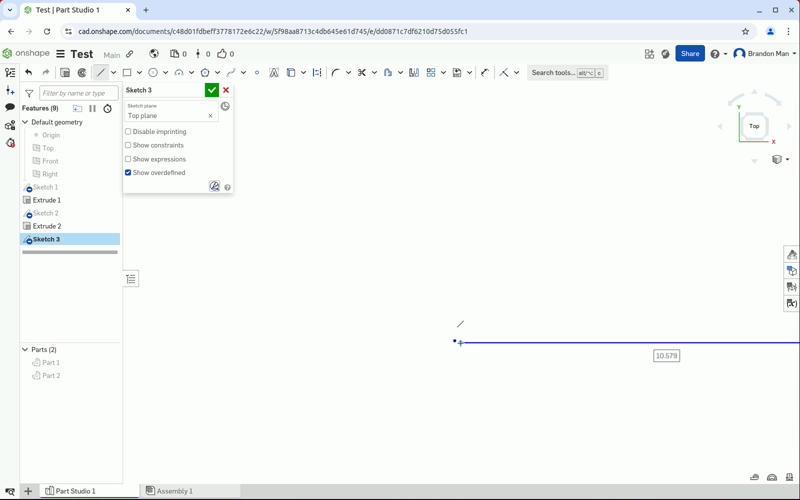
scroll(-6)
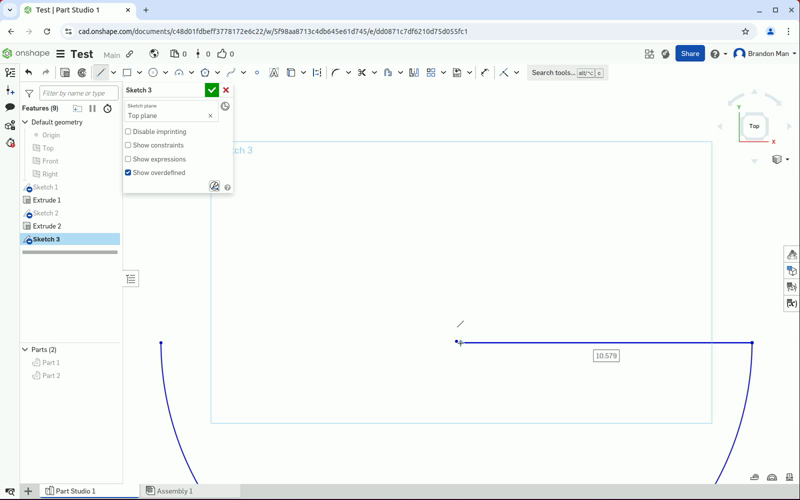
scroll(-6)
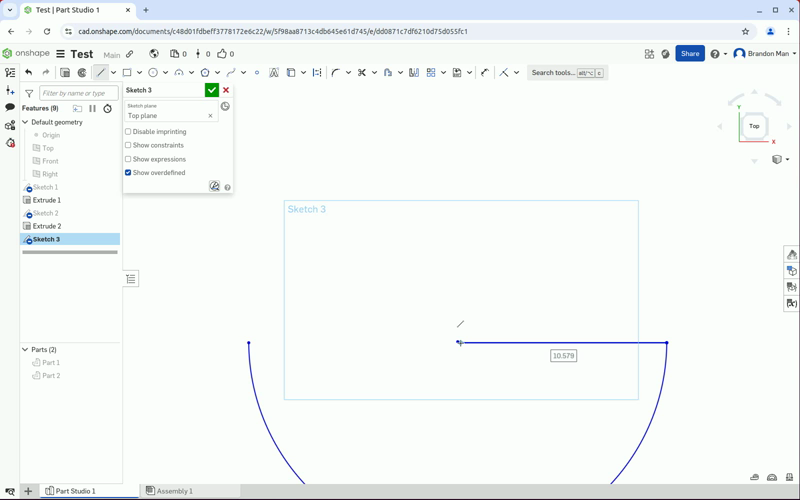
scroll(-6)
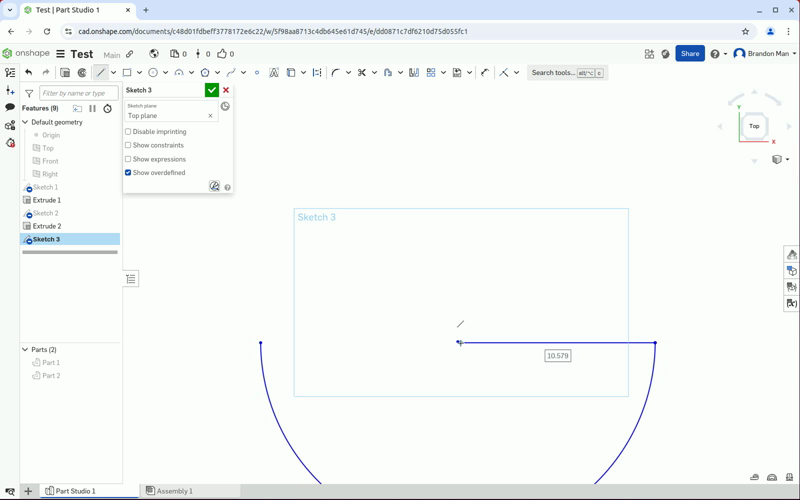
scroll(-6)
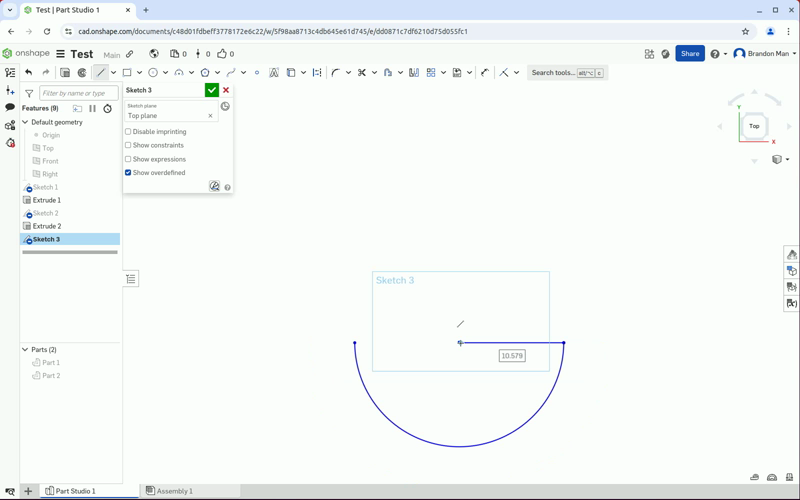
scroll(-6)
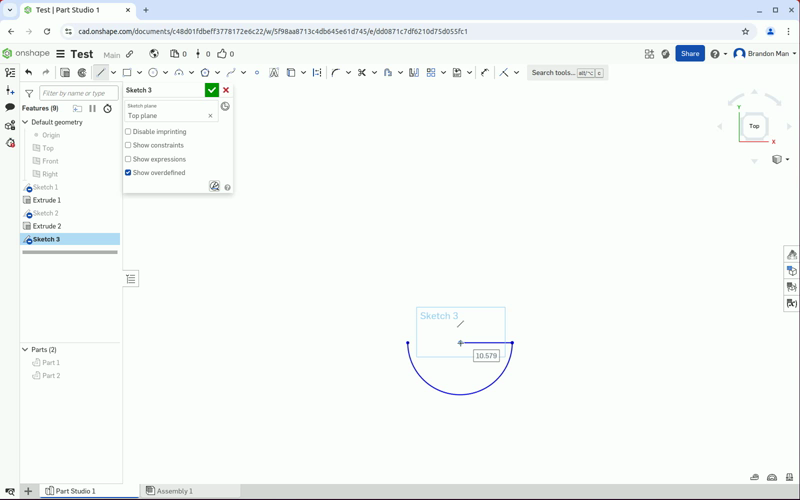
key_up(shift)
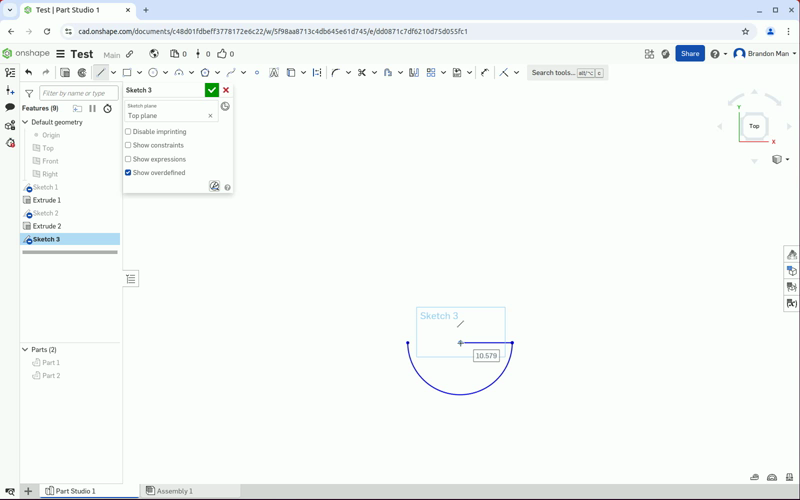
mouse_move(490, 342)
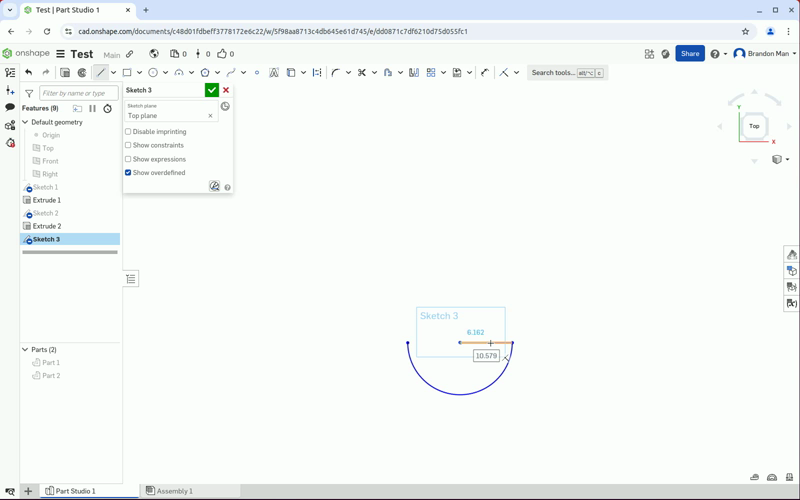
key_down(shift)
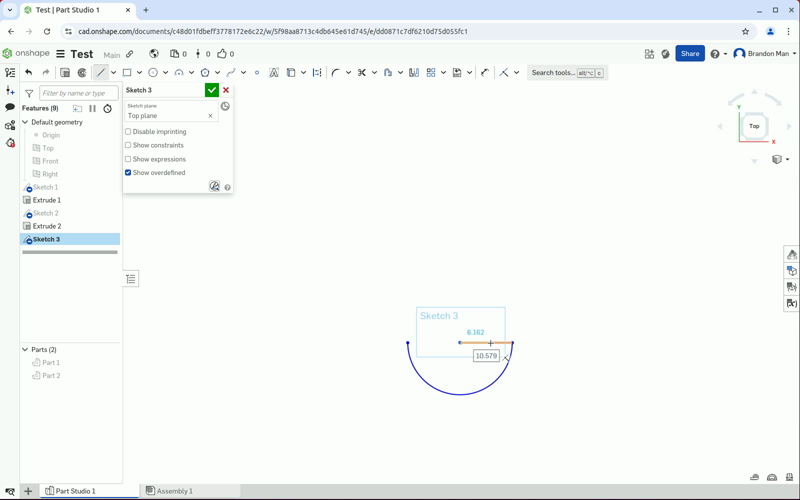
mouse_move(407, 342)
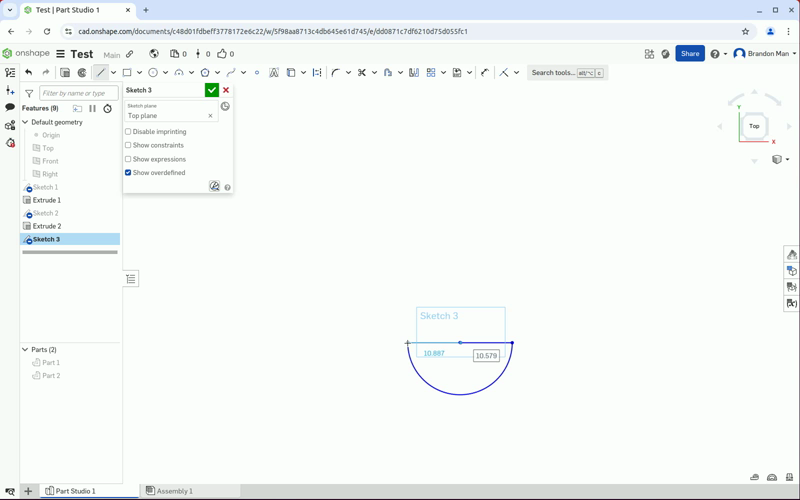
key_up(shift)
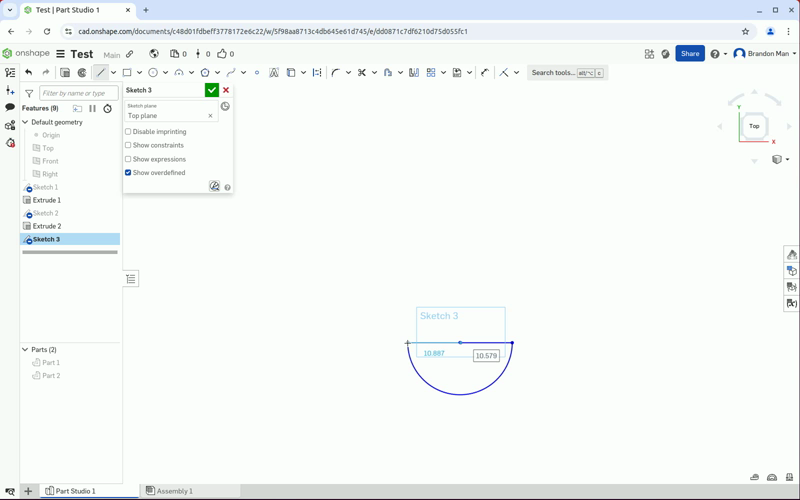
click(407, 342)
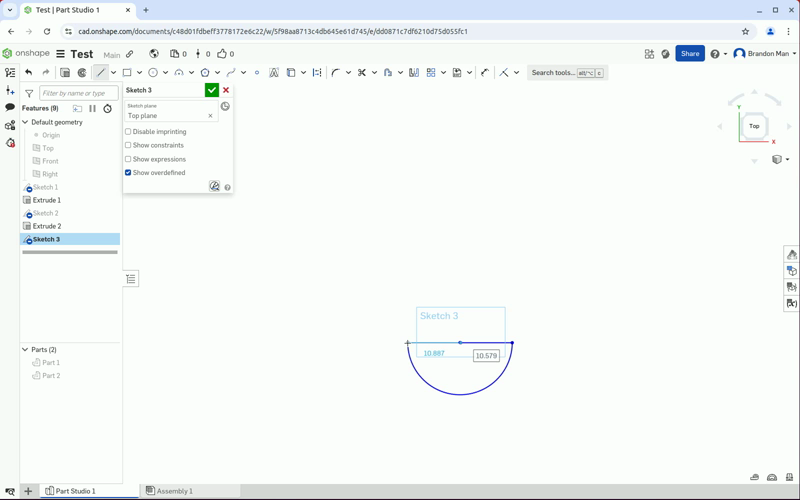
key(esc)
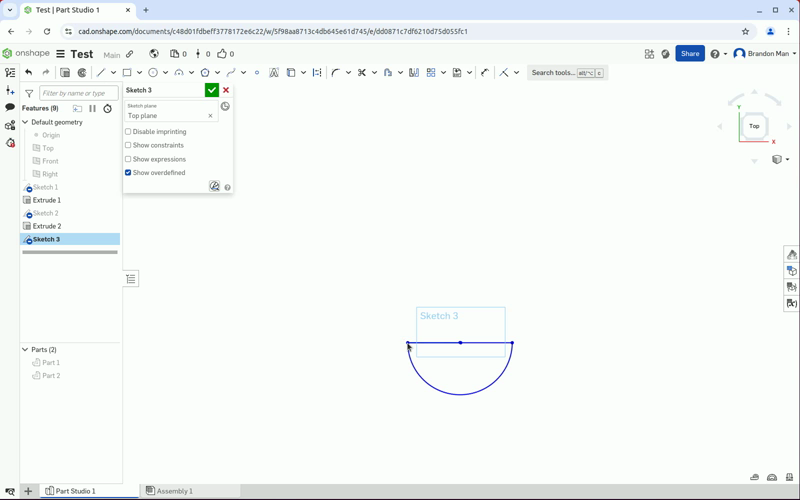
key(c)
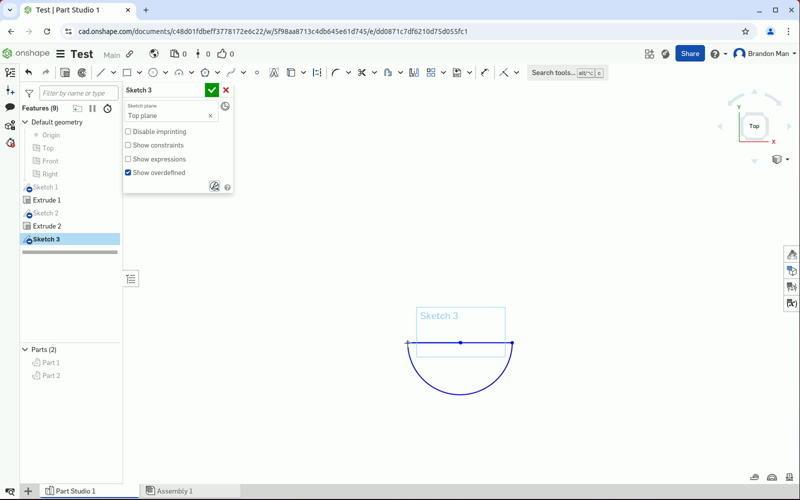
key_down(shift)
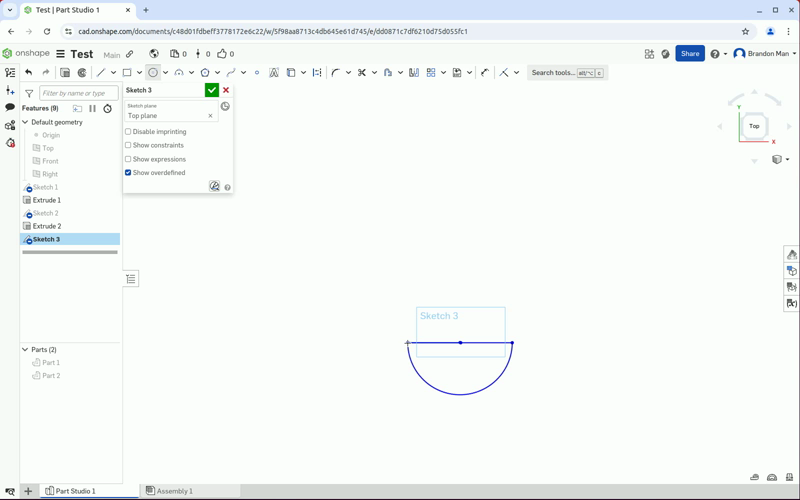
mouse_move(460, 353)
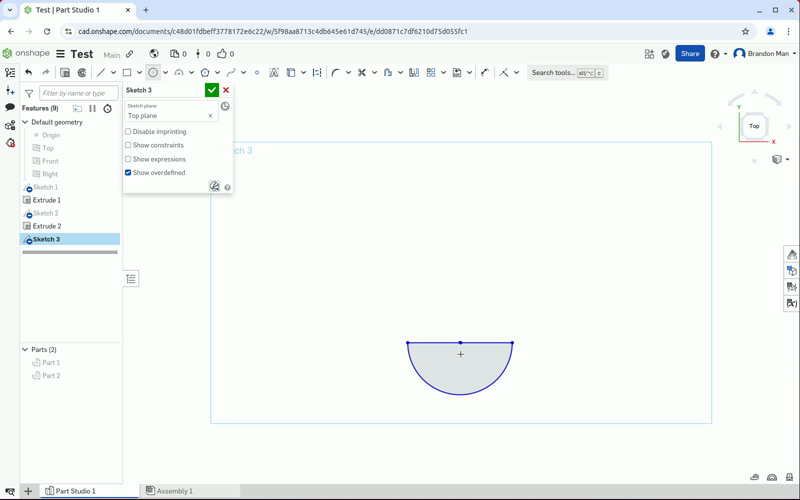
click(460, 353)
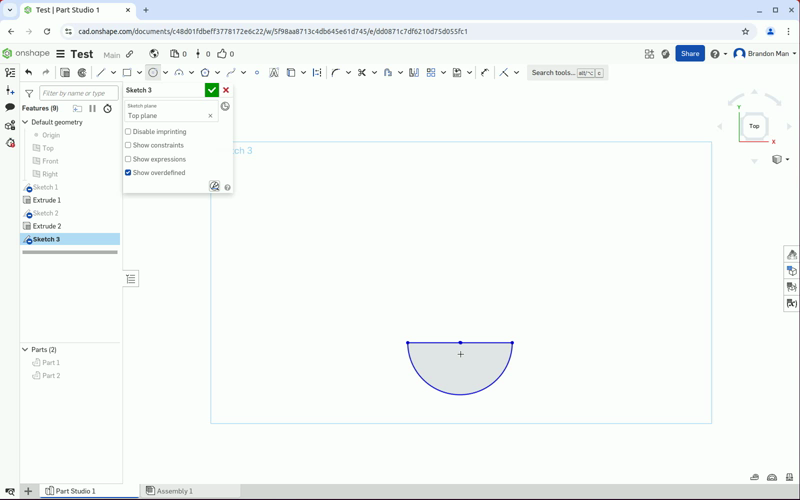
key_up(shift)
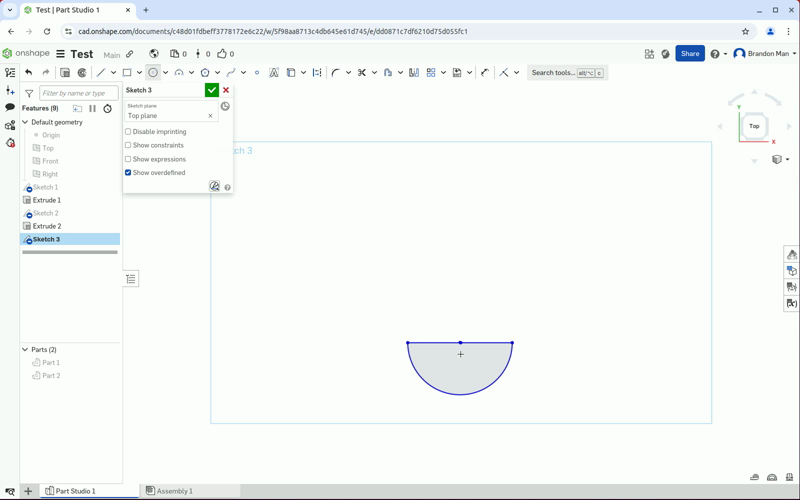
mouse_move(471, 353)
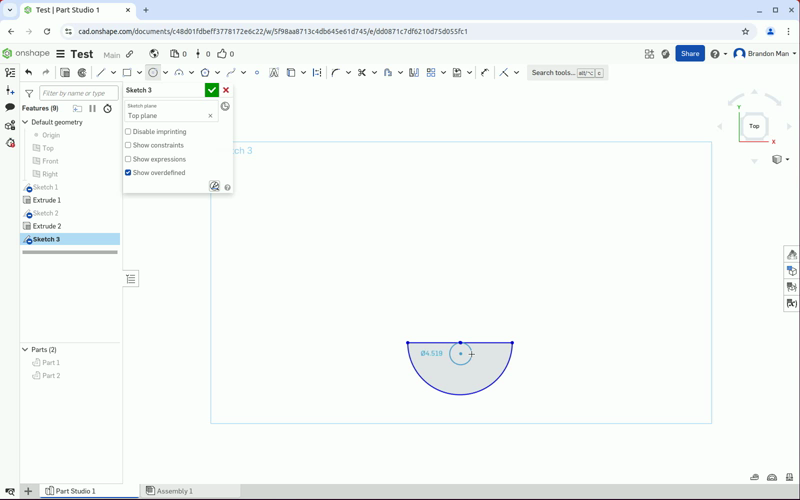
click(471, 353)
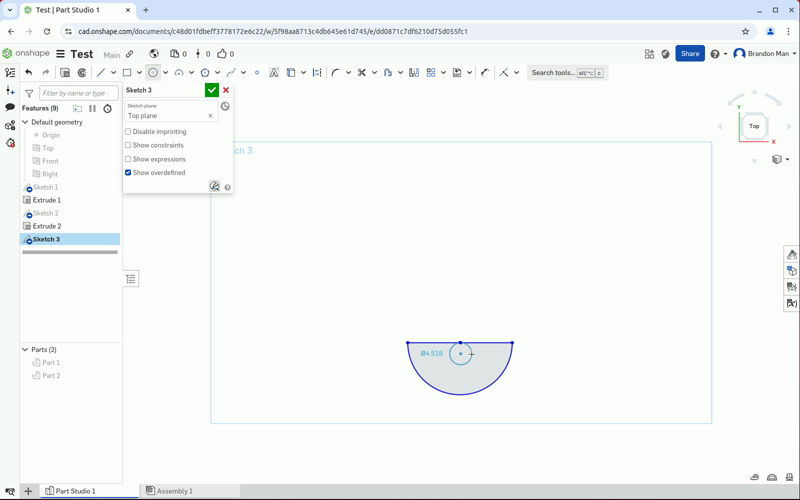
key(esc)
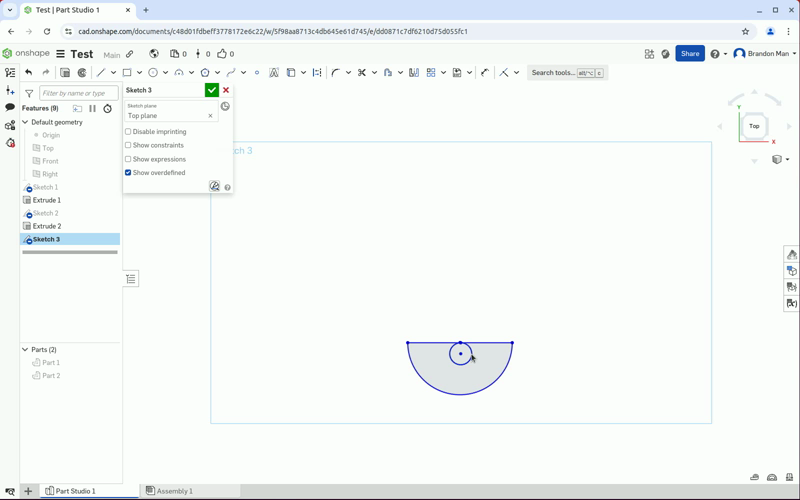
mouse_move(437, 352)
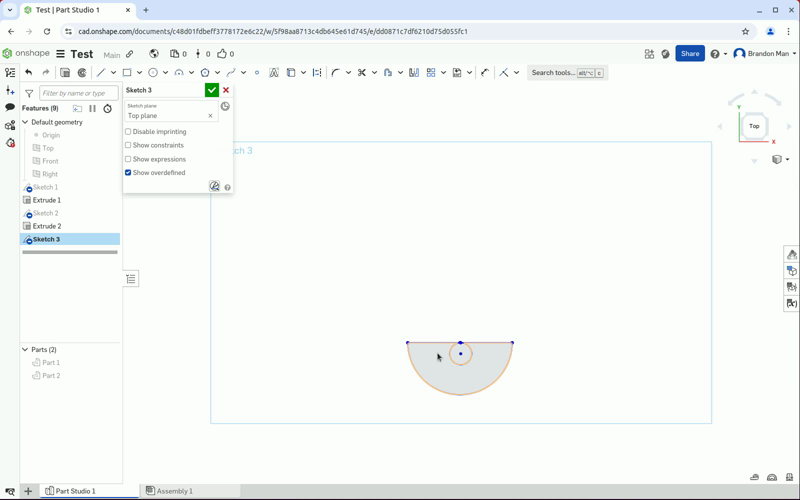
scroll(6)
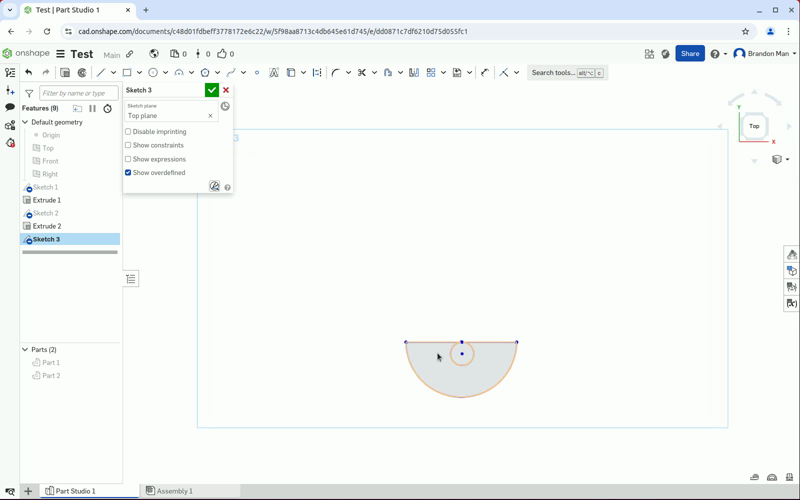
scroll(6)
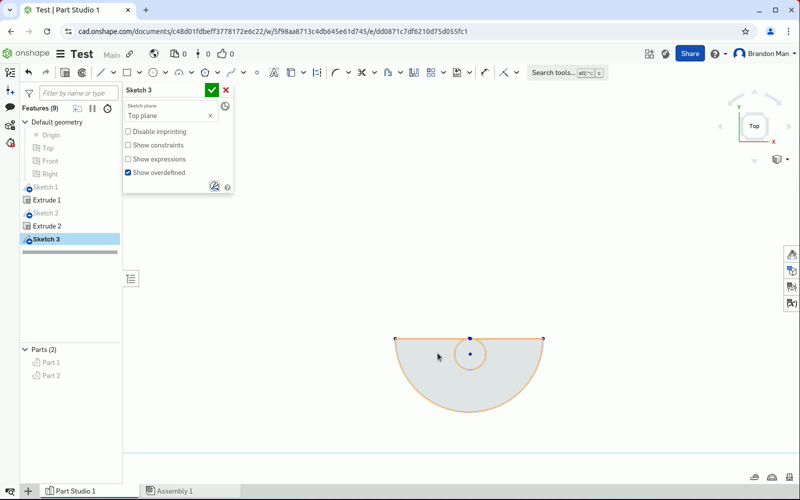
scroll(6)
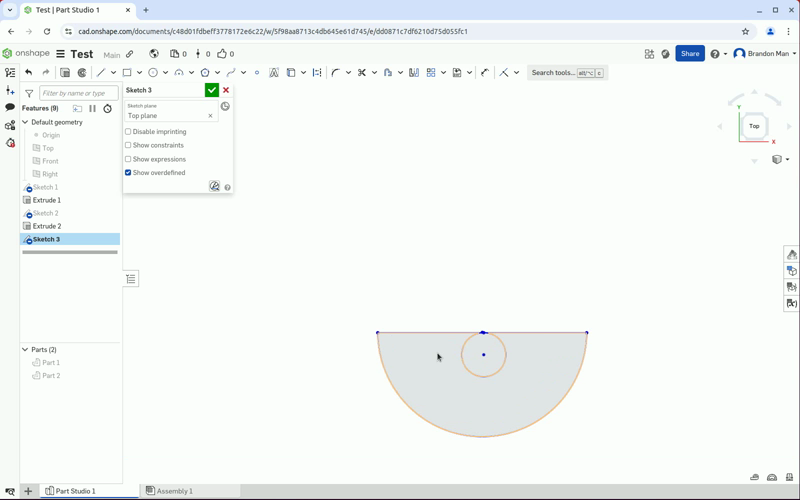
scroll(6)
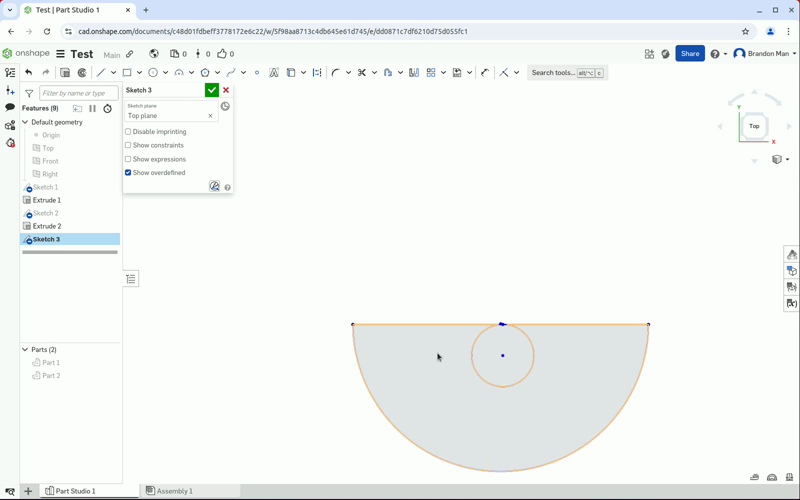
scroll(6)
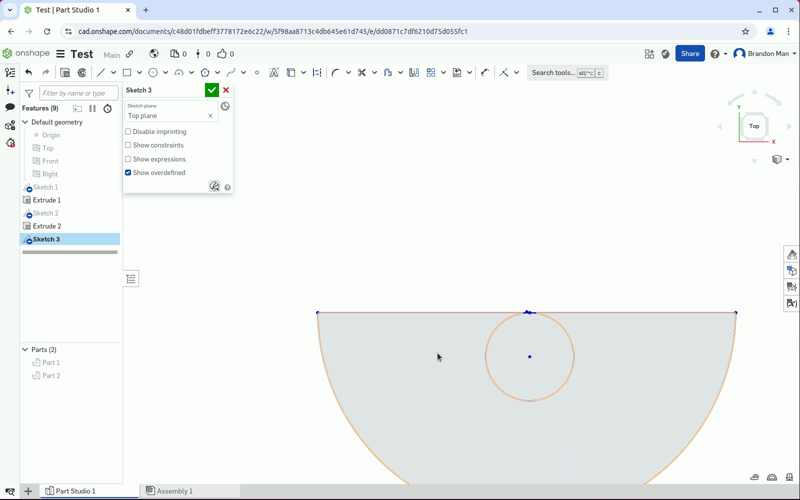
scroll(6)
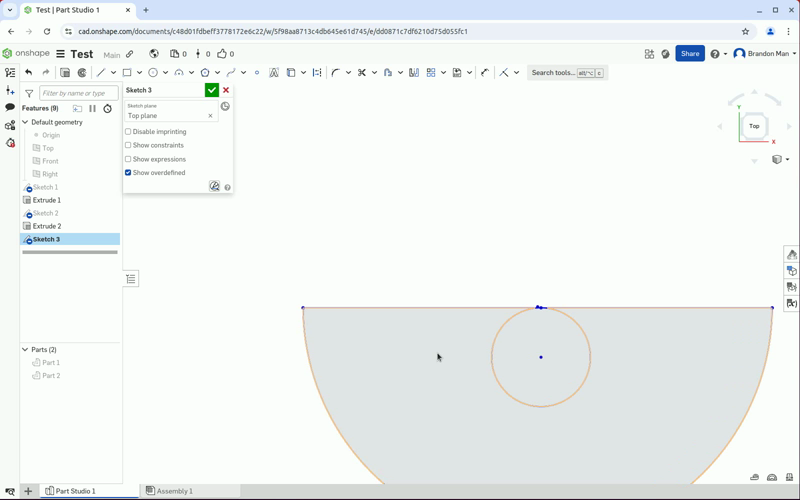
scroll(6)
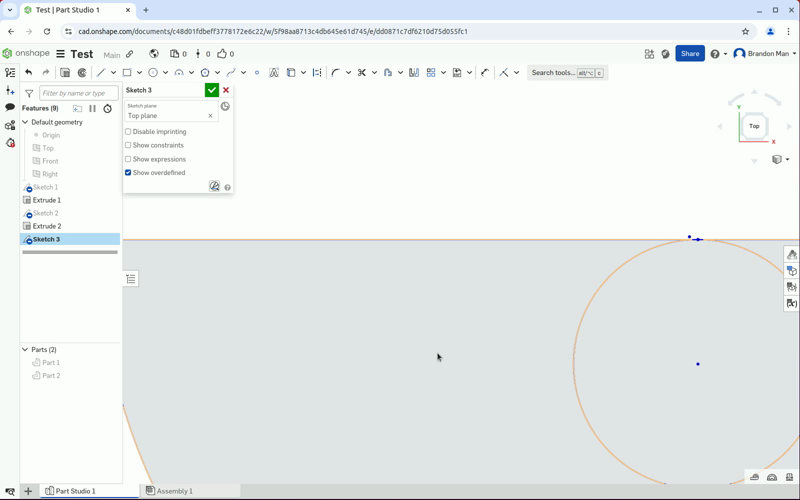
click(437, 352)
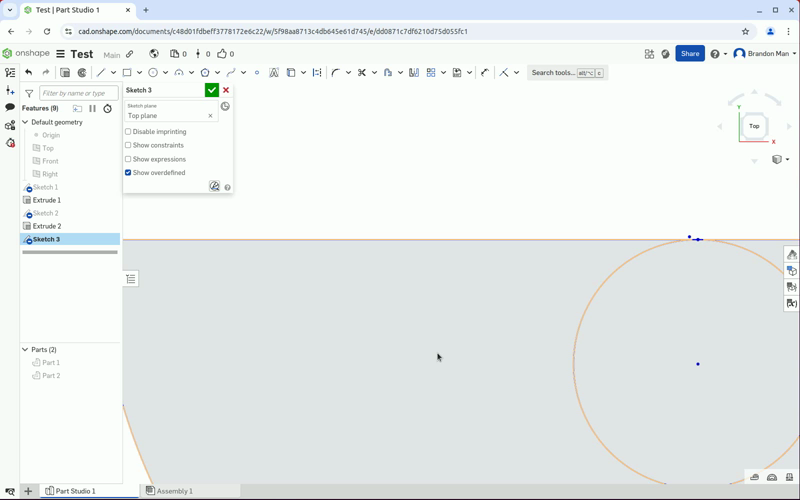
scroll(-6)
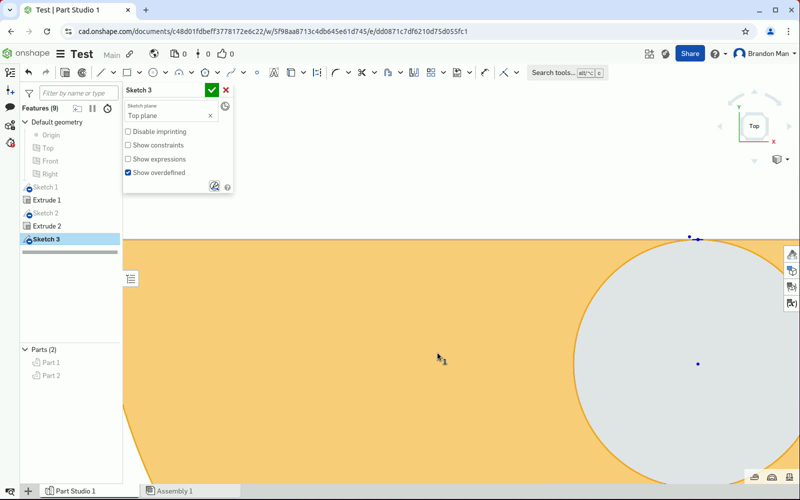
scroll(-6)
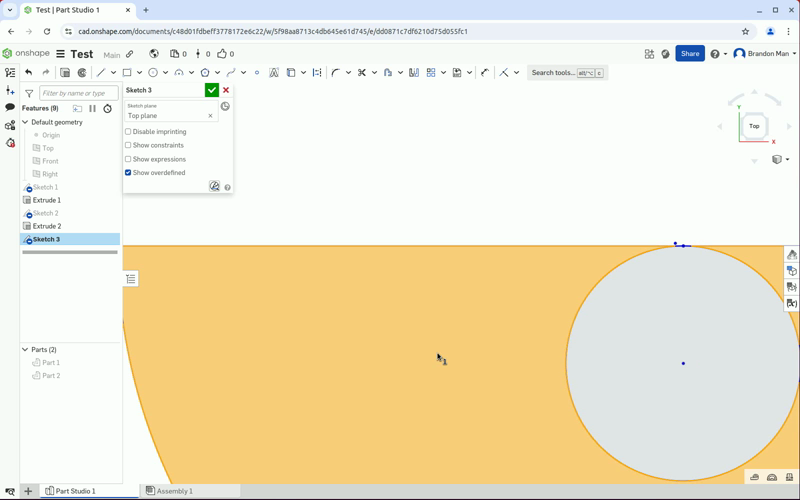
scroll(-6)
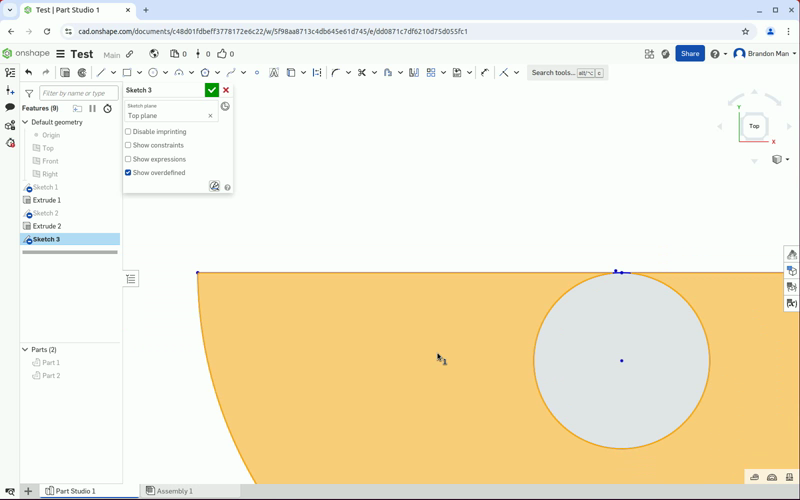
scroll(-6)
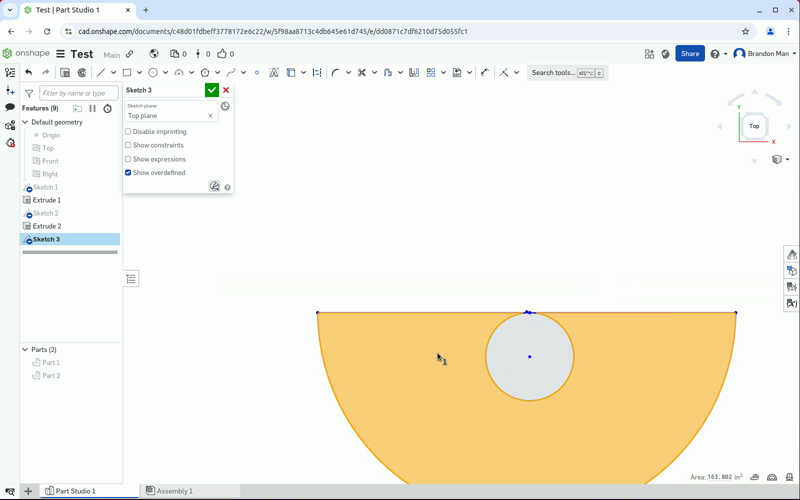
scroll(-6)
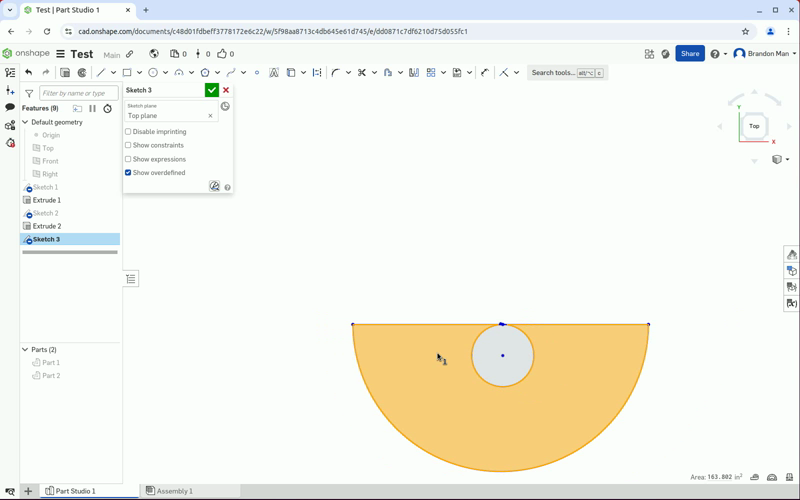
scroll(-6)
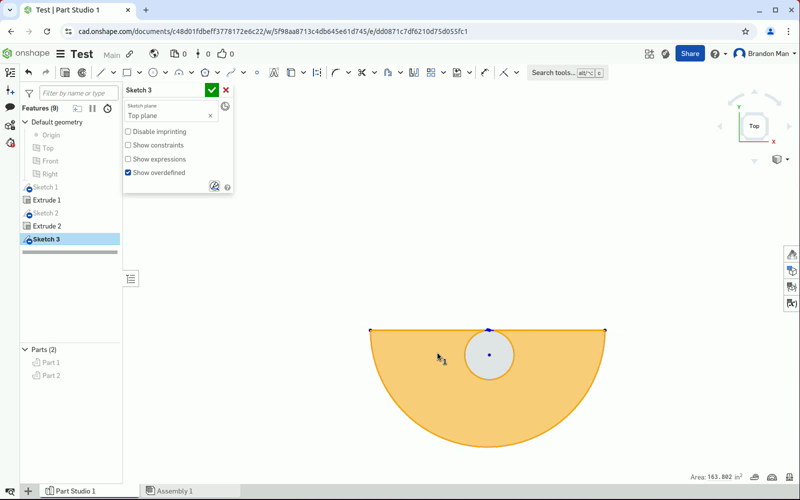
scroll(-6)
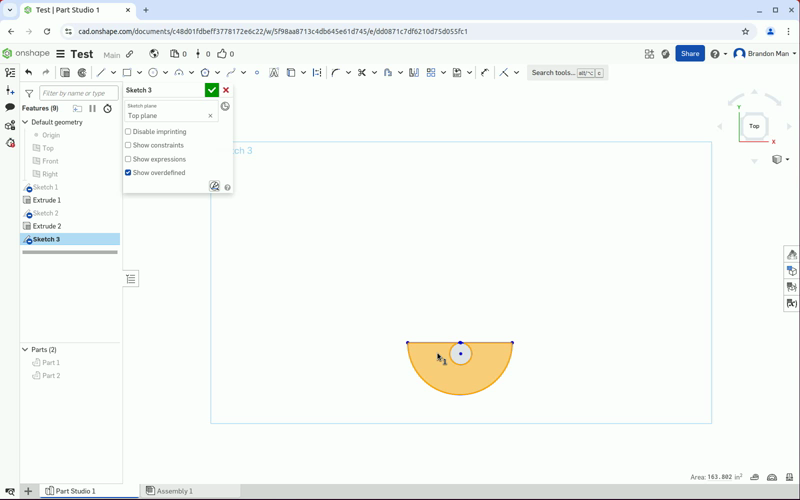
mouse_move(73, 352)
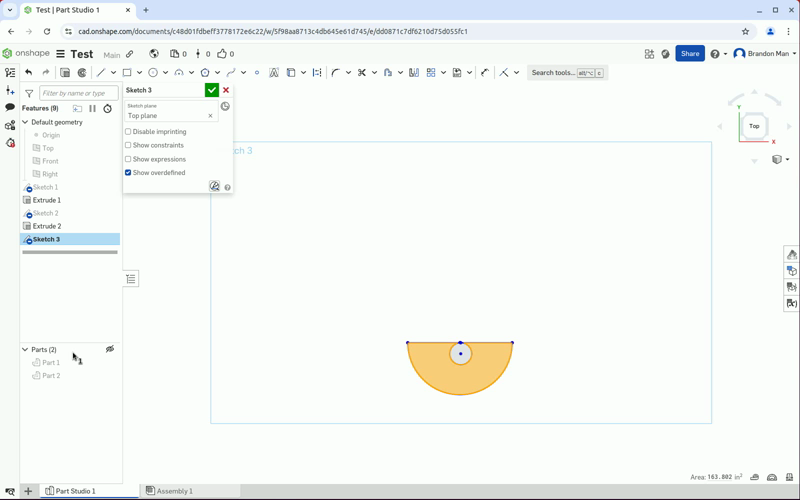
key(shift+y)
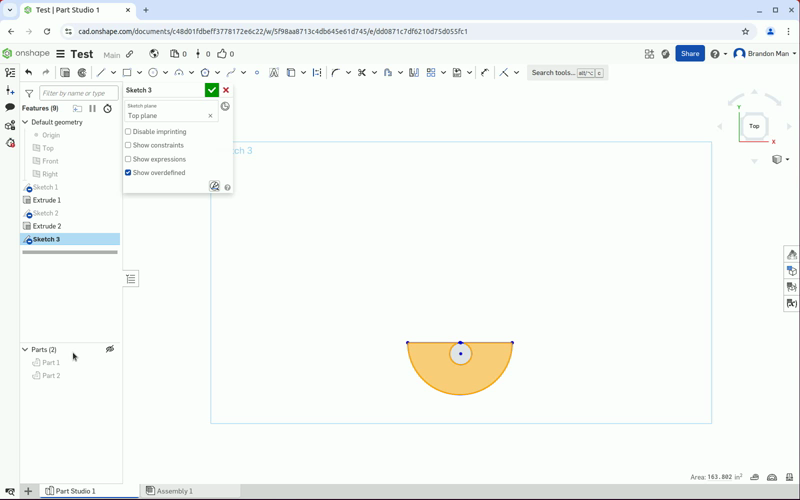
key(shift+e)
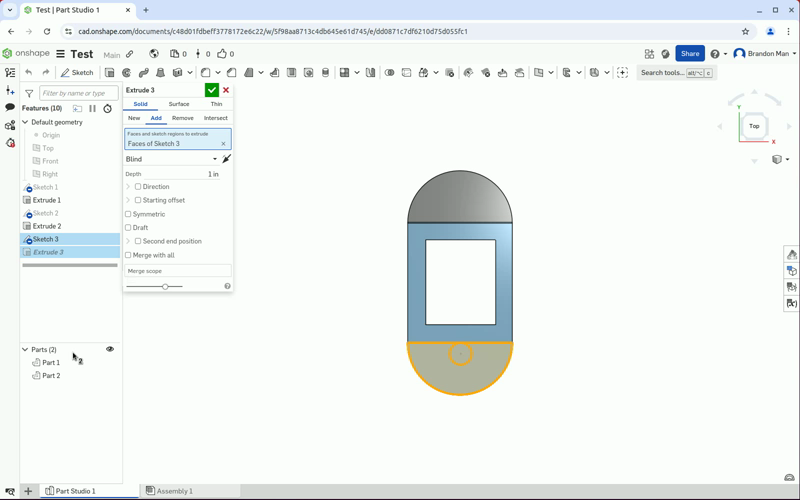
mouse_move(143, 106)
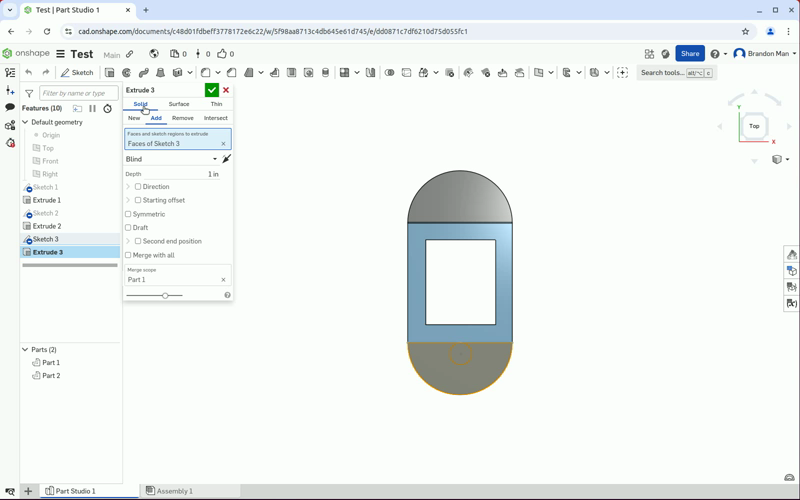
click(143, 106)
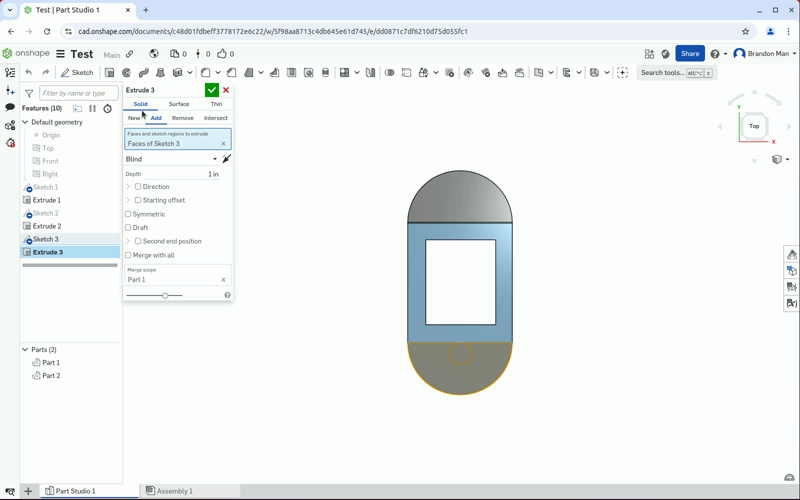
mouse_move(137, 120)
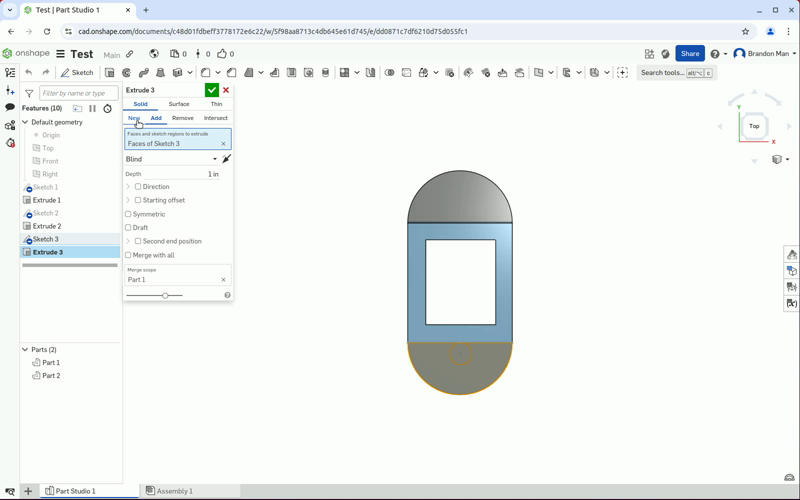
click(137, 120)
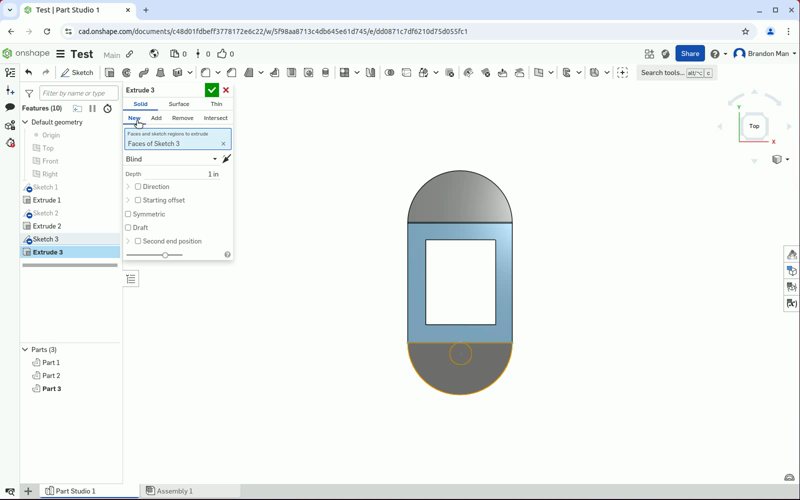
key(tab, 4)
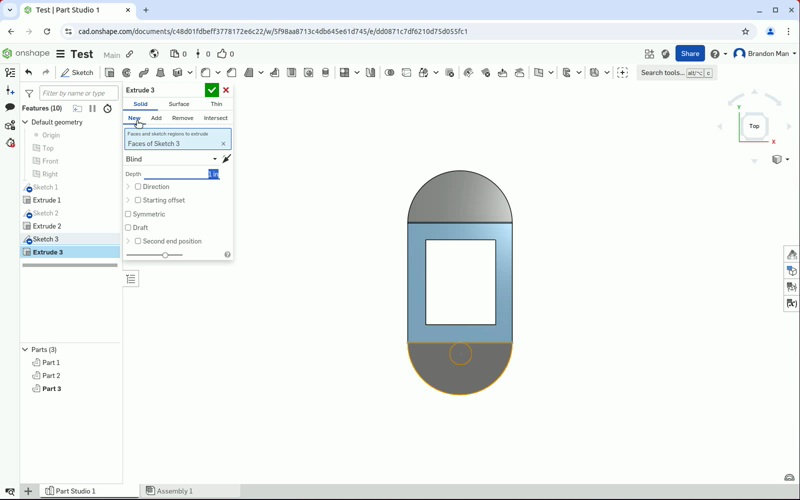
text(4.814)
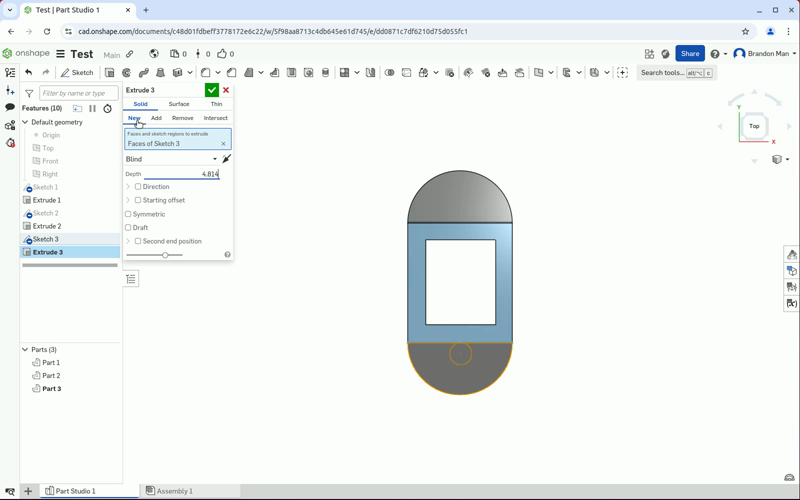
key(enter)
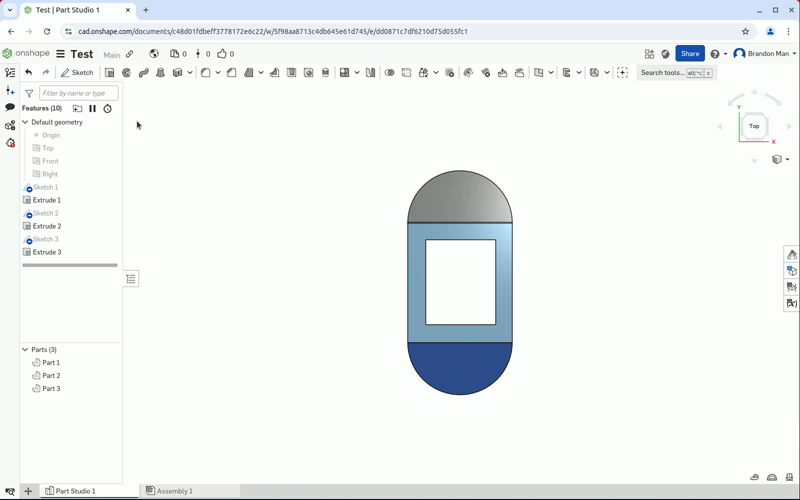
key(shift+h)
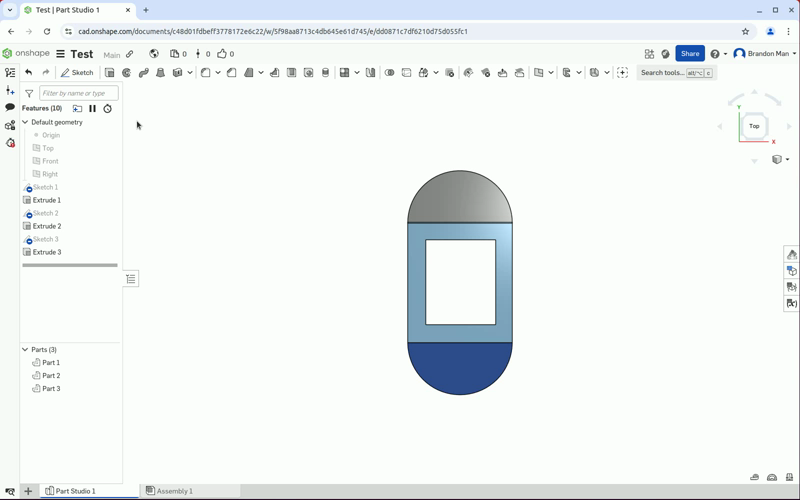
key(shift+h)
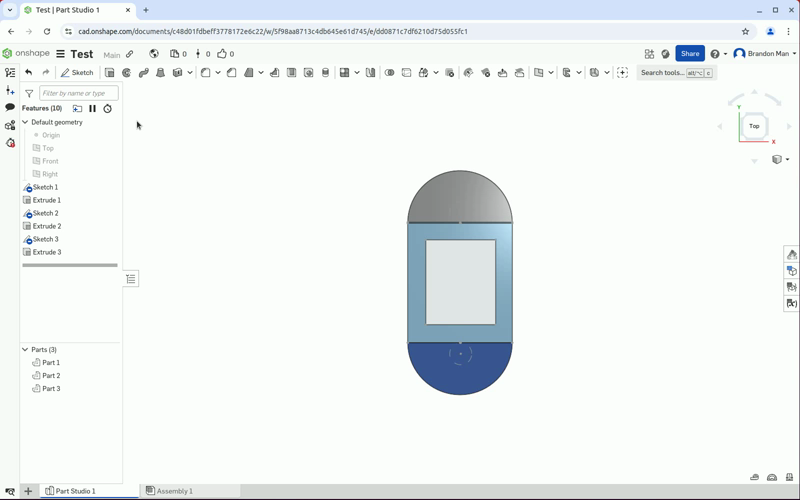
key(shift+7)
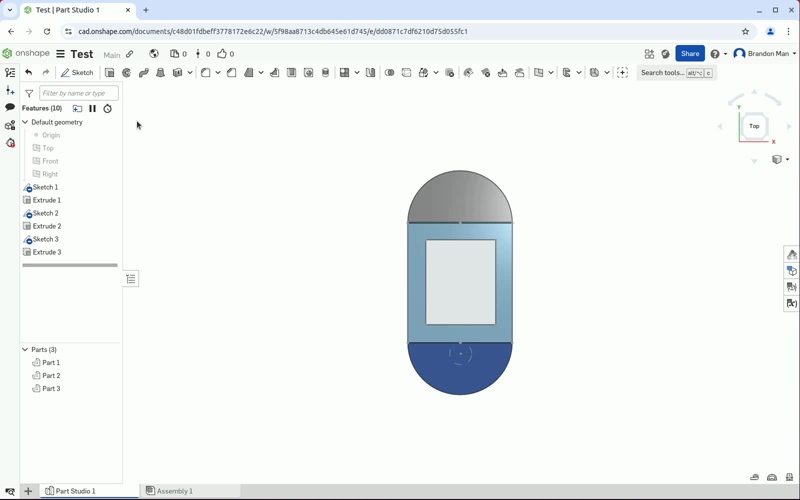
key(up, 3)
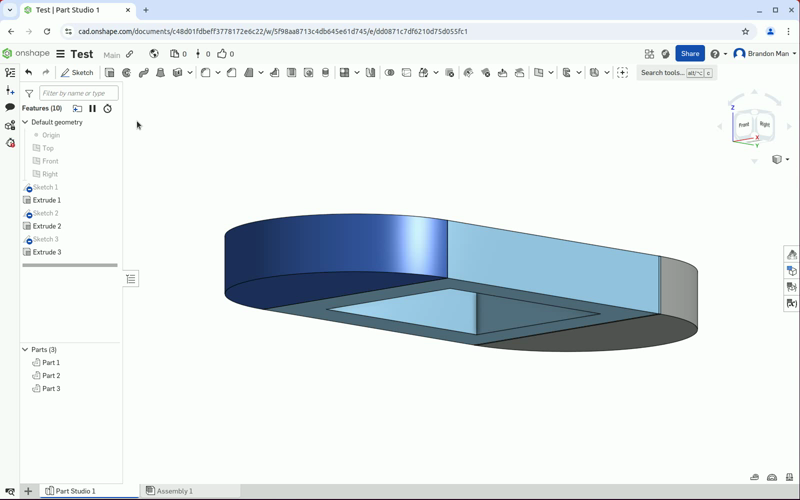
key(left, 3)
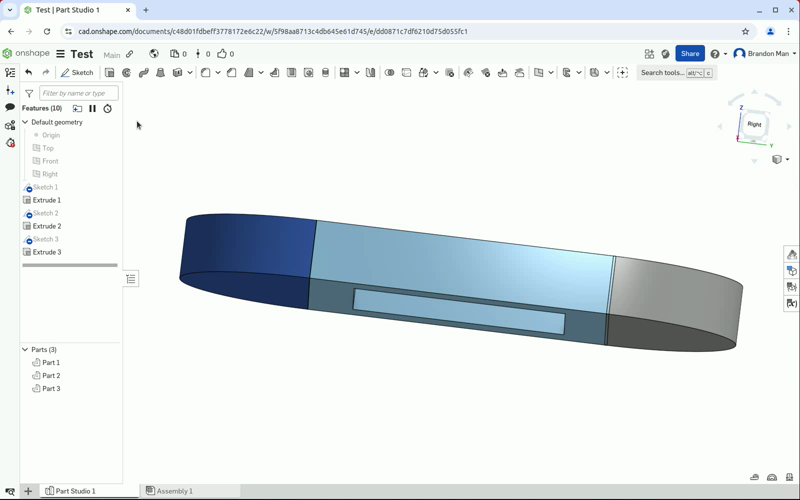
key(right, 3)
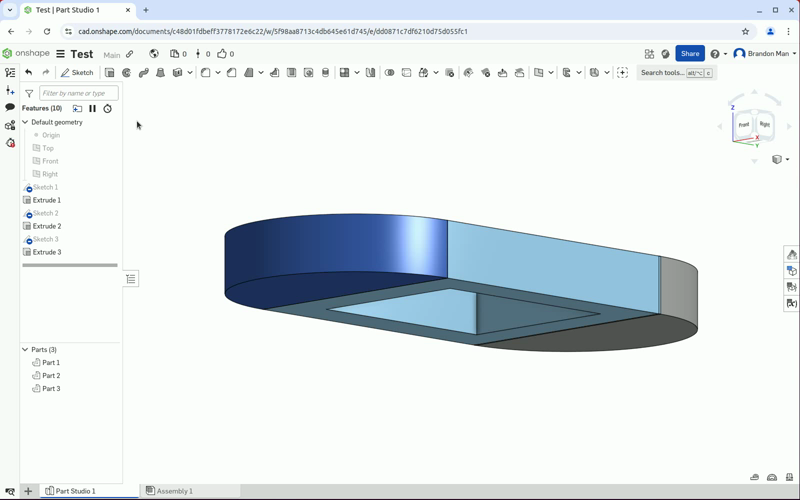
key(down, 3)
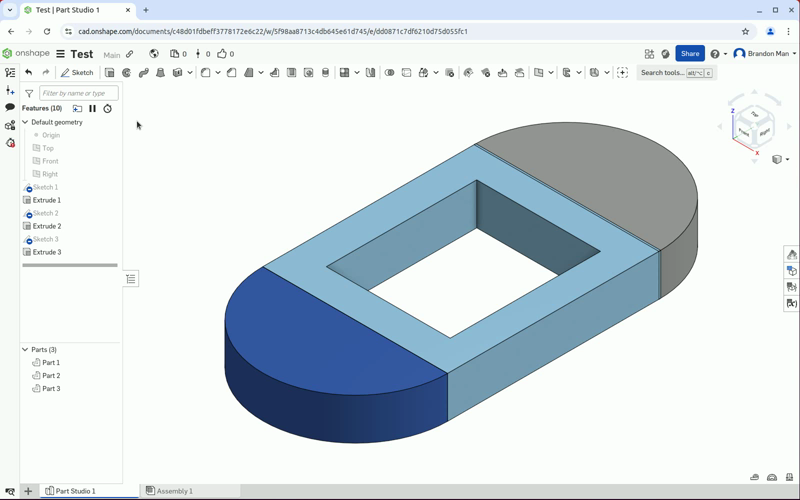
mouse_move(73, 189)
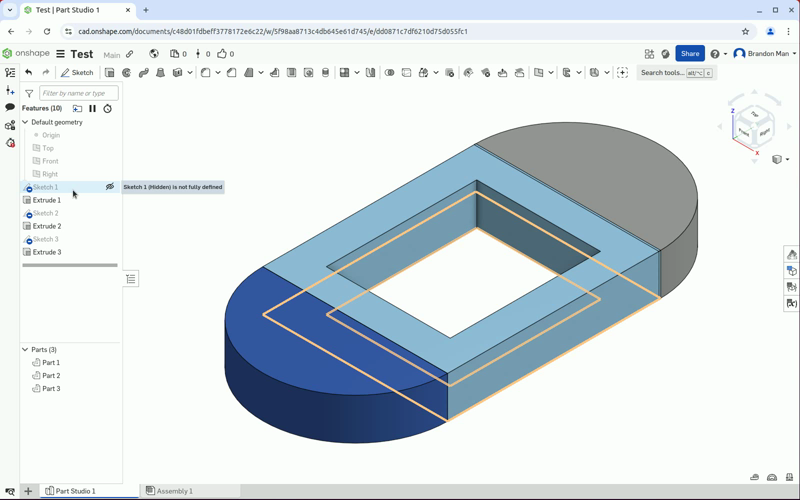
click(73, 189)